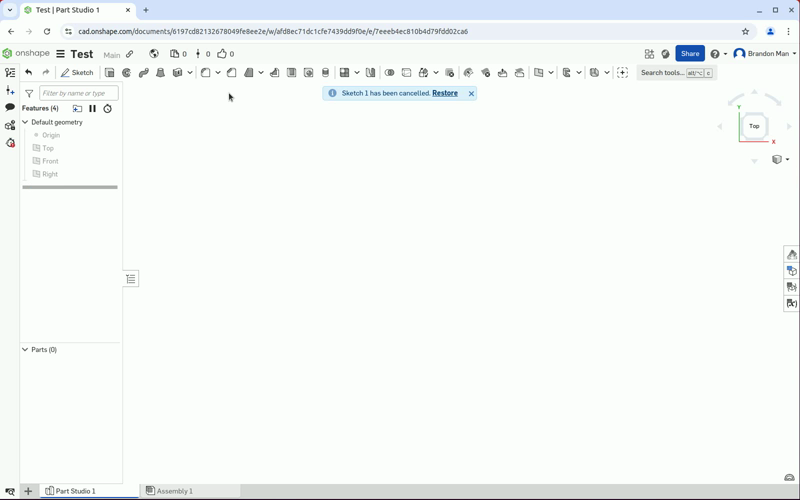
key(shift+h)
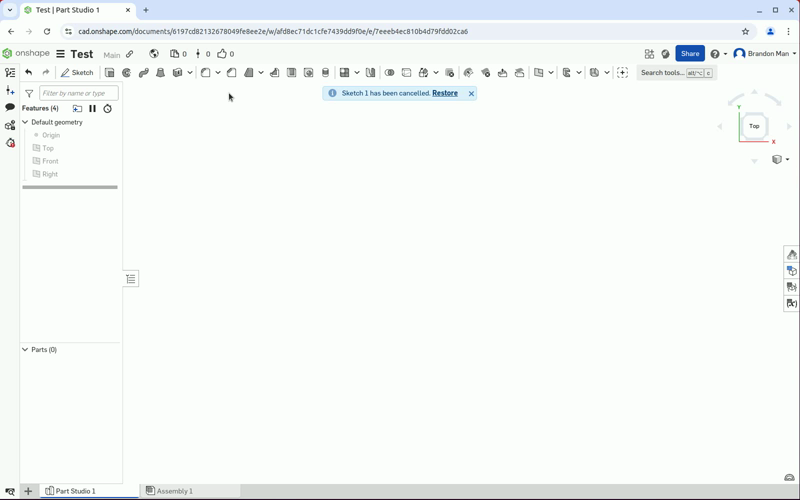
key(shift+s)
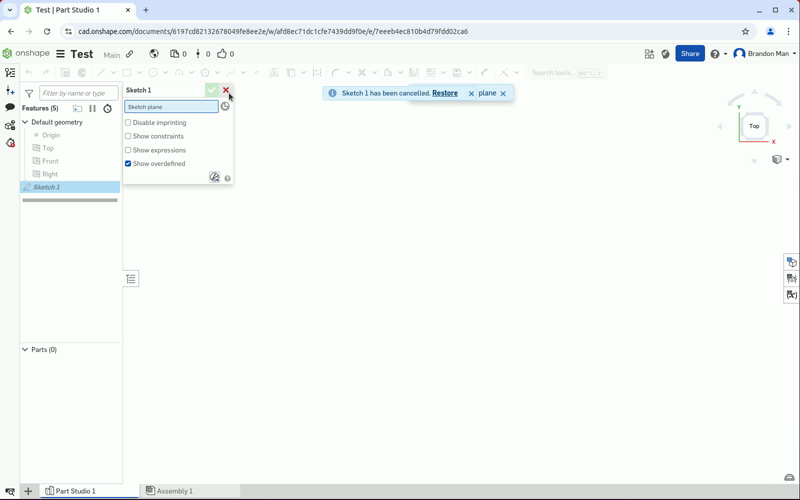
mouse_move(73, 150)
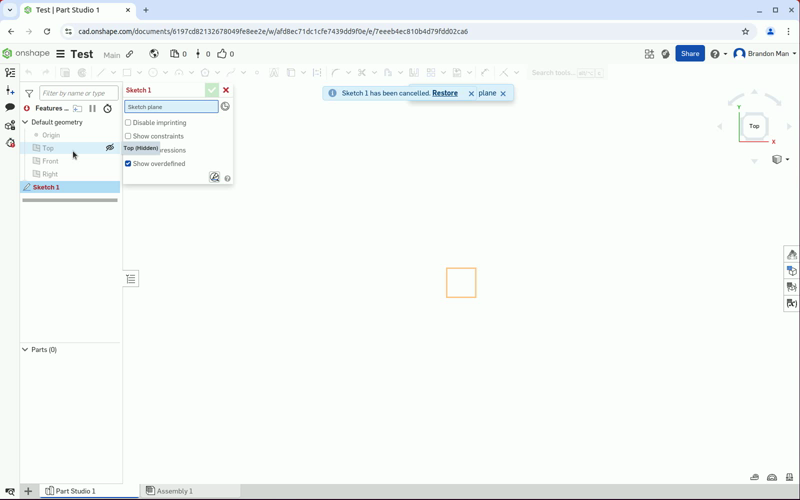
click(73, 150)
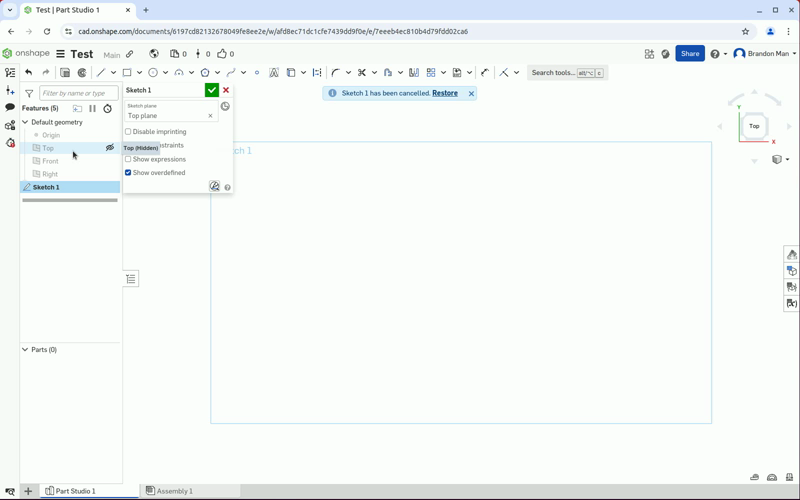
mouse_move(73, 352)
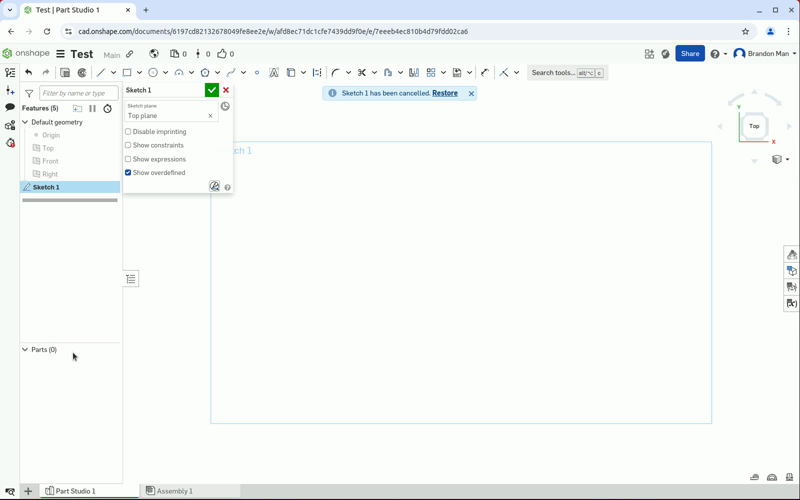
key(y)
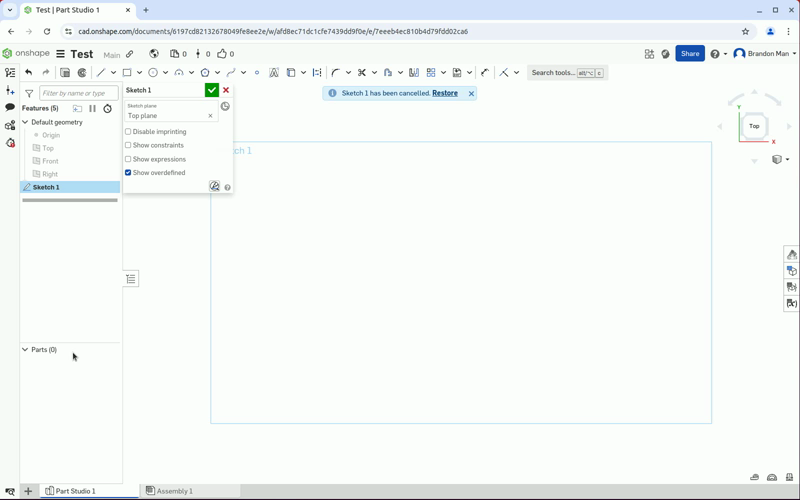
key(l)
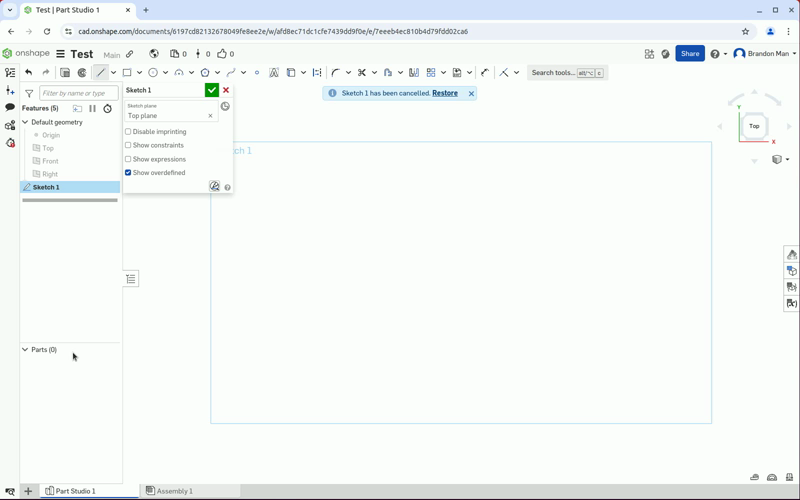
key_down(shift)
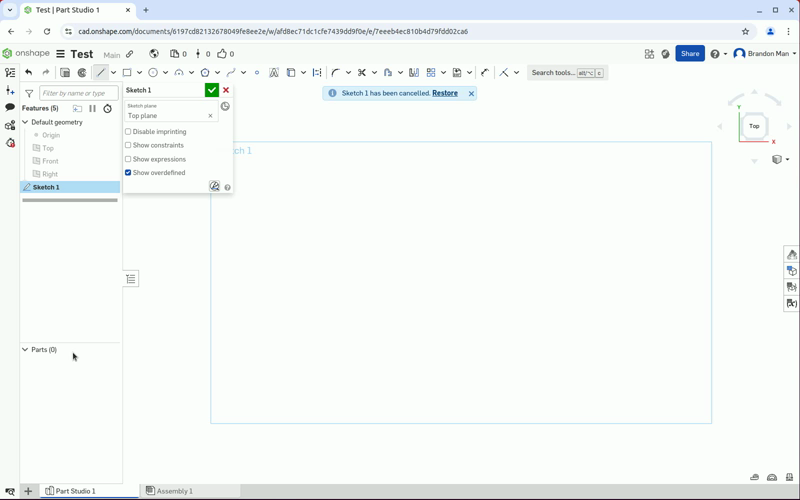
mouse_move(376, 305)
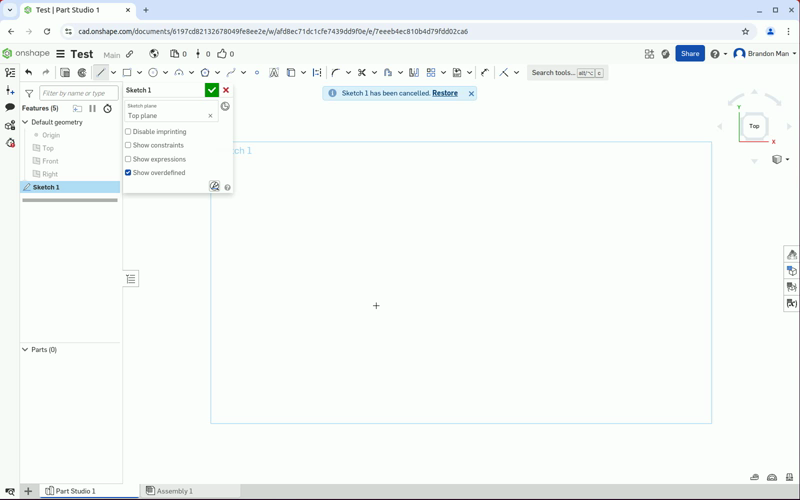
click(376, 305)
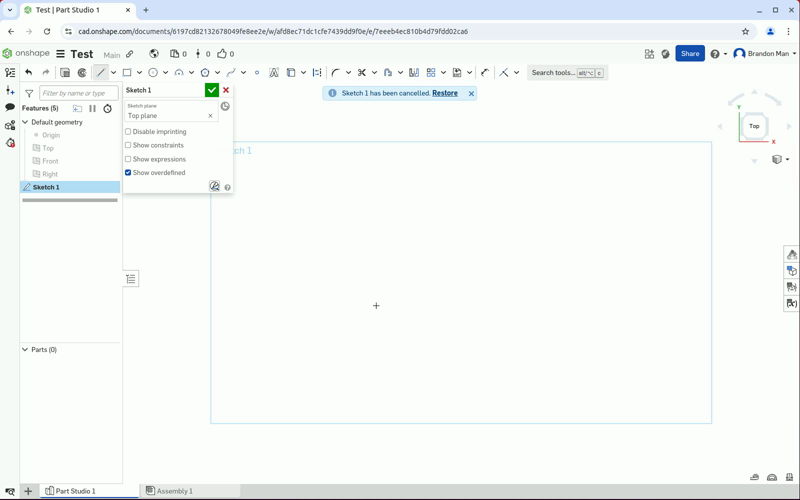
key_up(shift)
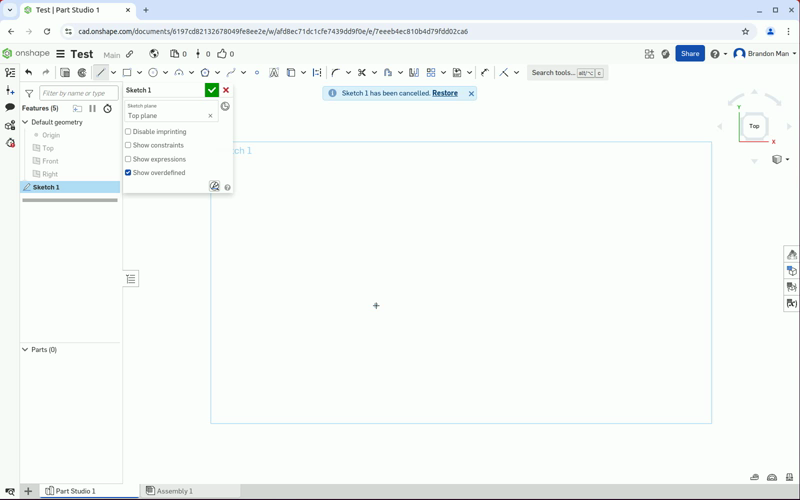
key_down(shift)
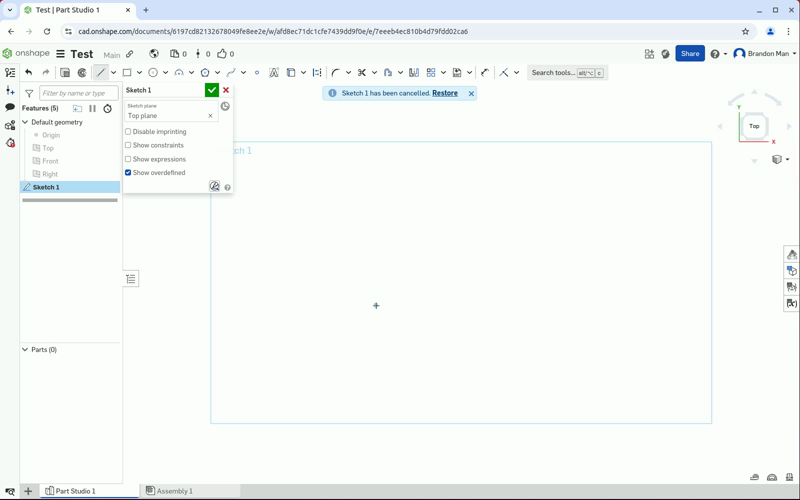
mouse_move(406, 305)
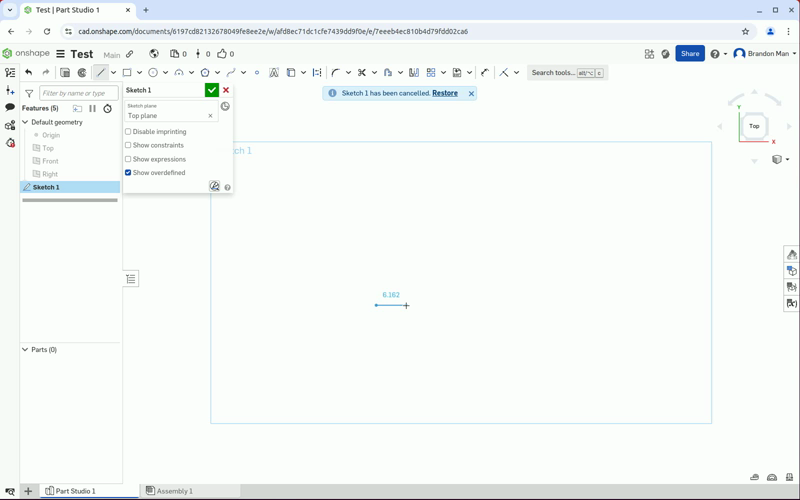
mouse_move(405, 305)
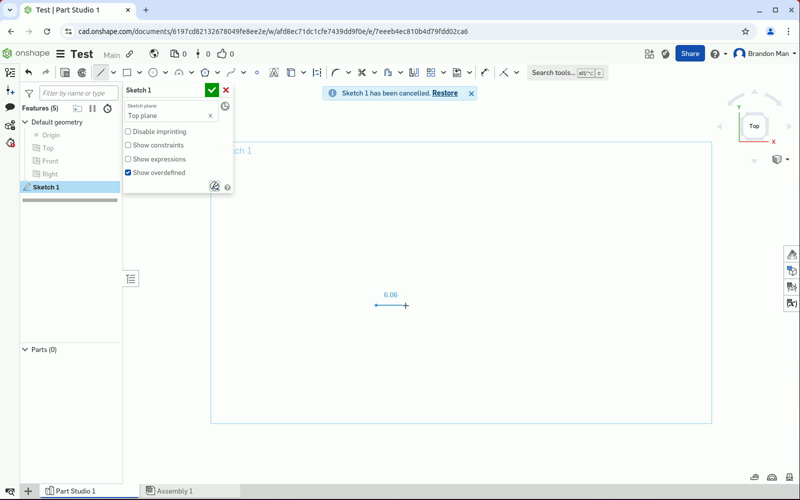
click(405, 305)
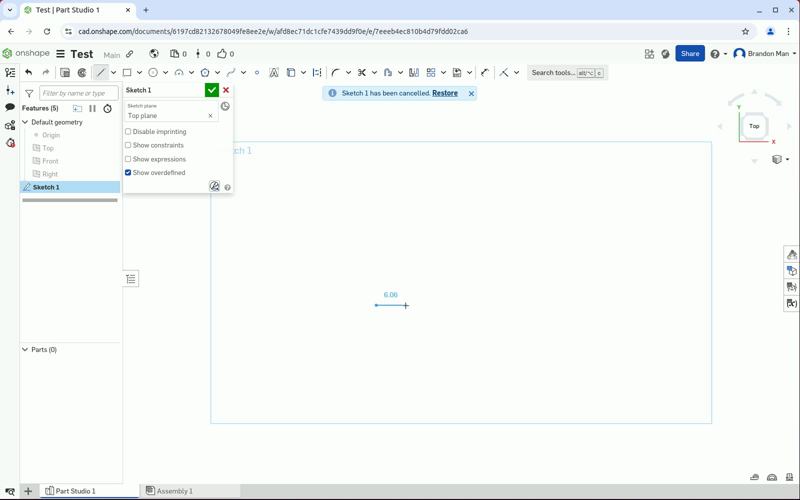
key_up(shift)
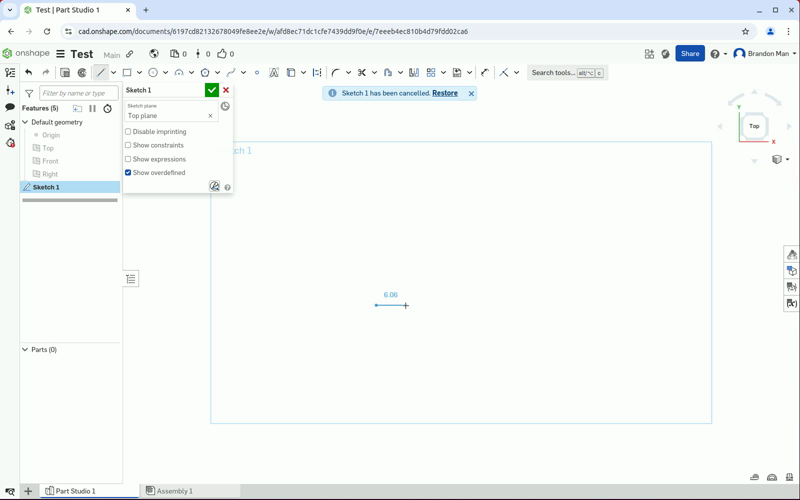
key_down(shift)
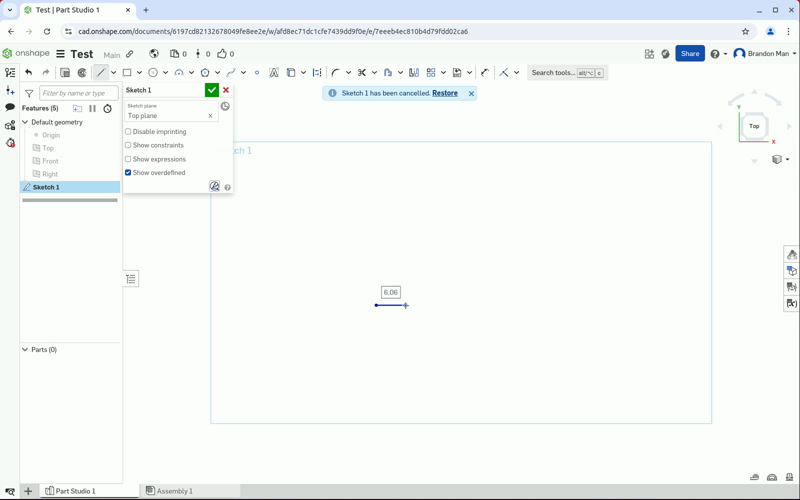
mouse_move(435, 305)
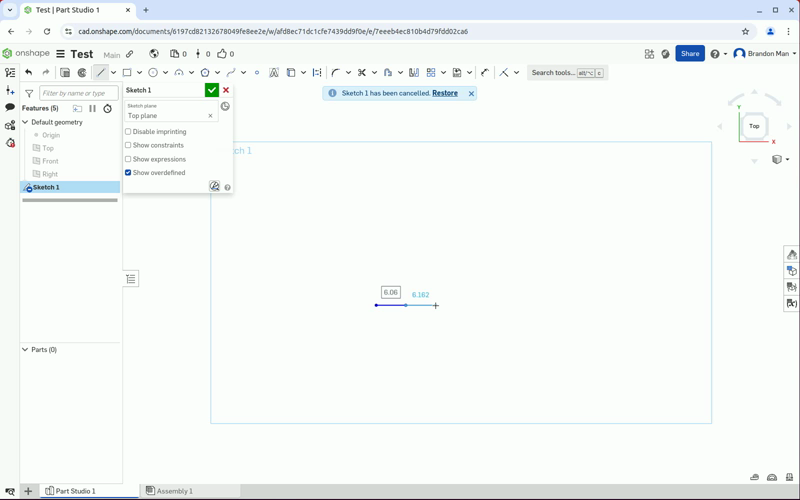
mouse_move(436, 323)
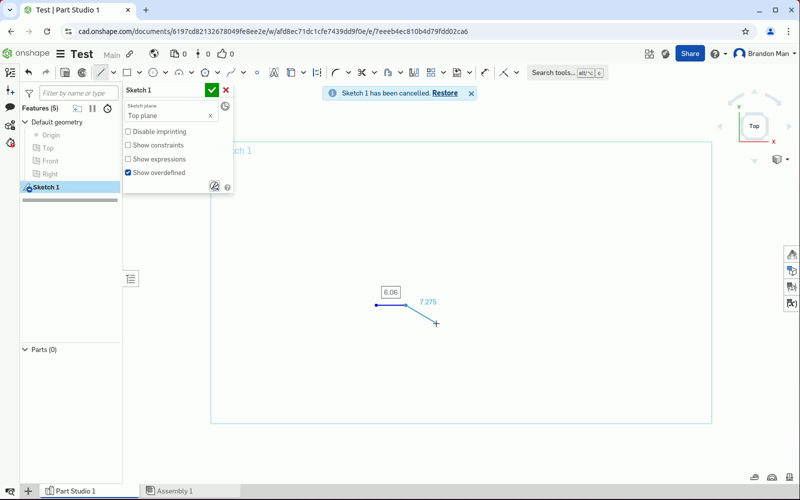
click(436, 323)
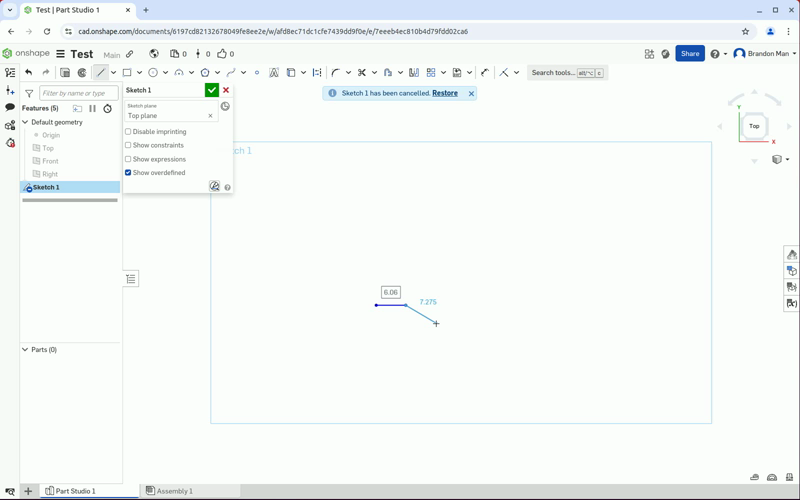
key_up(shift)
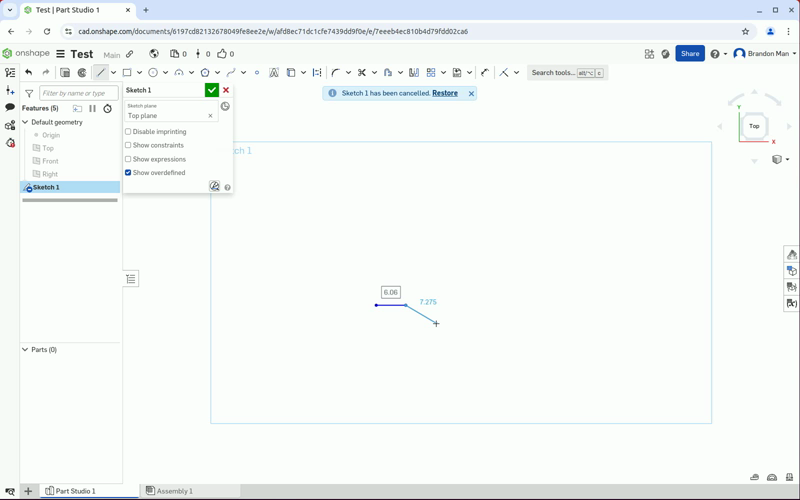
key_down(shift)
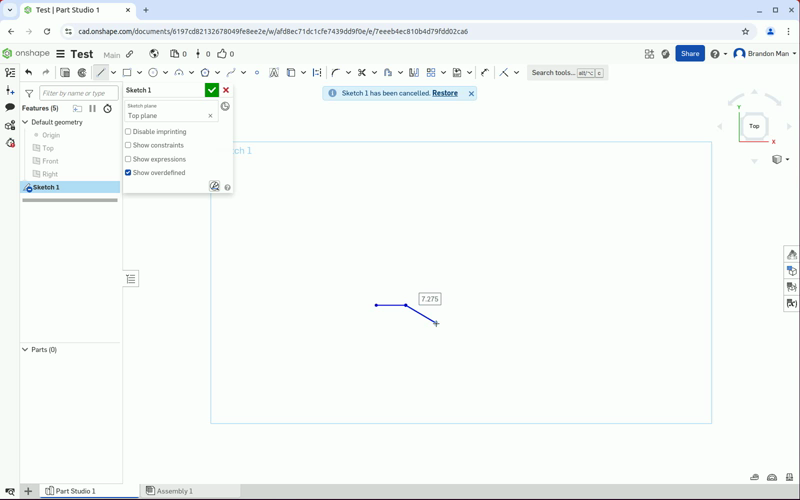
mouse_move(466, 323)
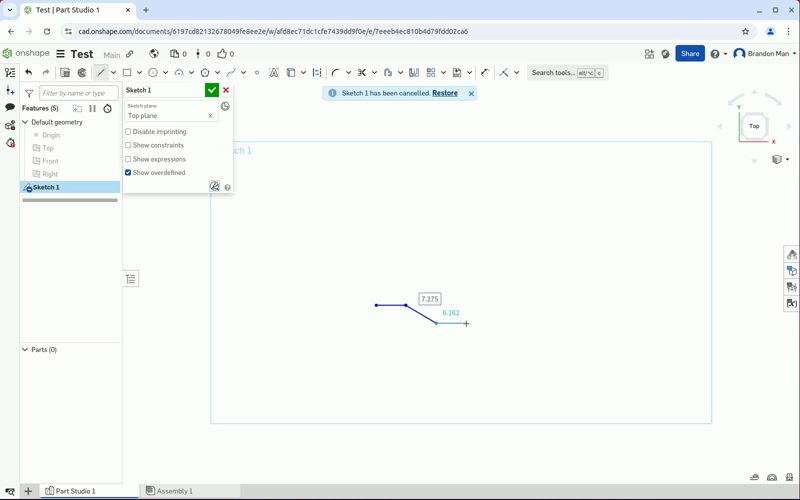
mouse_move(460, 323)
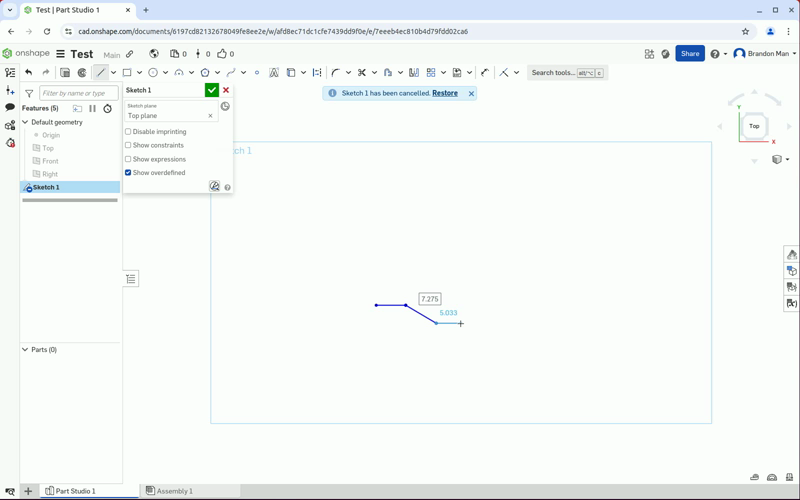
click(460, 323)
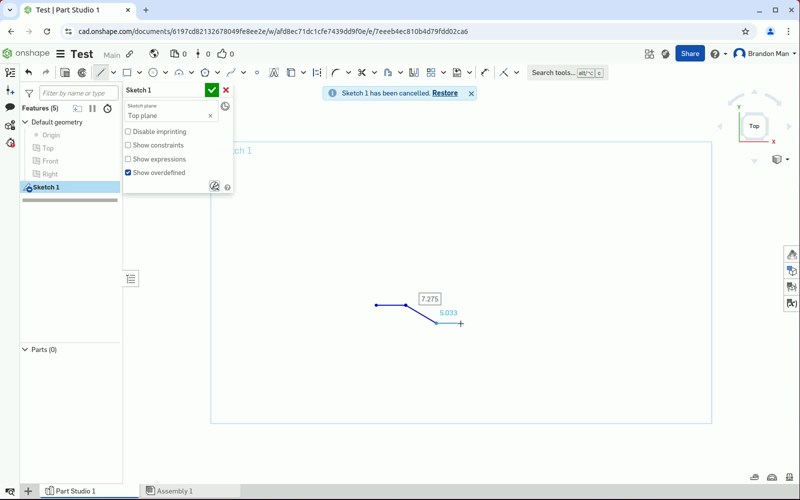
key_up(shift)
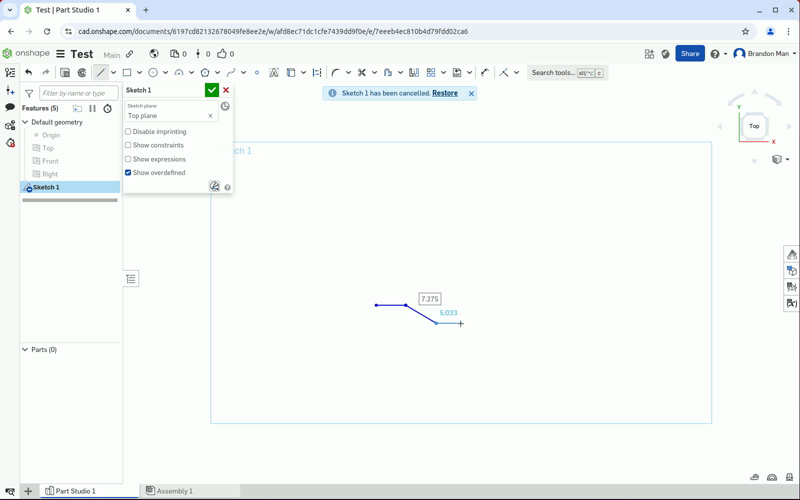
key(esc)
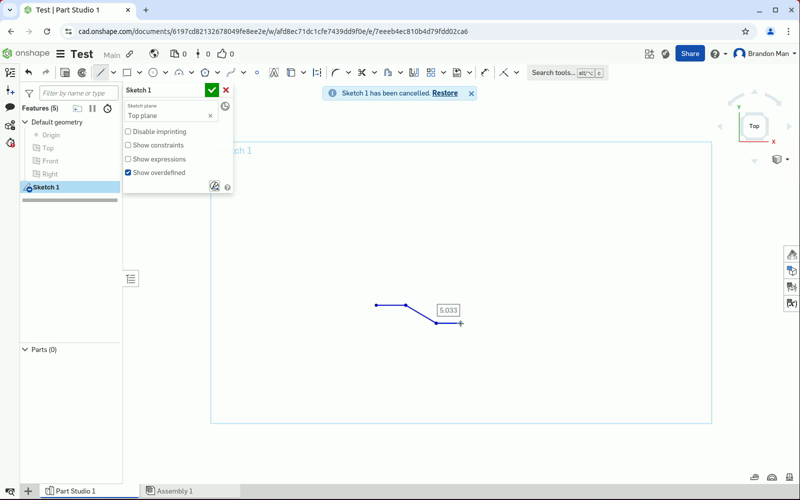
key(a)
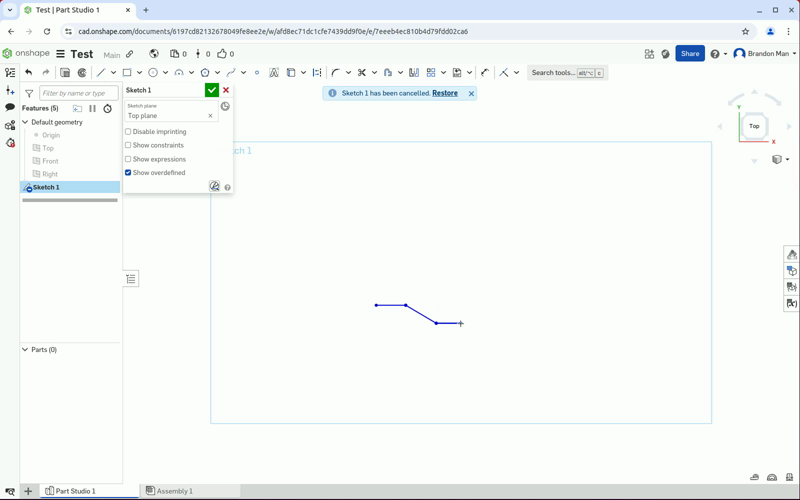
mouse_move(460, 323)
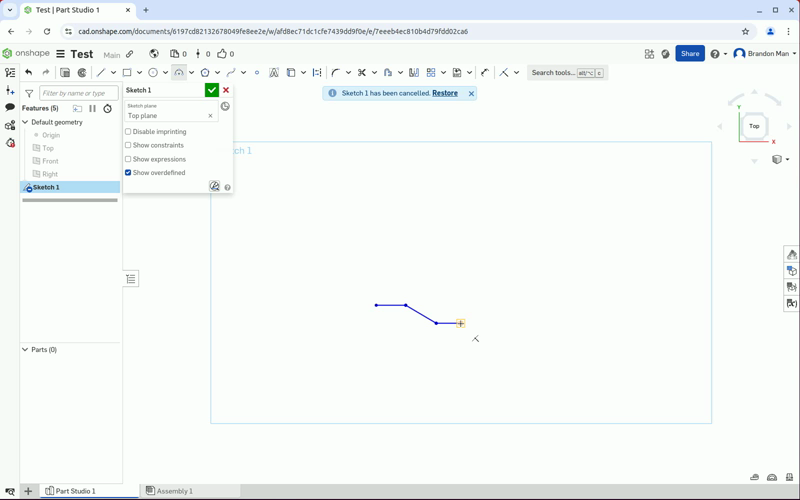
click(460, 323)
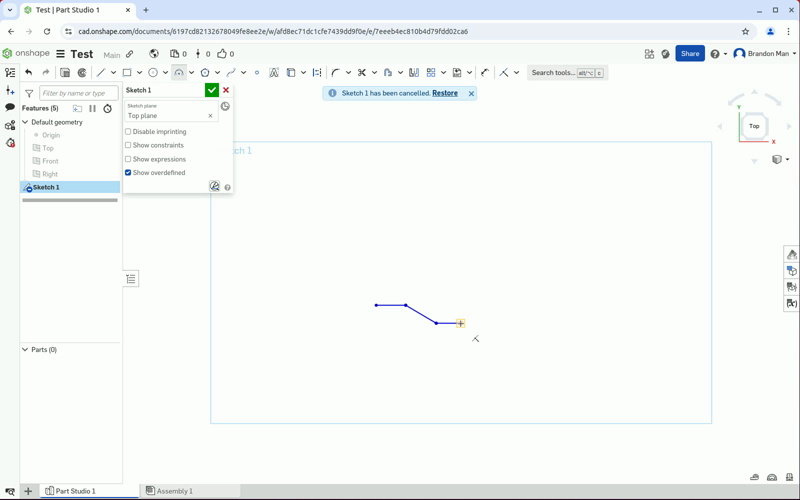
key_down(shift)
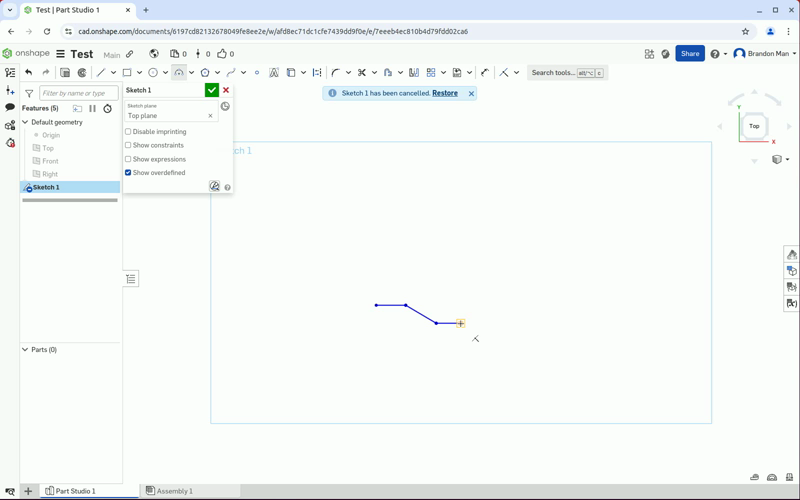
mouse_move(488, 344)
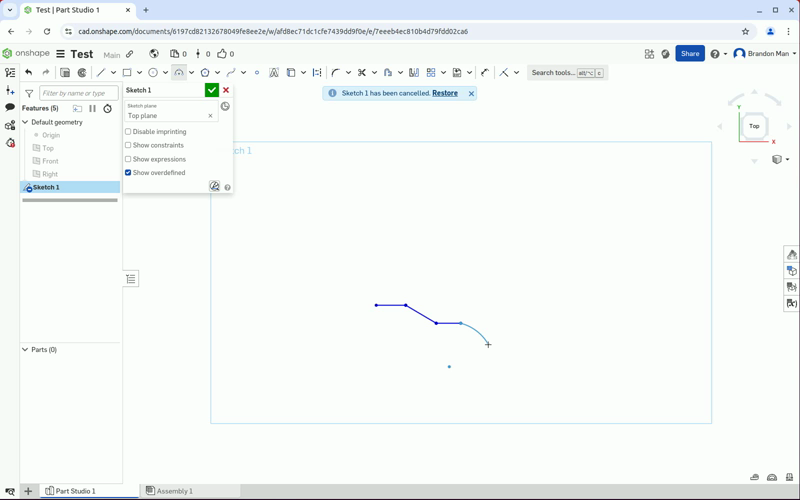
click(488, 344)
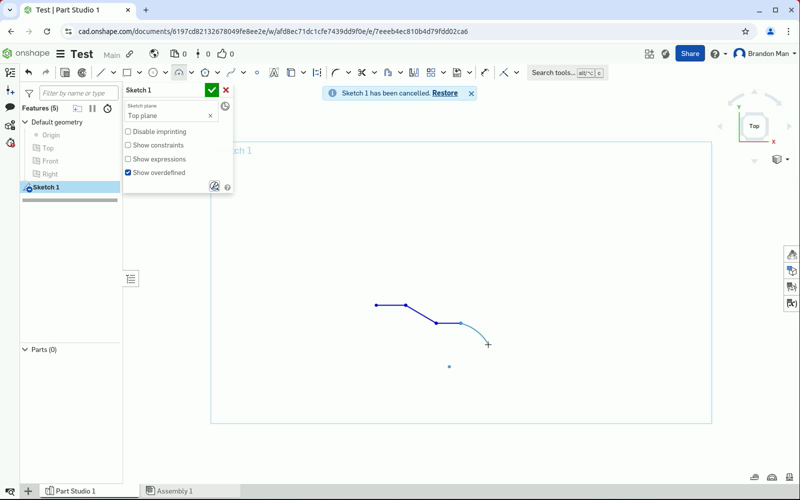
mouse_move(478, 328)
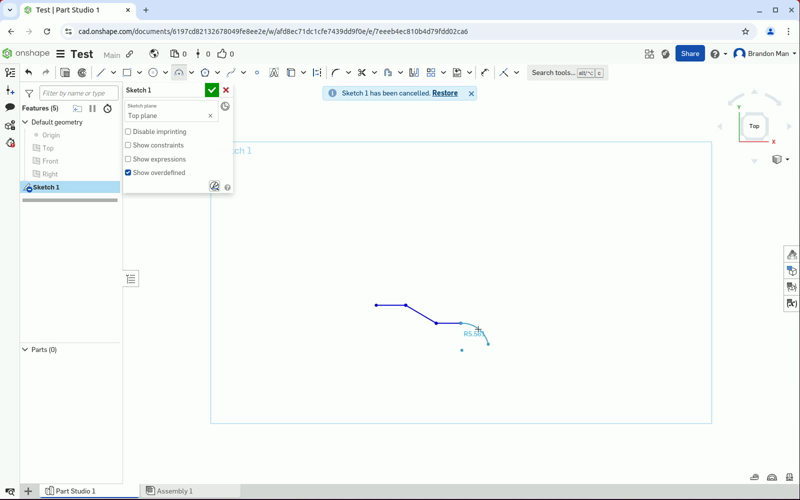
click(478, 328)
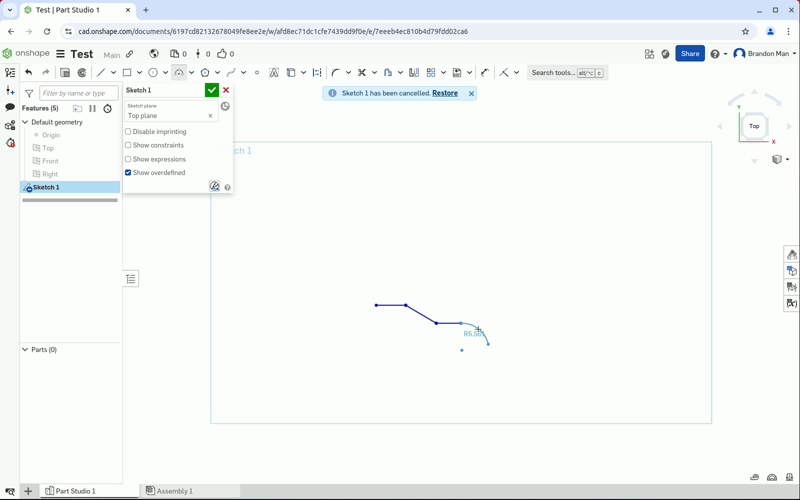
key_up(shift)
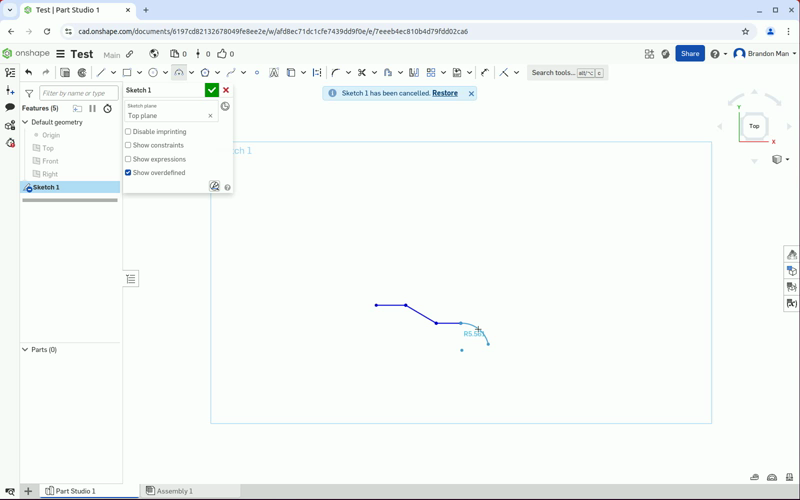
key(esc)
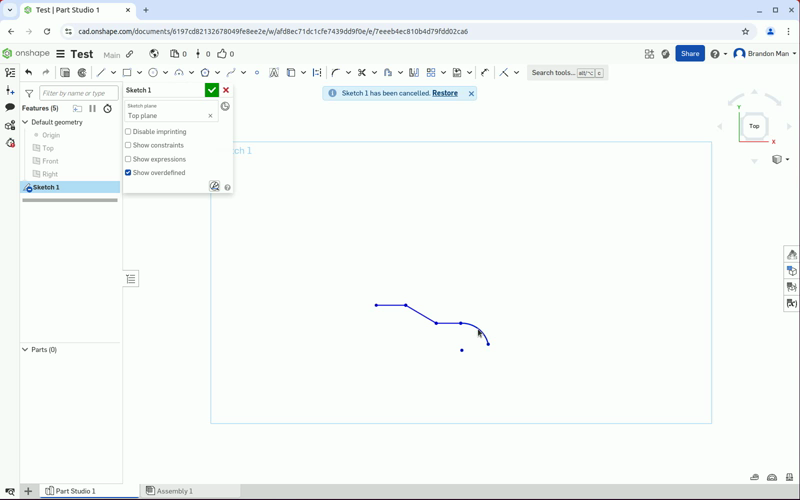
key(l)
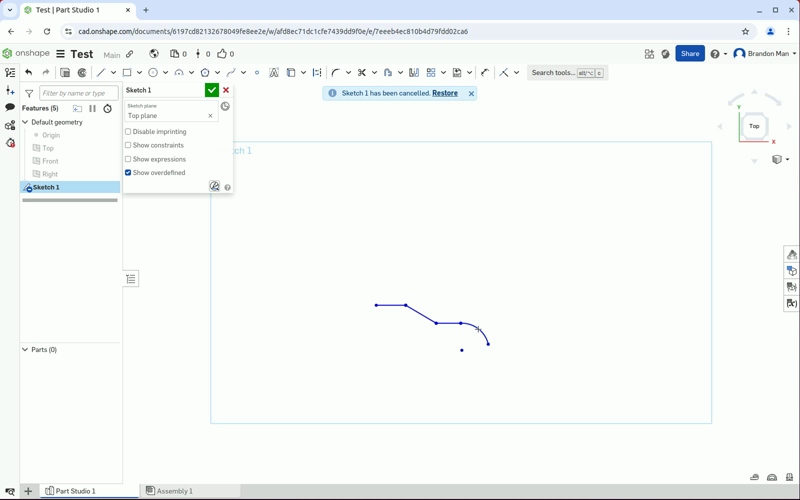
mouse_move(488, 344)
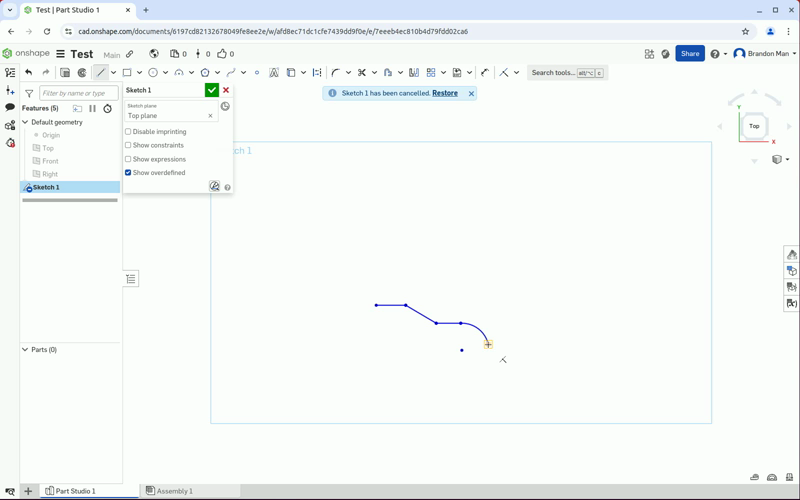
click(488, 344)
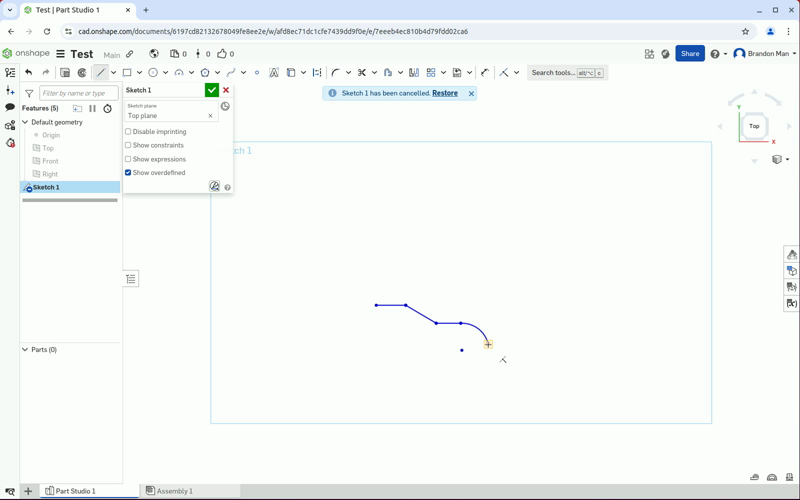
key_down(shift)
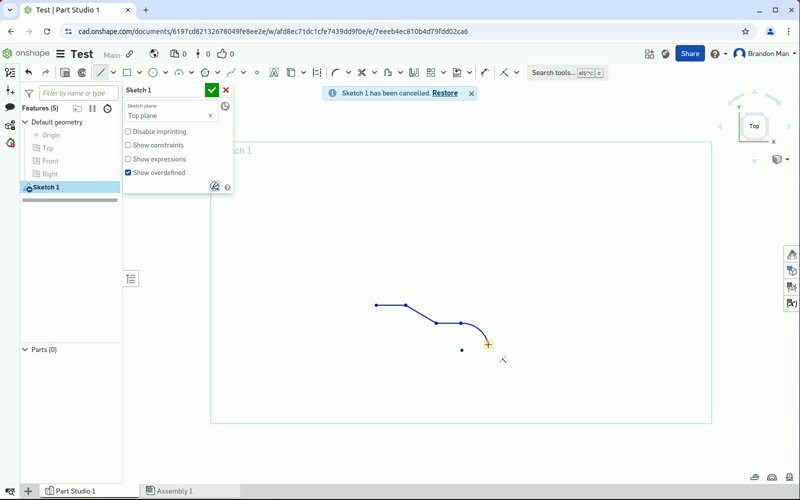
mouse_move(518, 344)
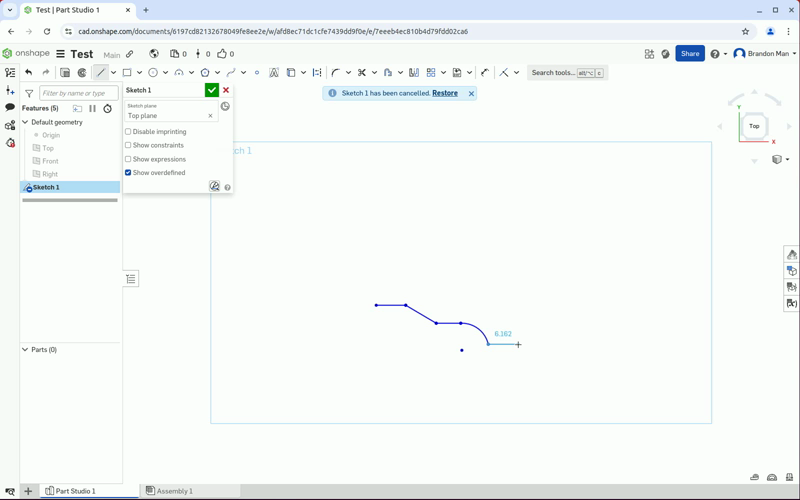
mouse_move(503, 394)
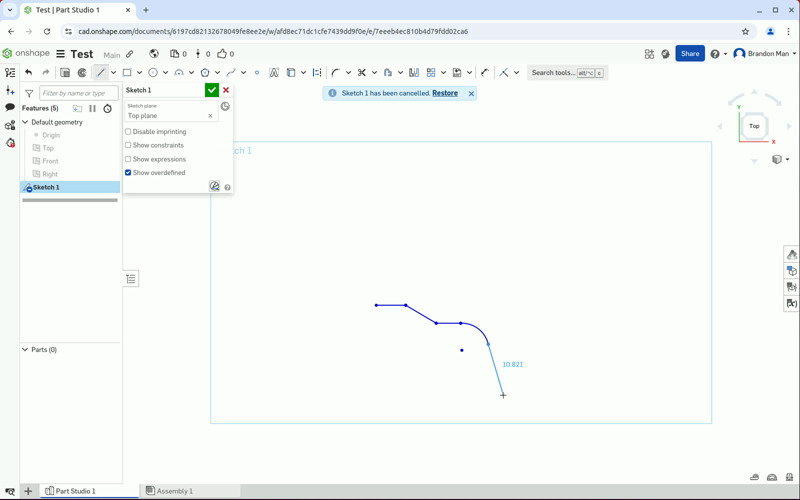
click(503, 394)
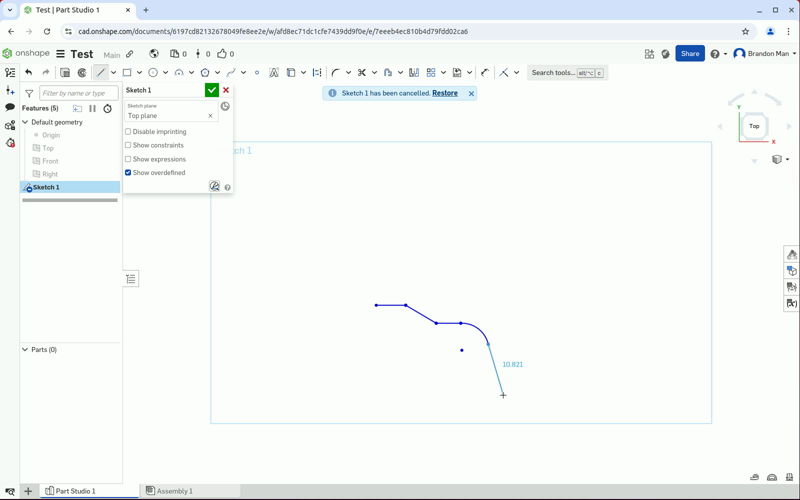
key_up(shift)
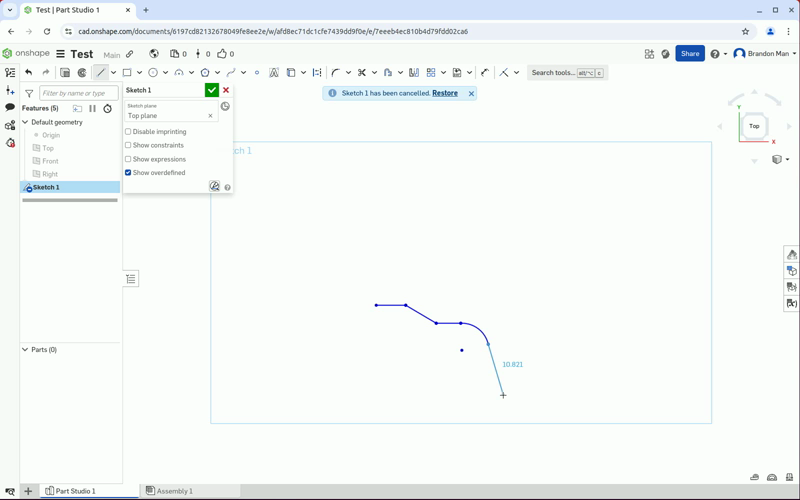
key_down(shift)
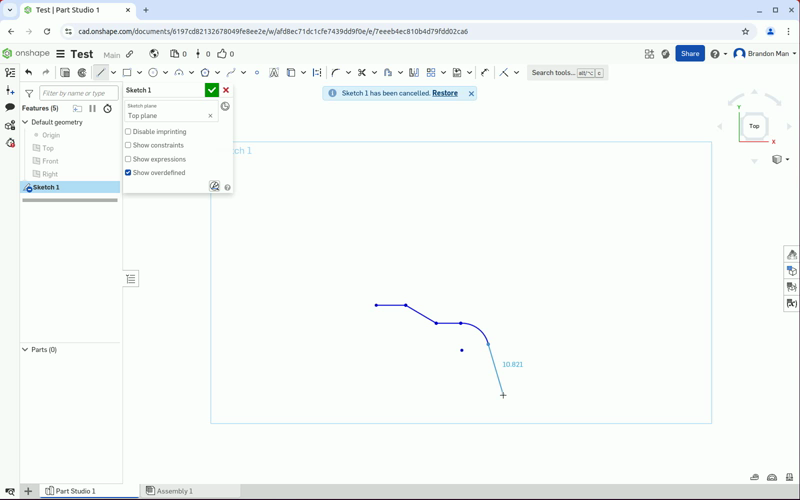
mouse_move(533, 394)
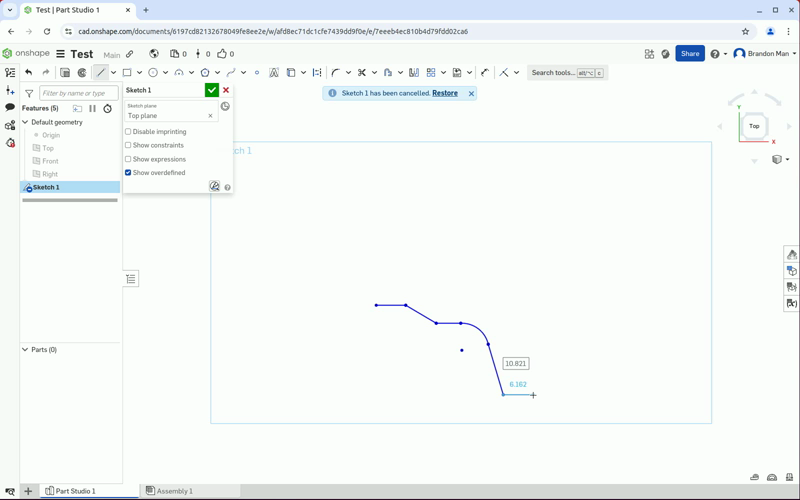
mouse_move(530, 387)
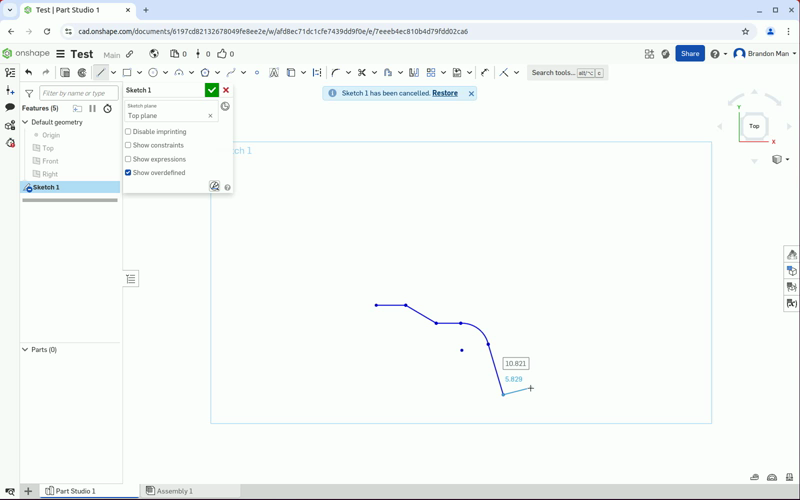
click(530, 387)
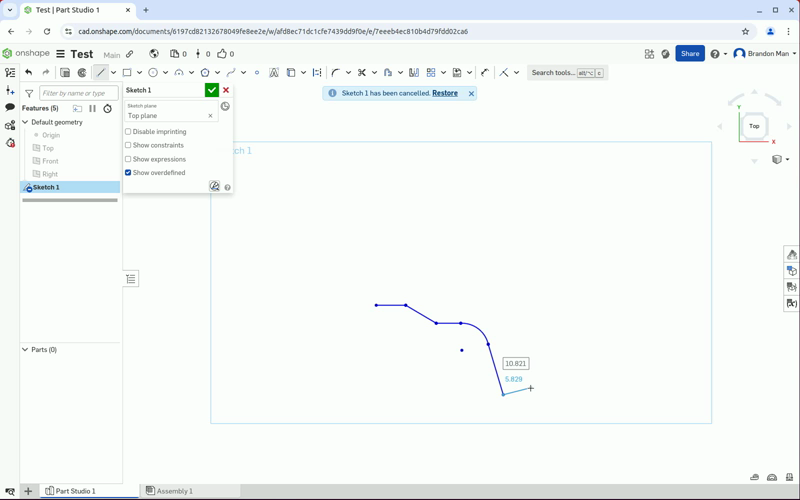
key_up(shift)
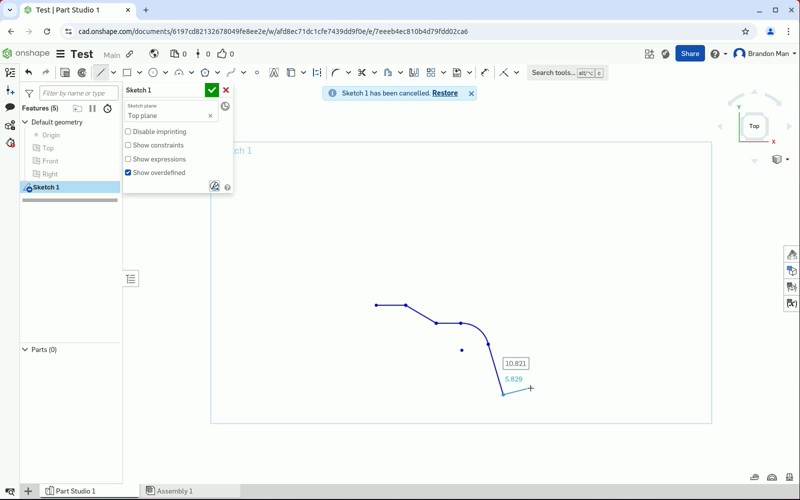
key_down(shift)
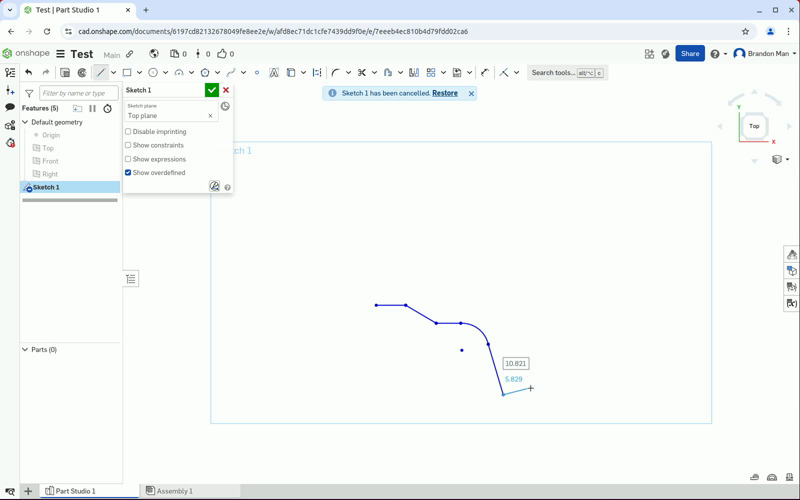
mouse_move(513, 324)
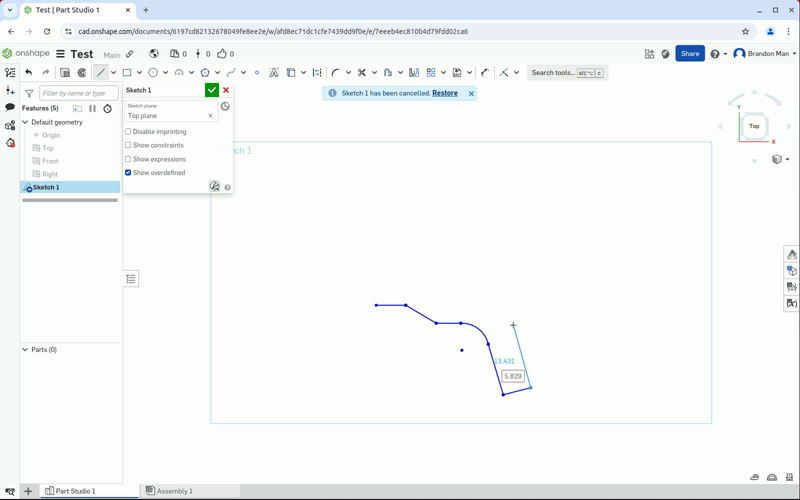
click(513, 324)
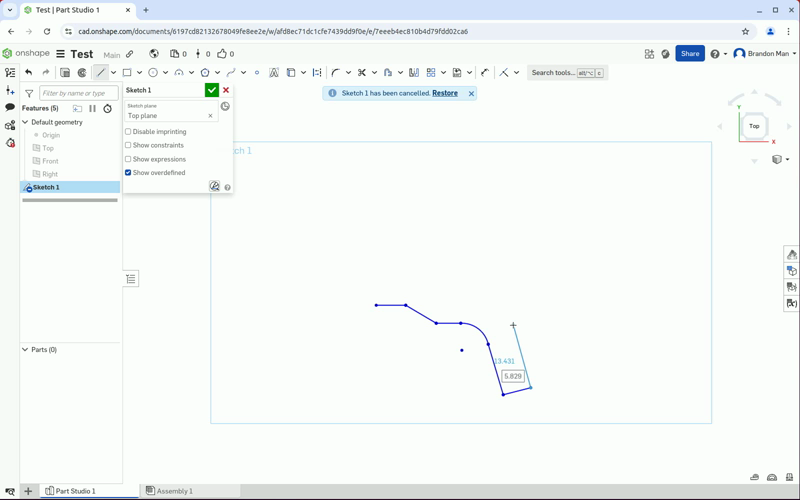
key_up(shift)
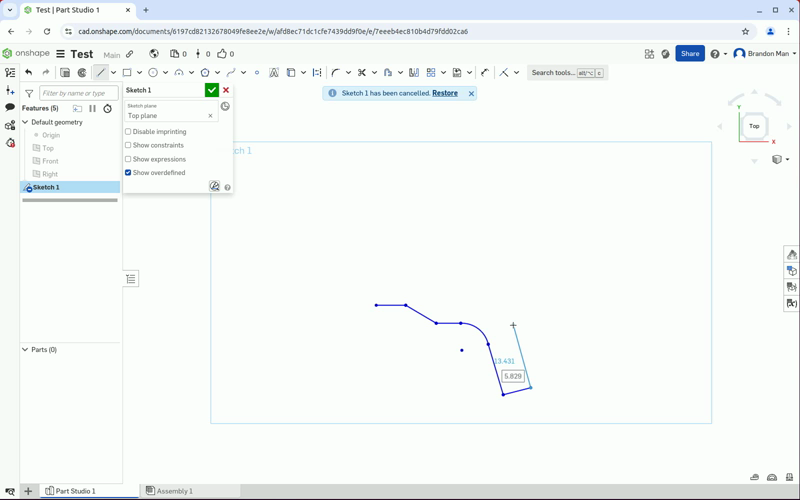
key(esc)
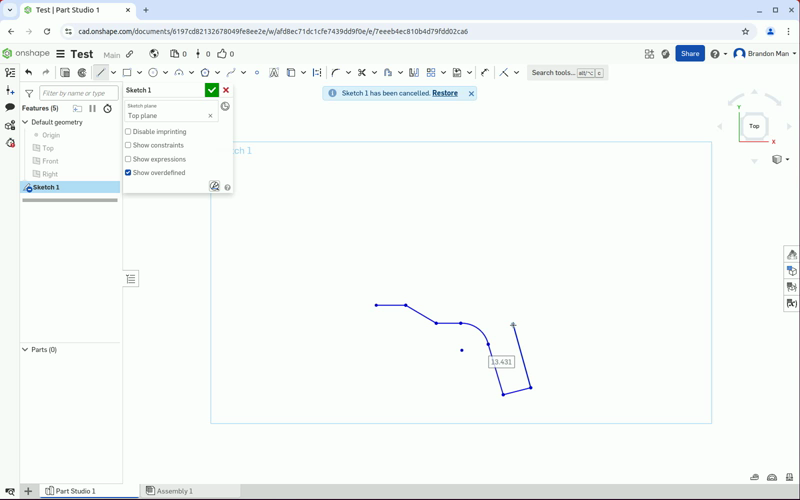
key(a)
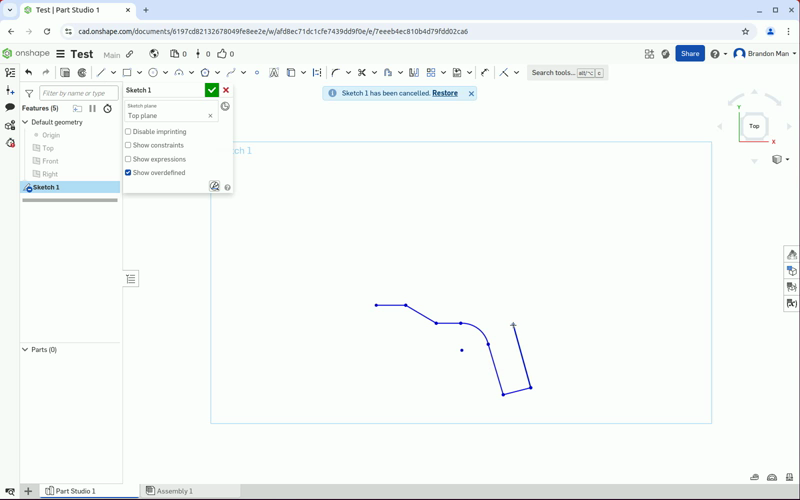
mouse_move(513, 324)
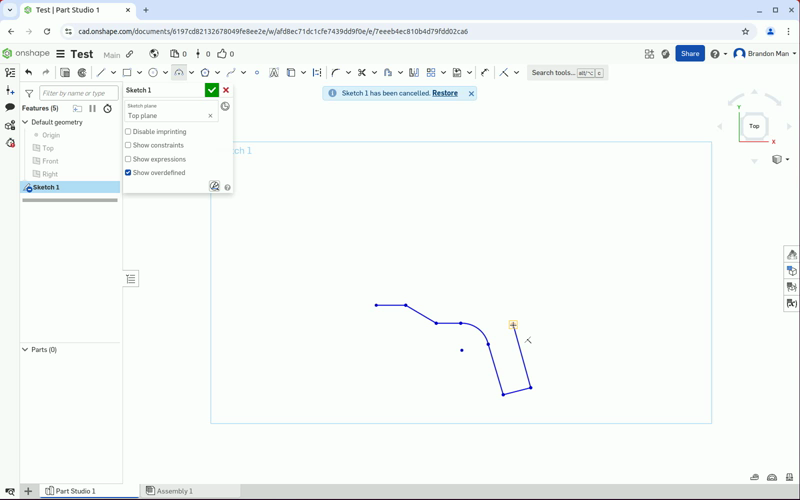
click(513, 324)
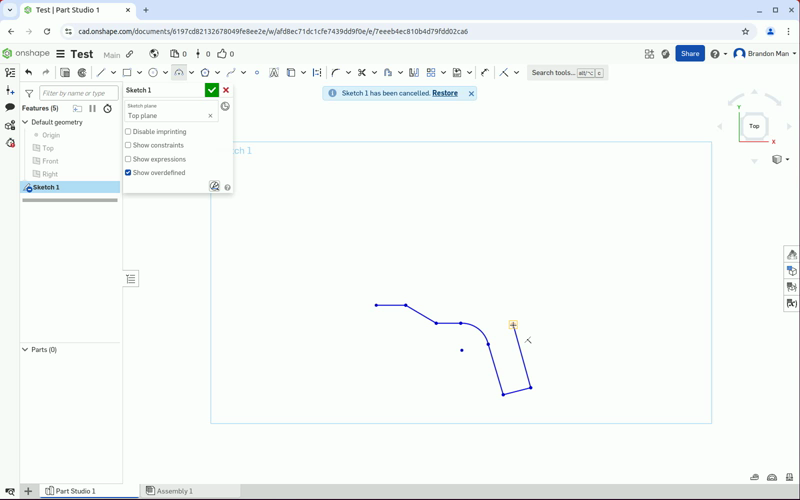
key_down(shift)
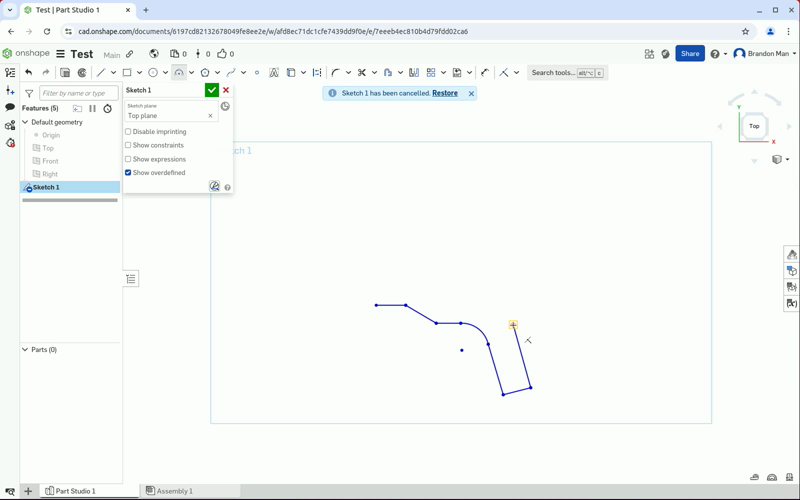
mouse_move(460, 282)
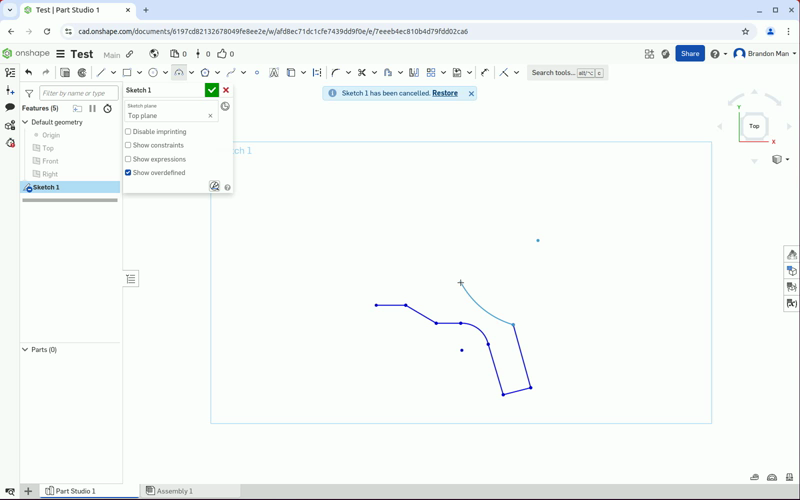
click(460, 282)
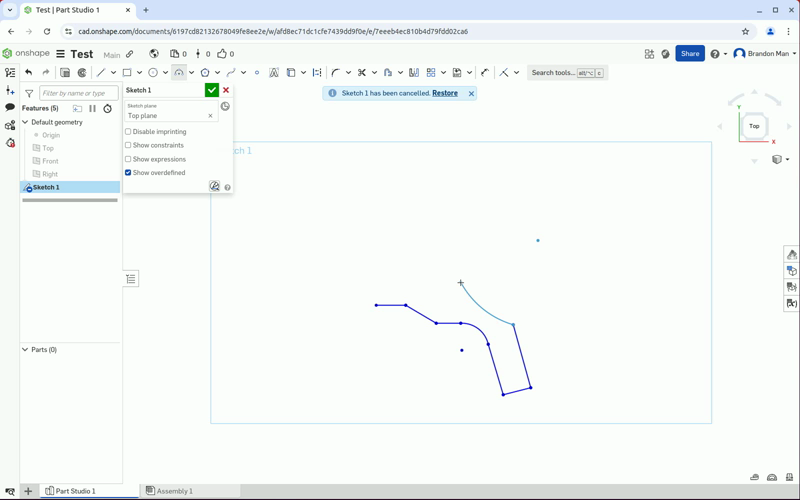
mouse_move(493, 294)
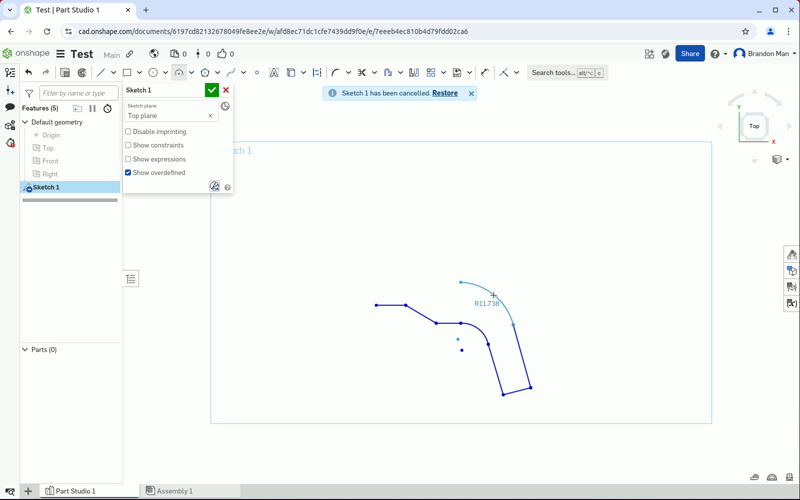
click(493, 294)
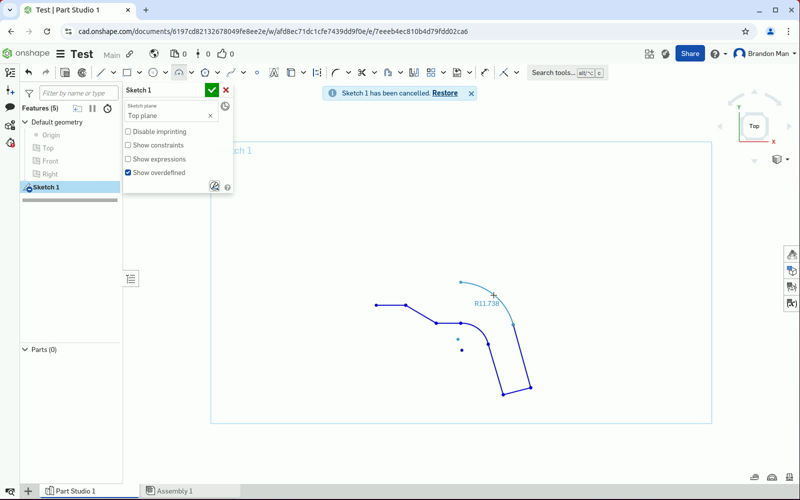
key_up(shift)
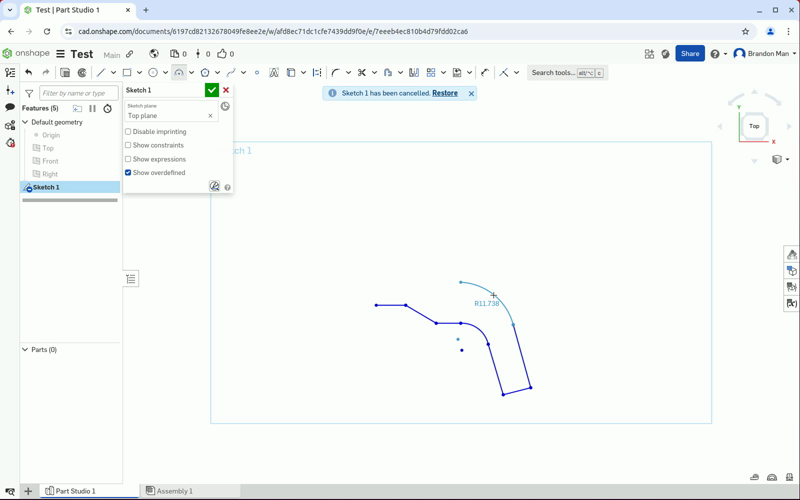
key(esc)
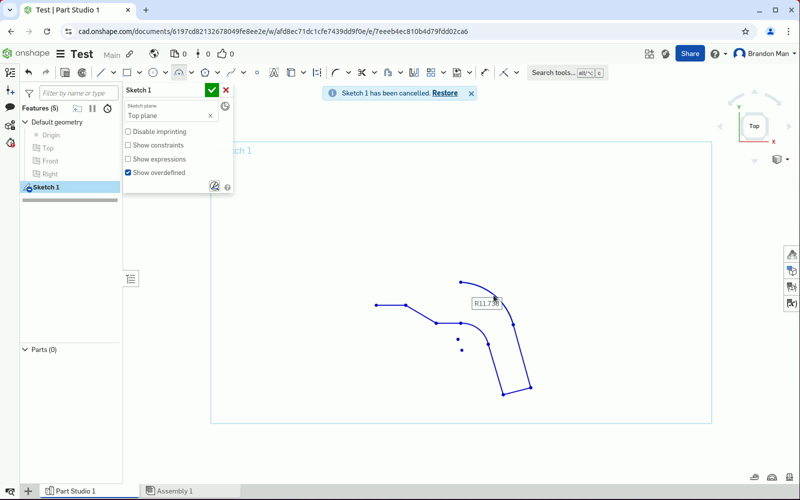
key(l)
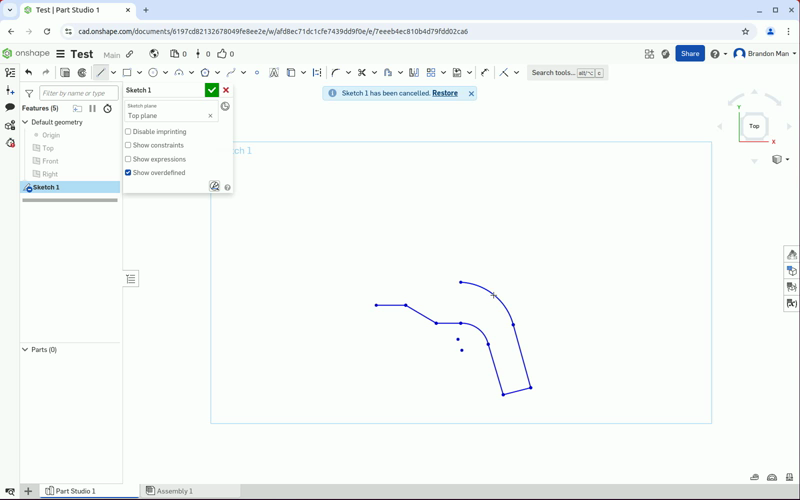
mouse_move(460, 282)
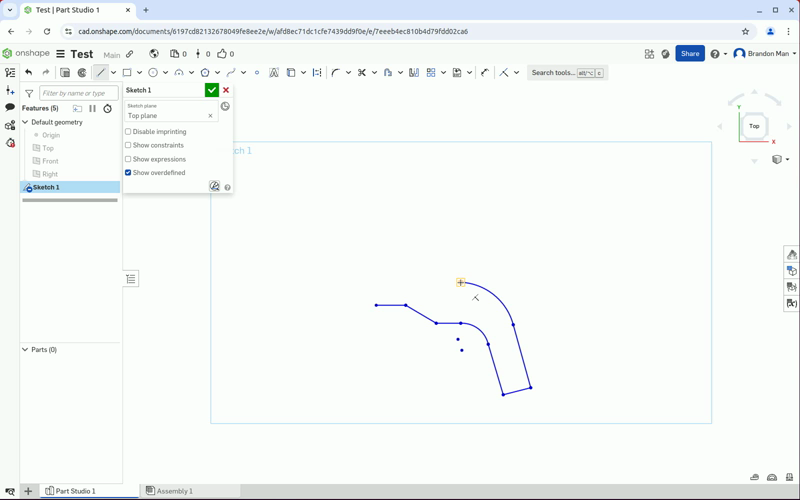
click(460, 282)
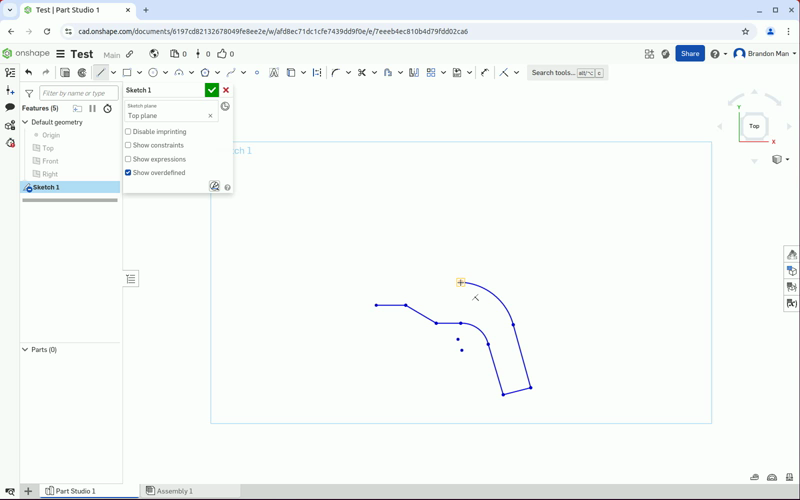
key_down(shift)
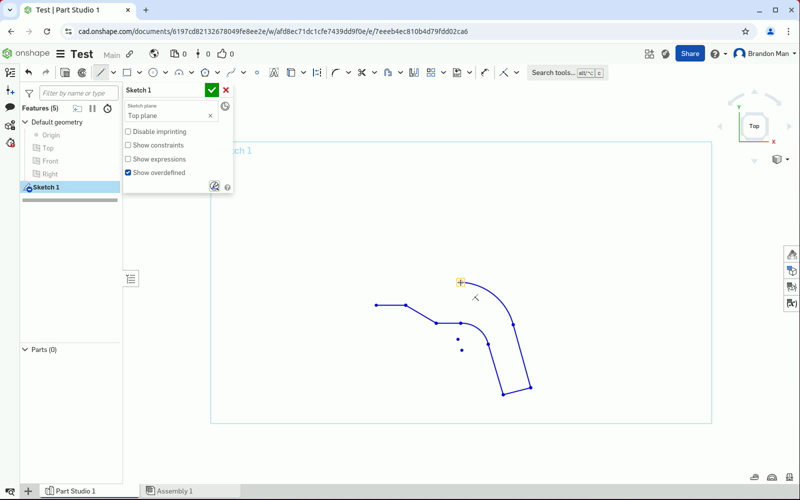
mouse_move(376, 282)
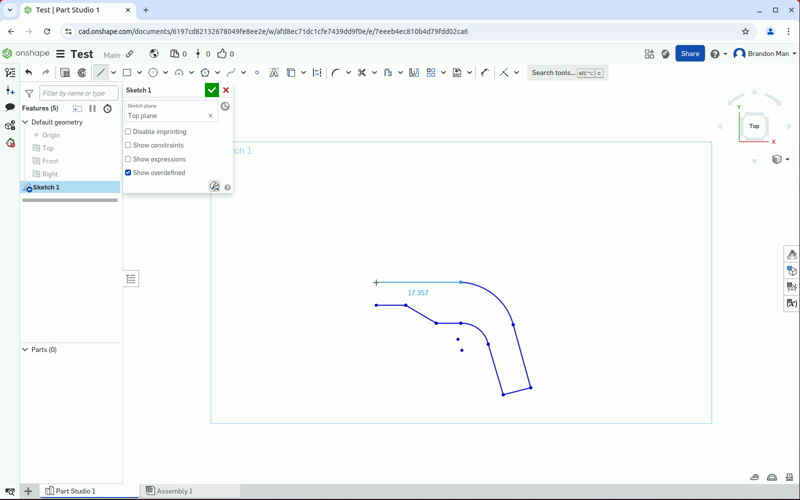
click(376, 282)
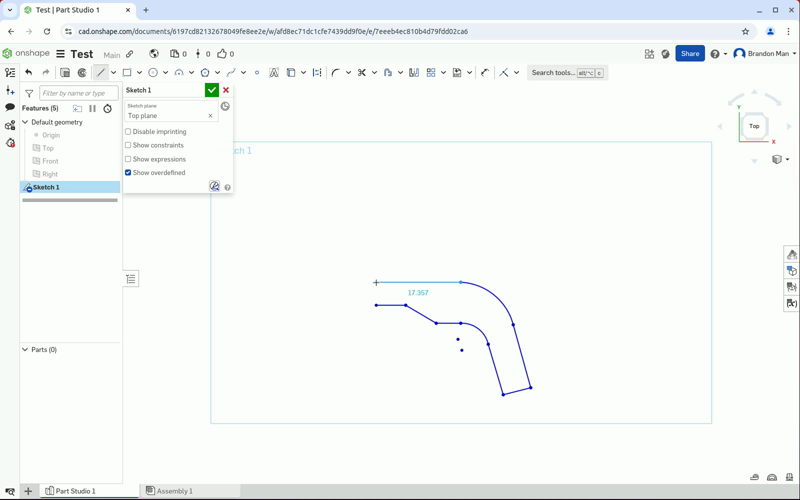
key_up(shift)
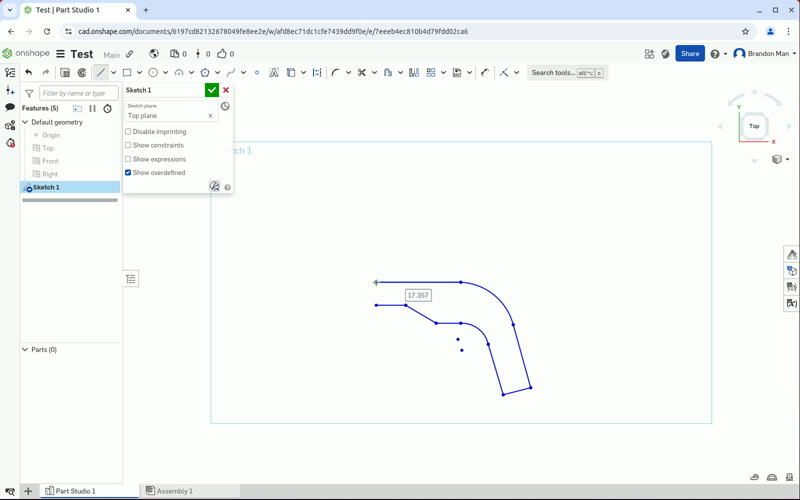
mouse_move(406, 282)
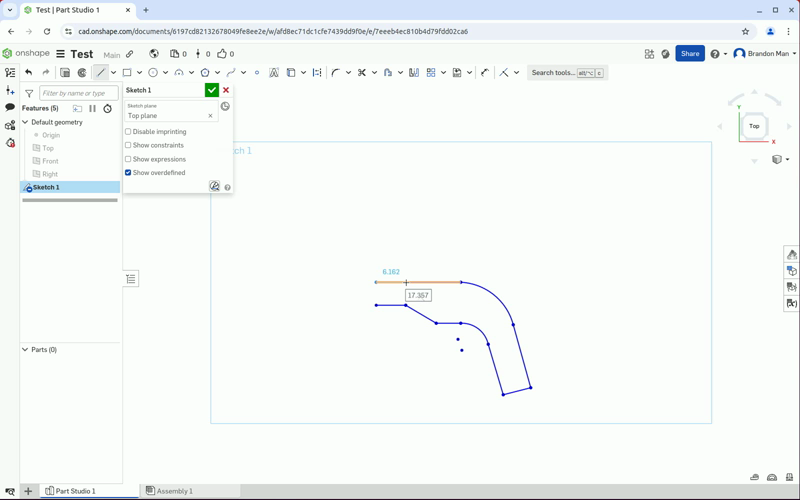
key_down(shift)
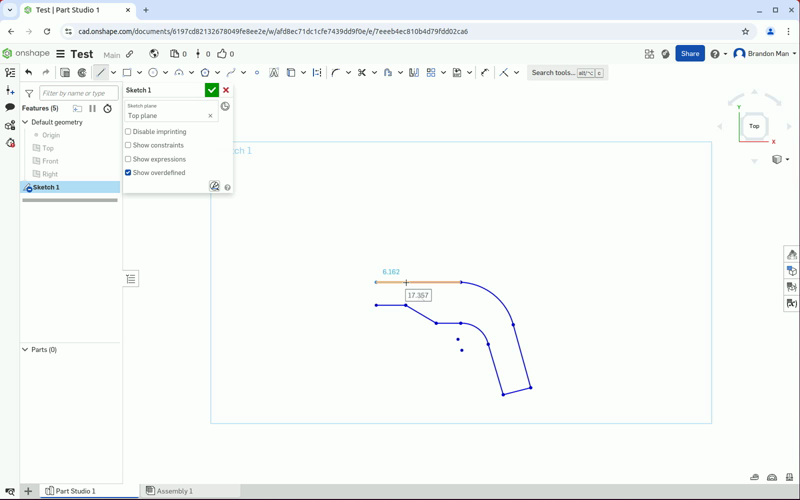
mouse_move(376, 305)
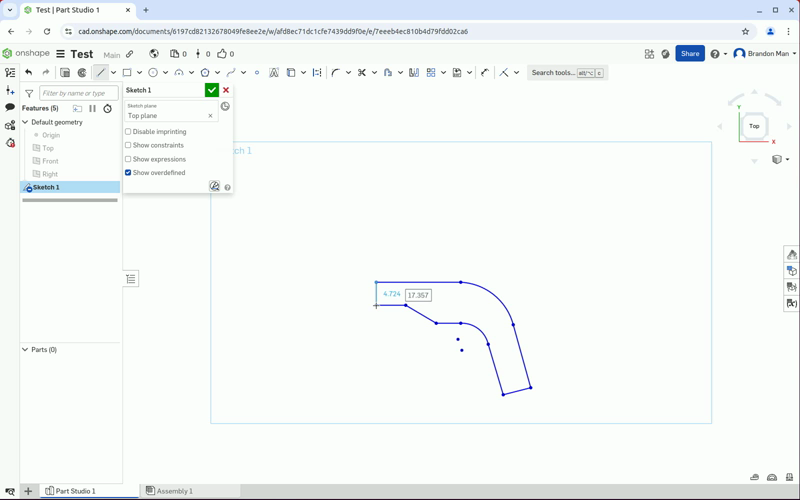
key_up(shift)
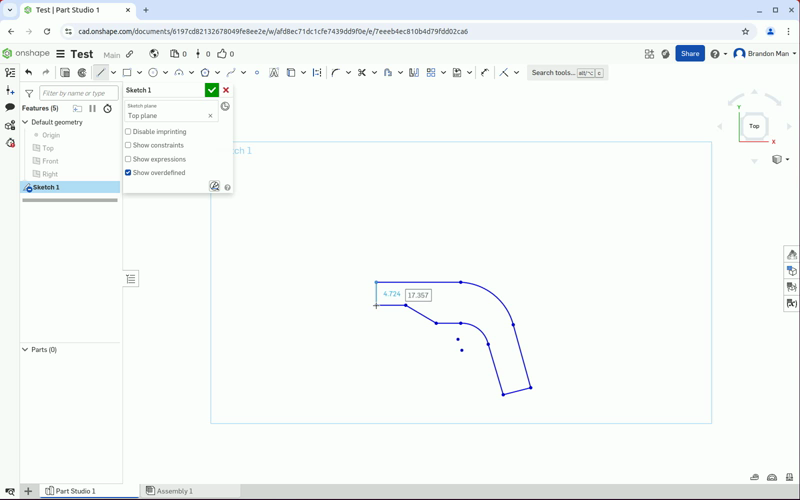
click(376, 305)
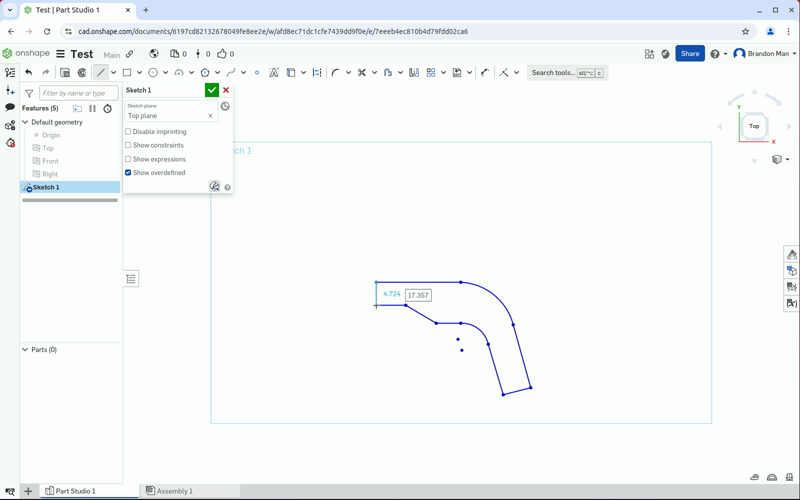
key(esc)
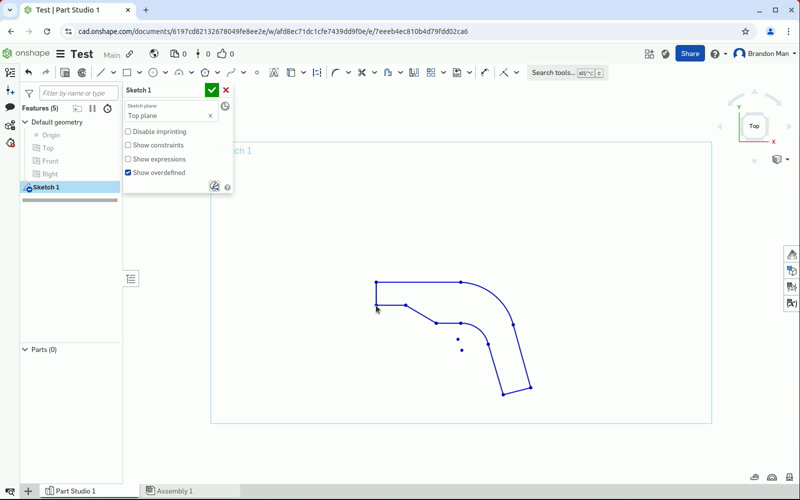
mouse_move(477, 307)
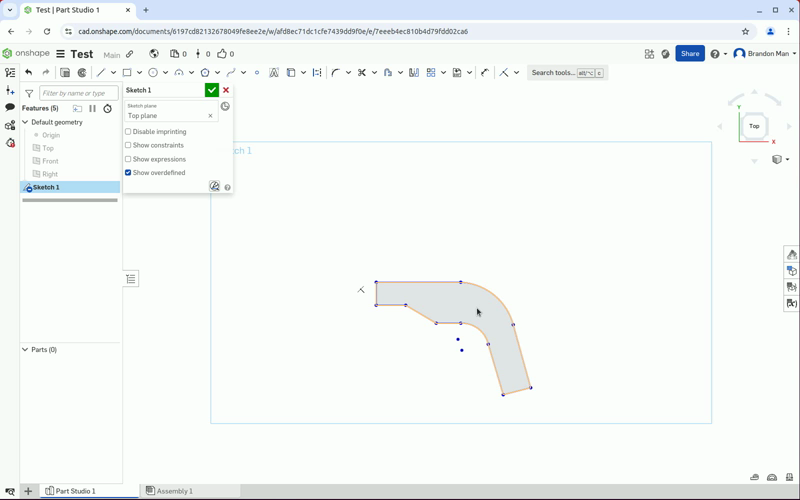
click(477, 307)
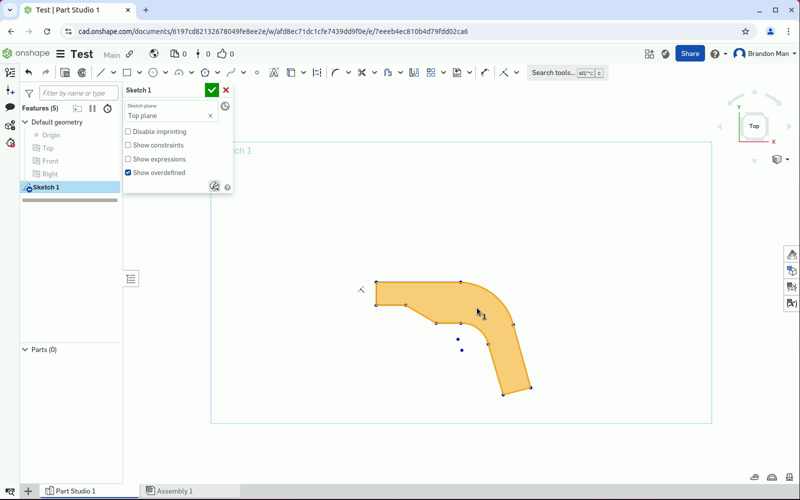
mouse_move(73, 352)
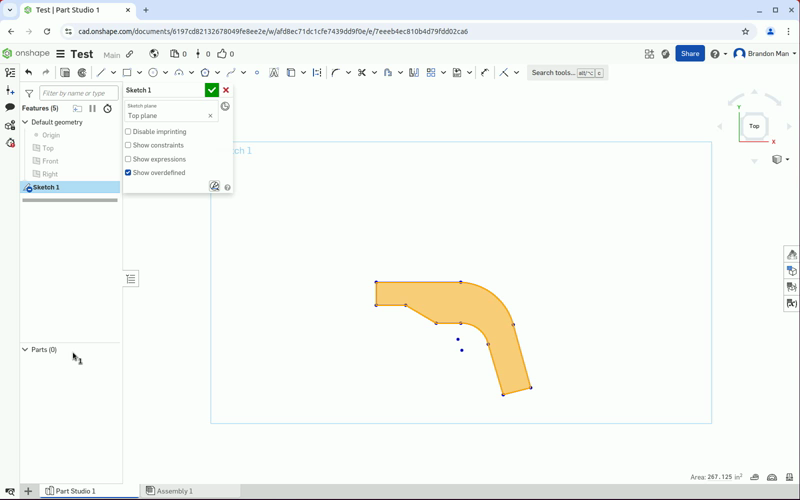
key(shift+y)
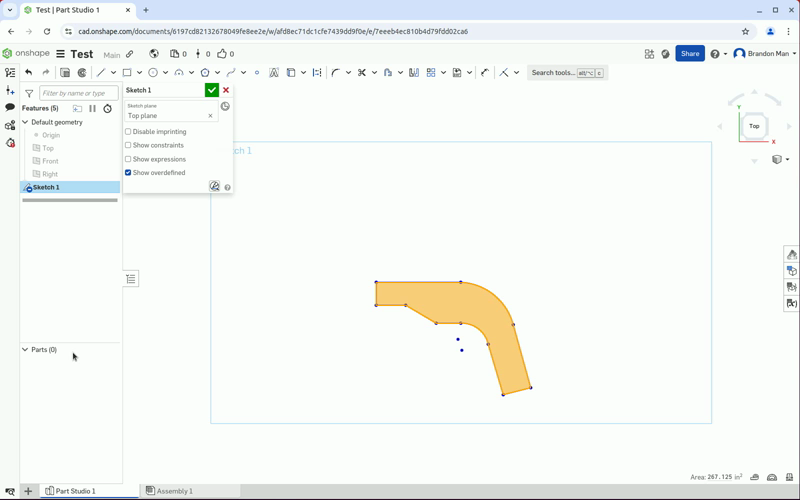
key(shift+e)
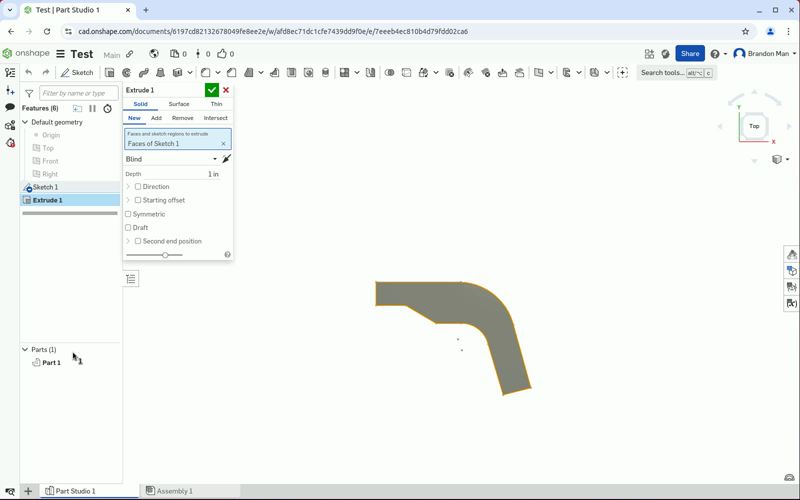
mouse_move(143, 106)
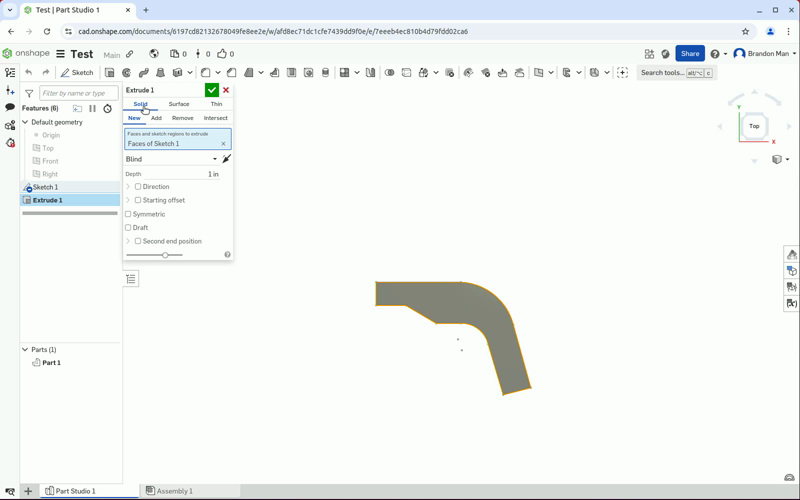
click(143, 106)
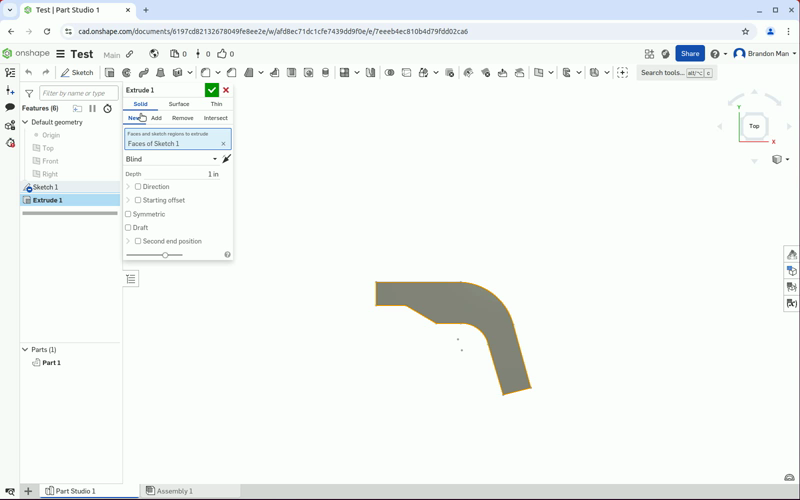
mouse_move(137, 120)
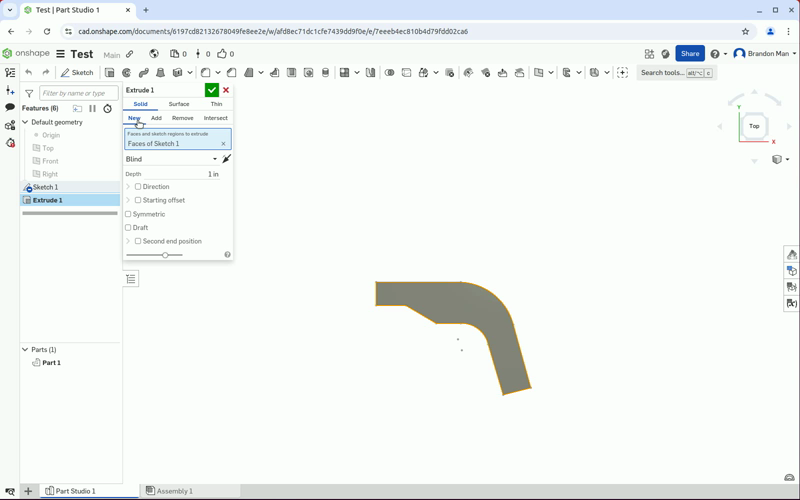
click(137, 120)
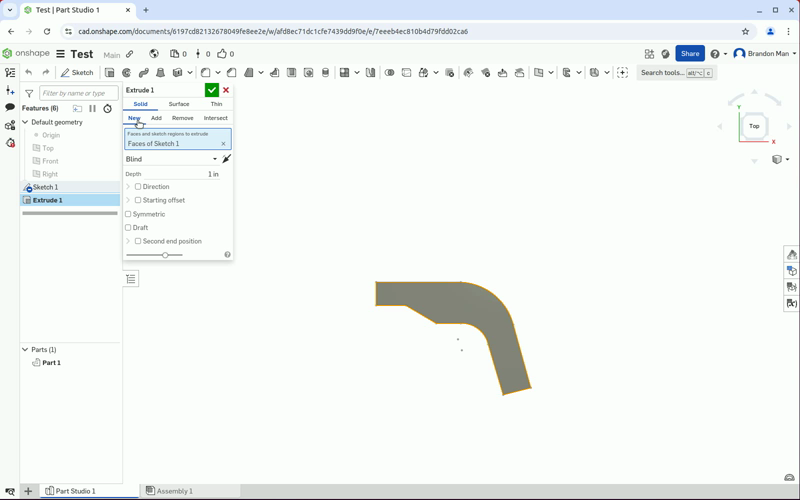
key(tab, 4)
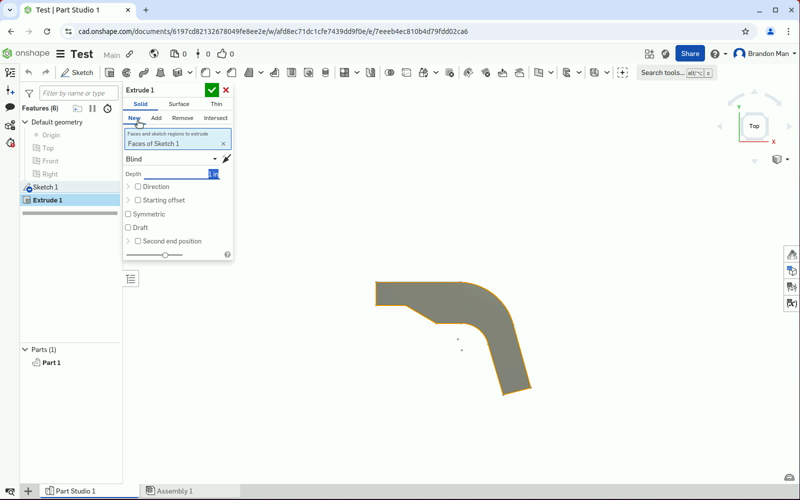
text(-0.481)
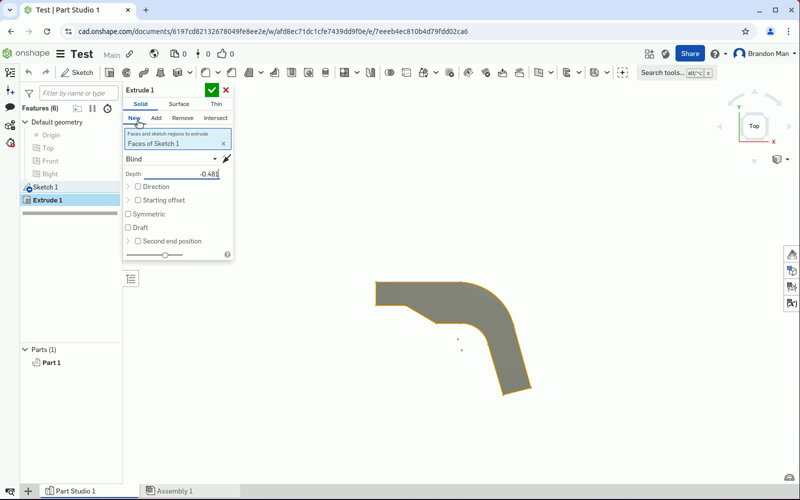
key(enter)
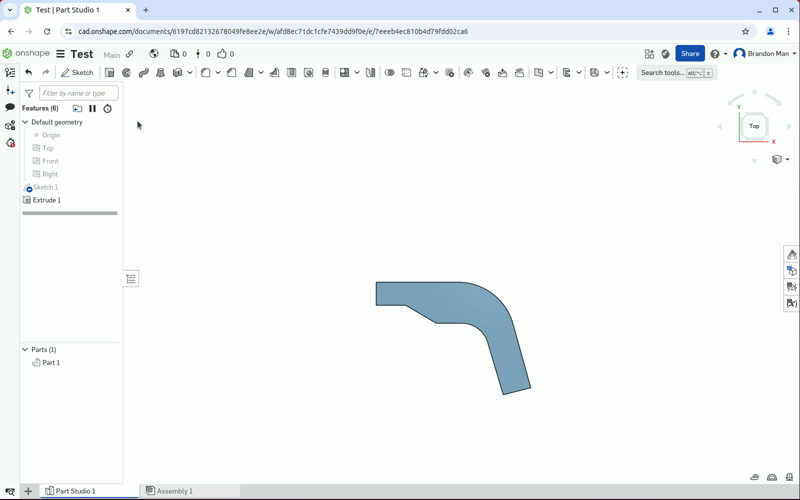
key(shift+h)
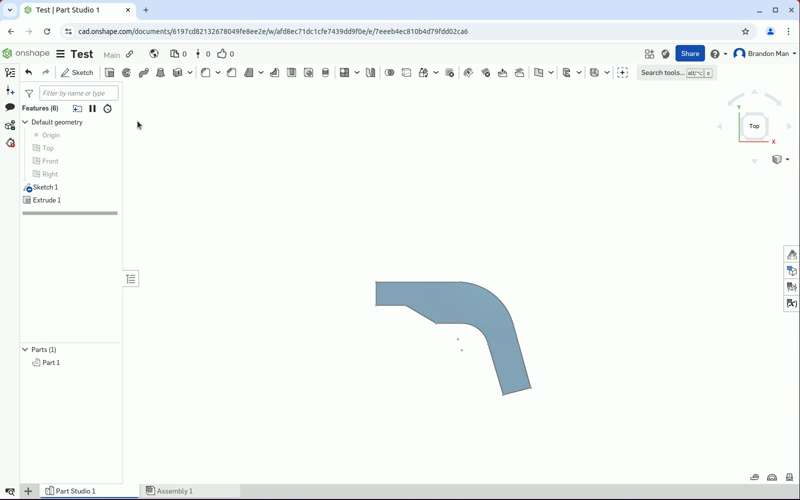
key(shift+h)
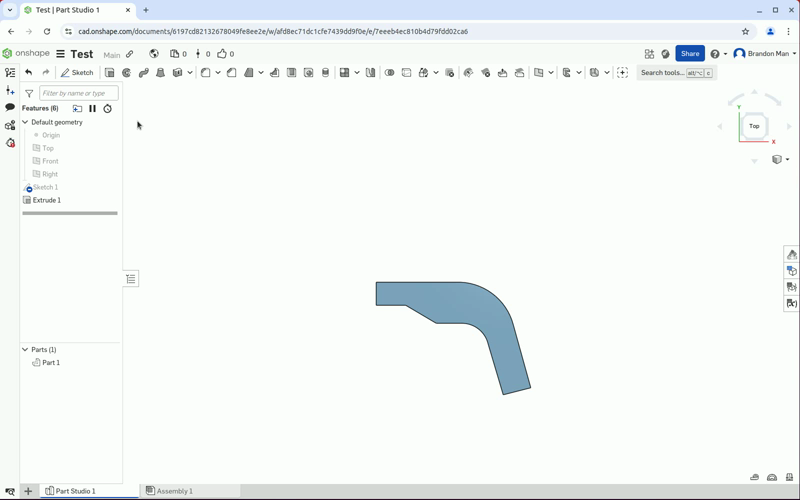
mouse_move(73, 189)
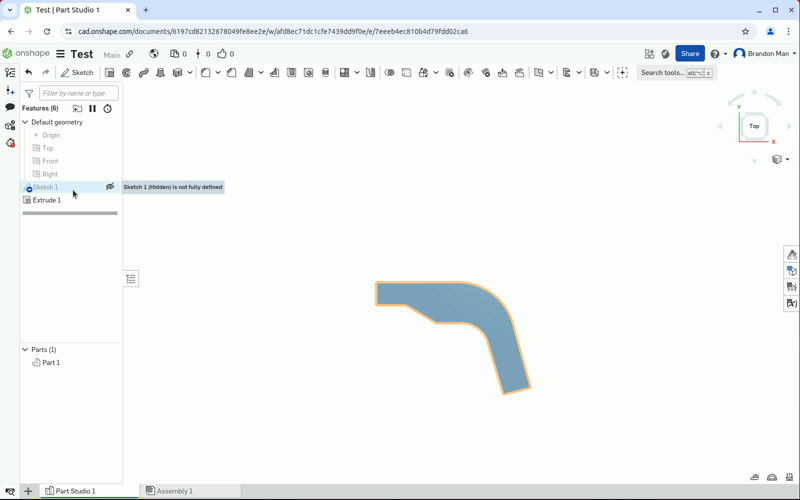
click(73, 189)
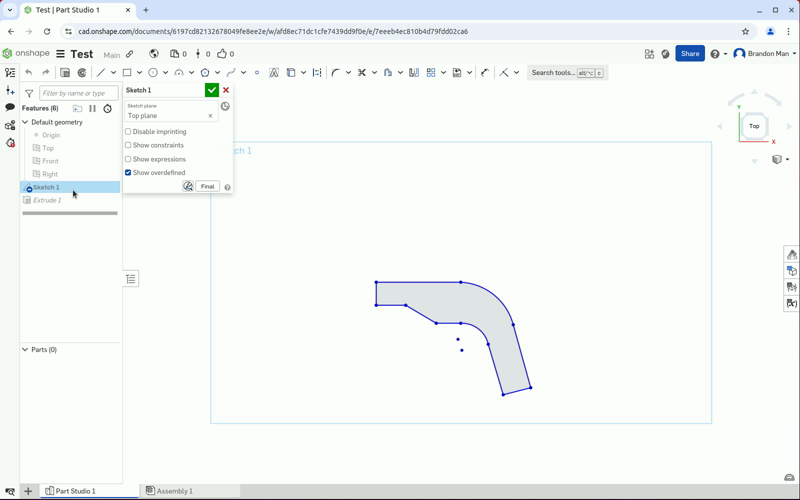
mouse_move(229, 92)
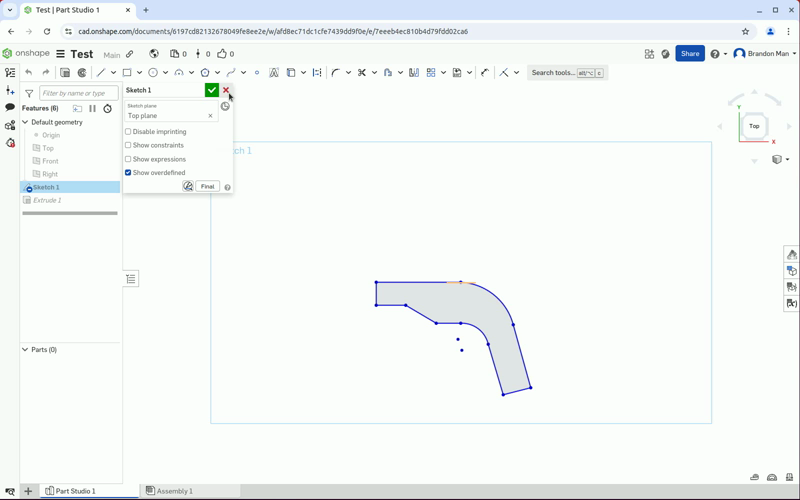
click(229, 92)
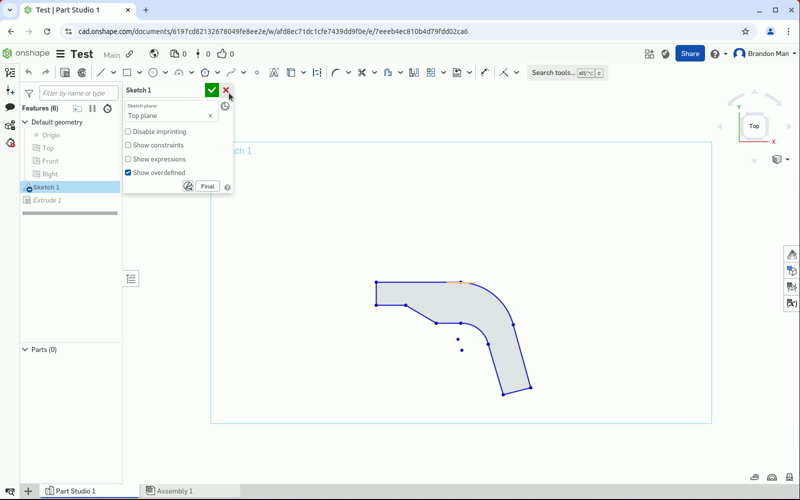
key(shift+s)
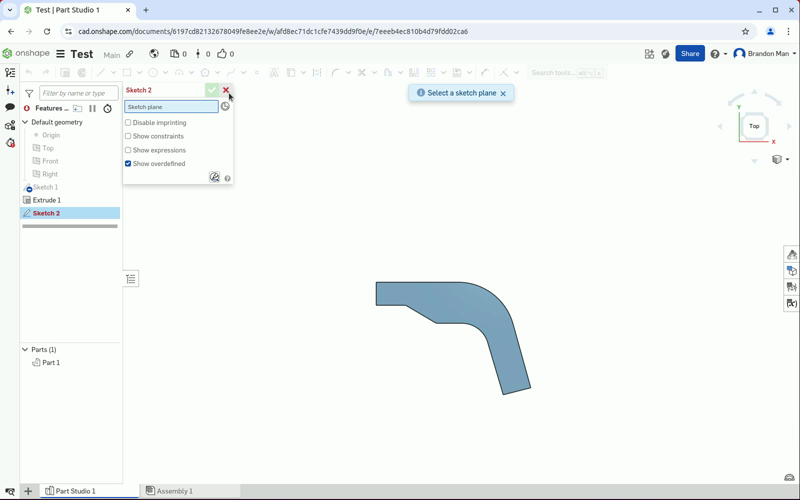
mouse_move(73, 150)
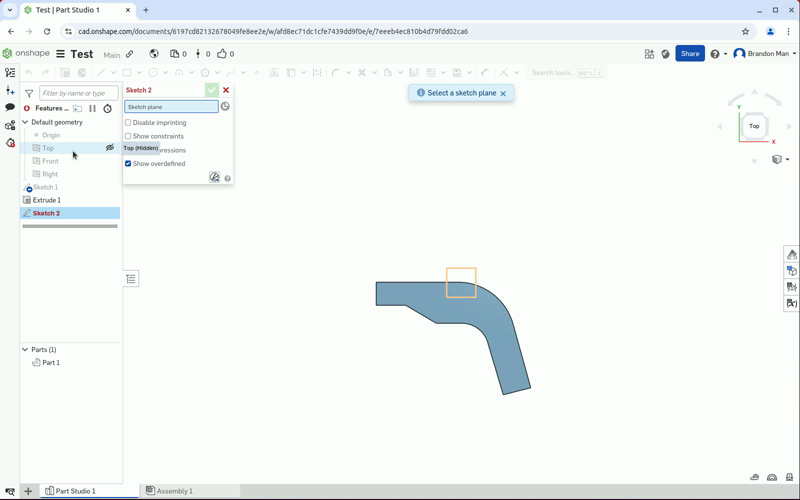
click(73, 150)
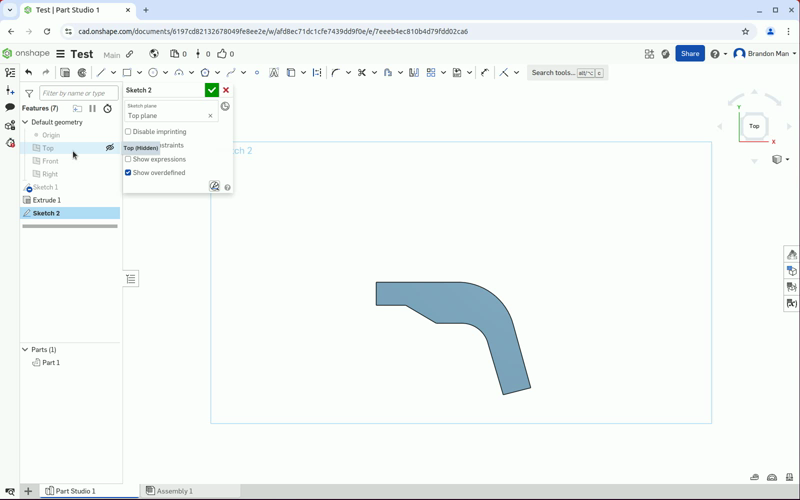
mouse_move(73, 352)
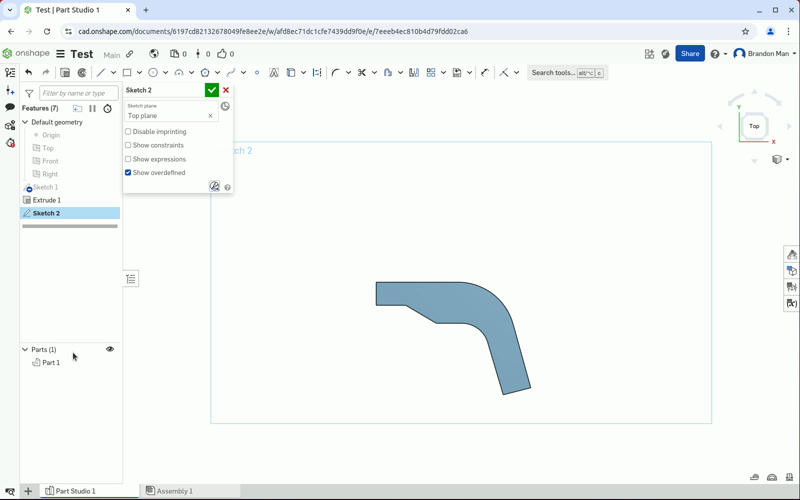
key(y)
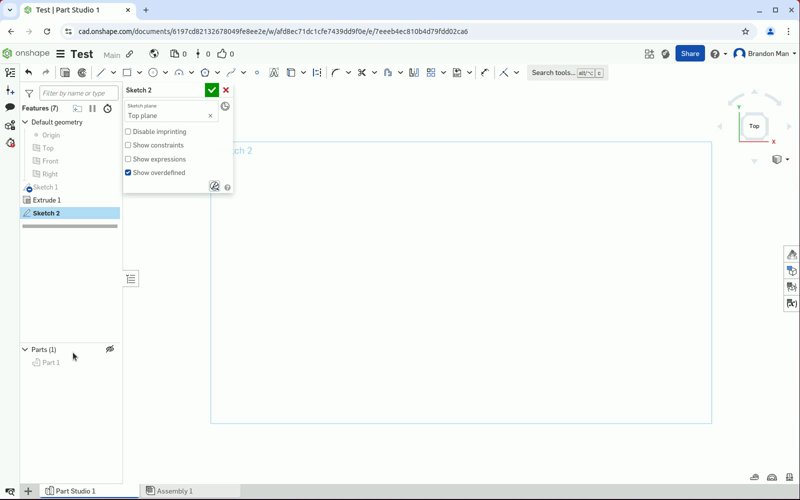
key(l)
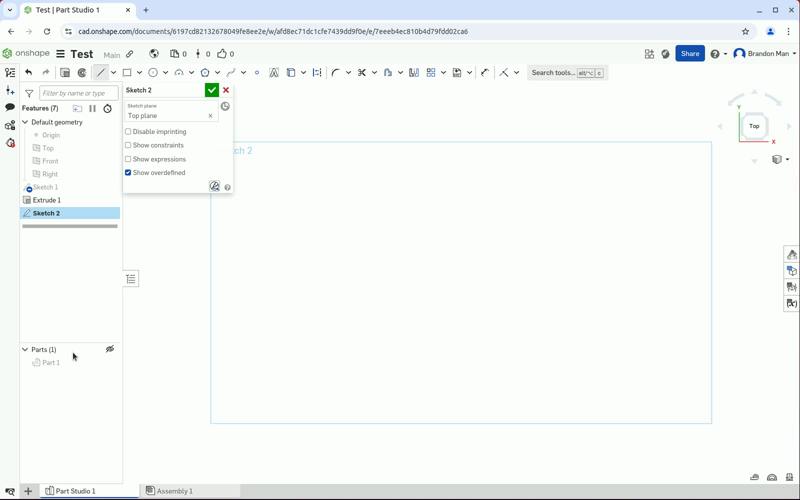
key_down(shift)
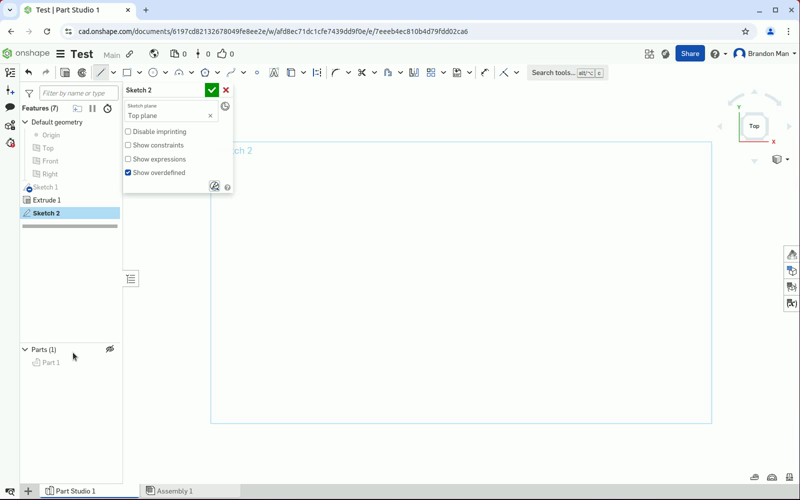
mouse_move(378, 303)
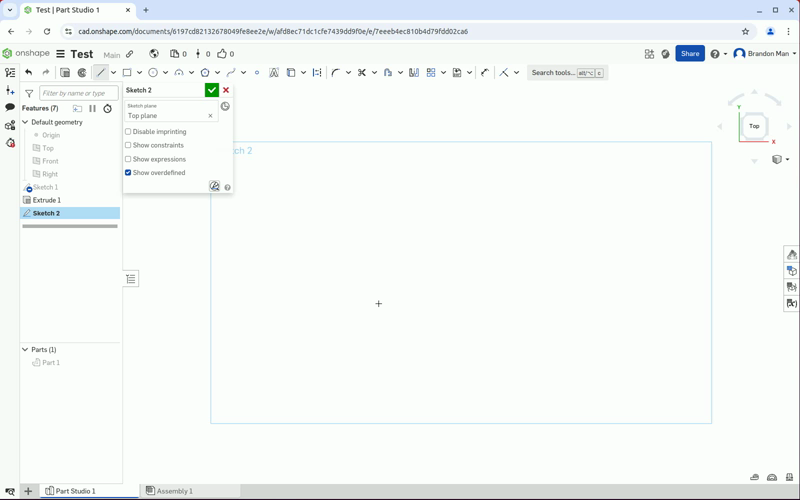
click(378, 303)
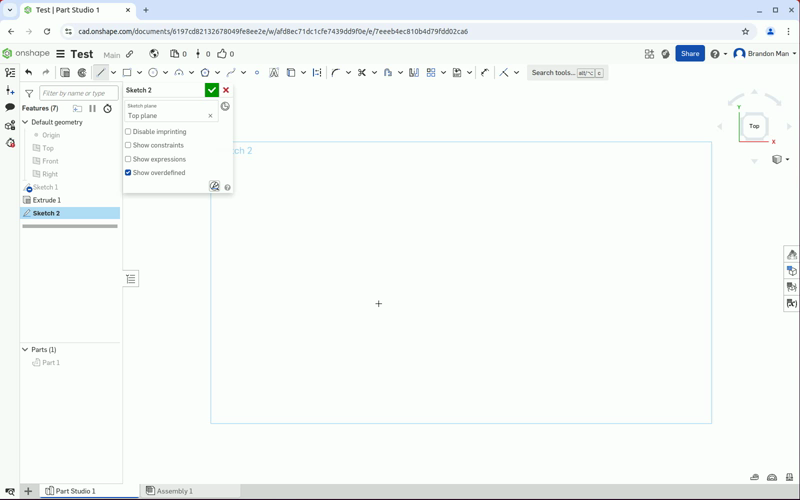
key_up(shift)
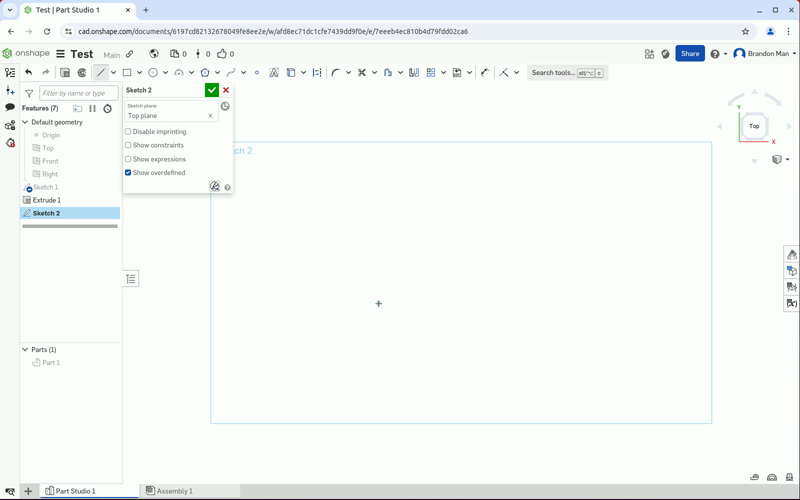
key_down(shift)
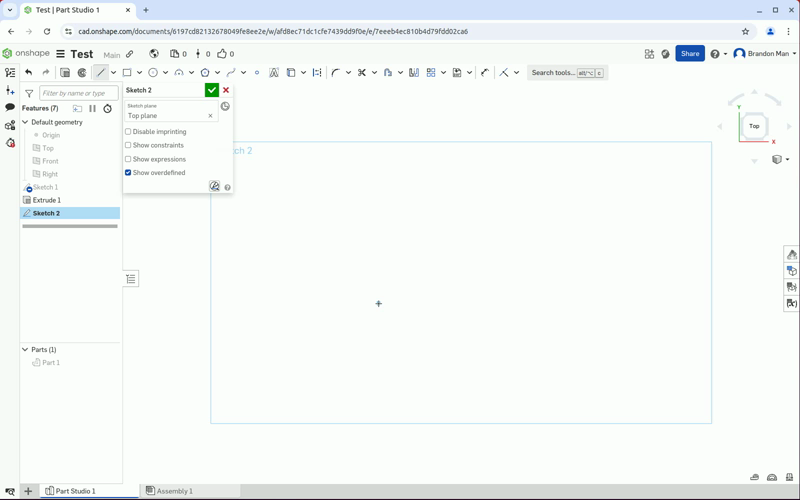
mouse_move(408, 303)
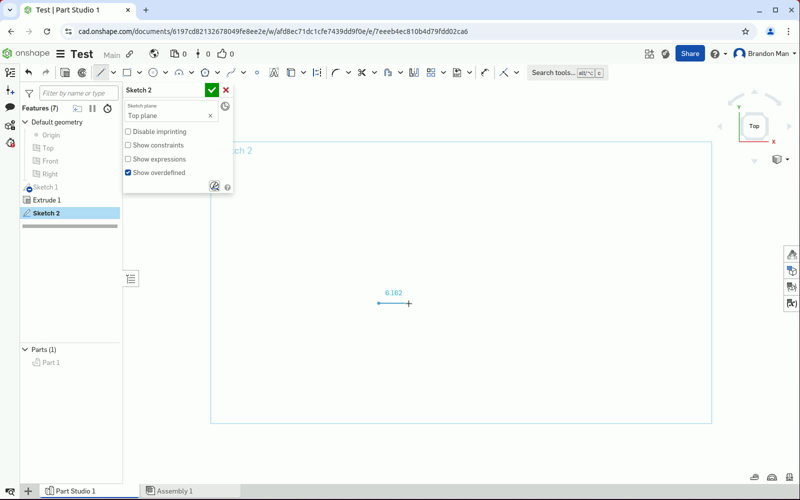
mouse_move(407, 303)
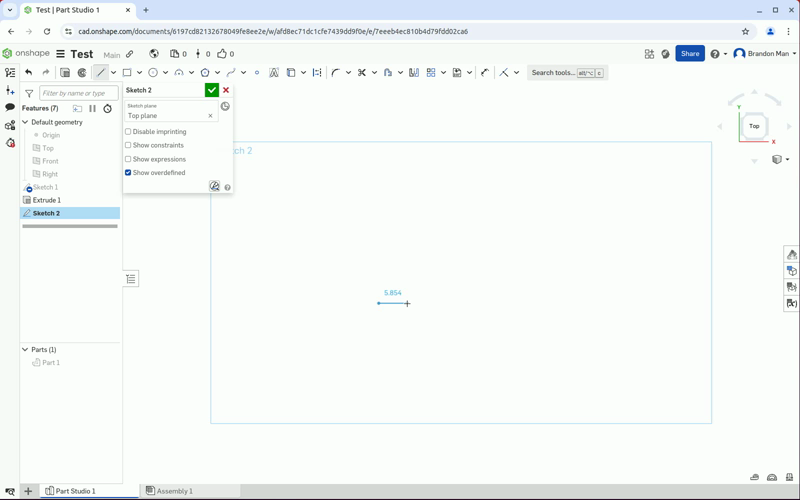
click(407, 303)
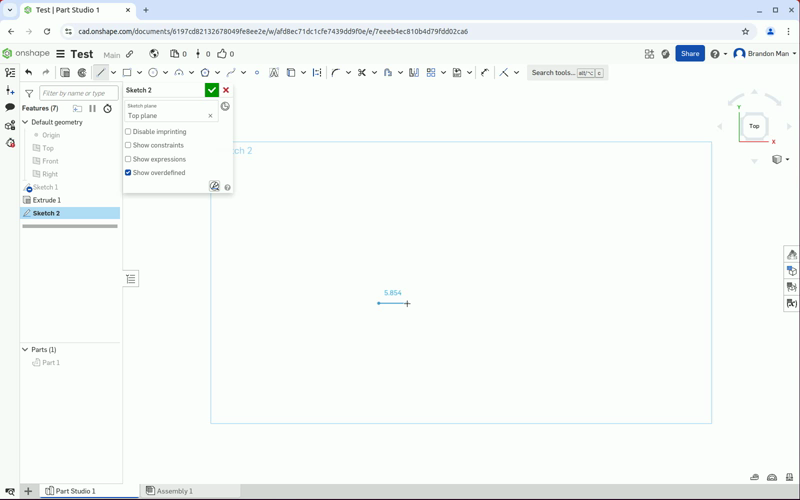
key_up(shift)
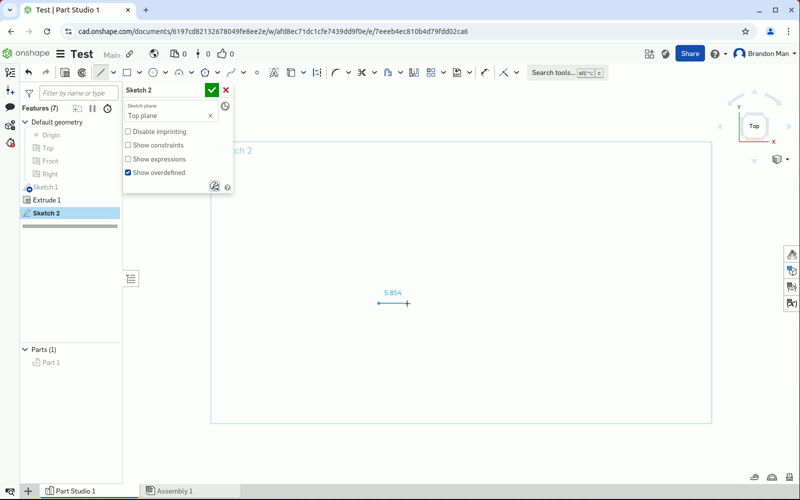
key_down(shift)
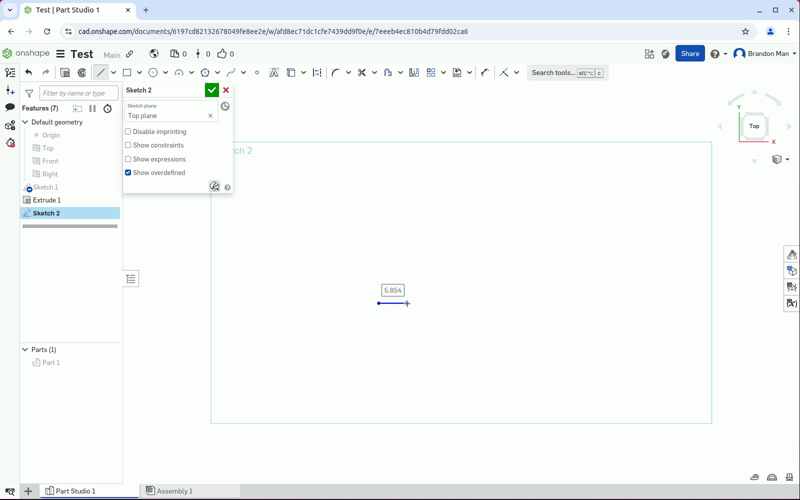
mouse_move(437, 303)
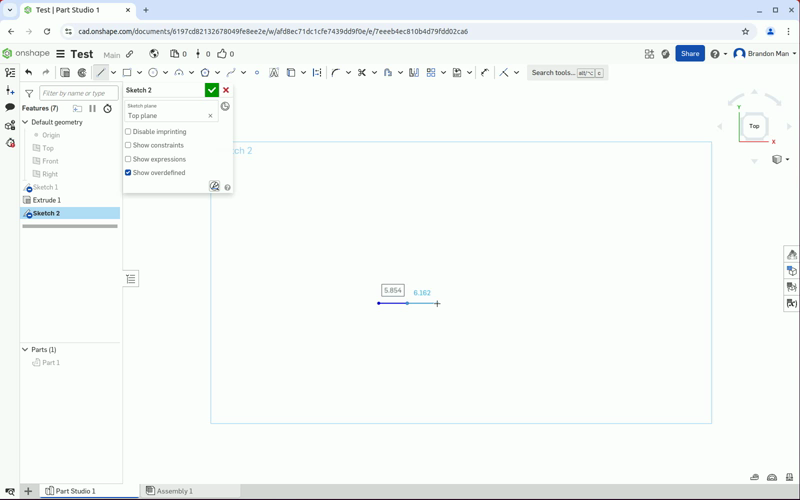
mouse_move(437, 320)
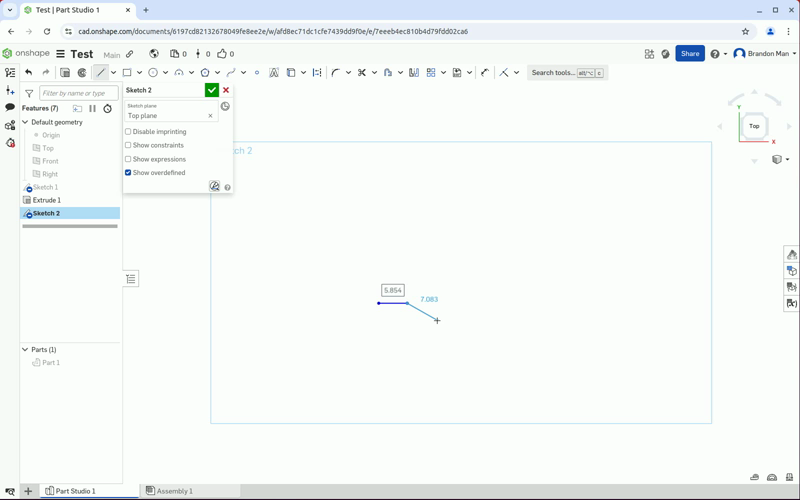
click(437, 320)
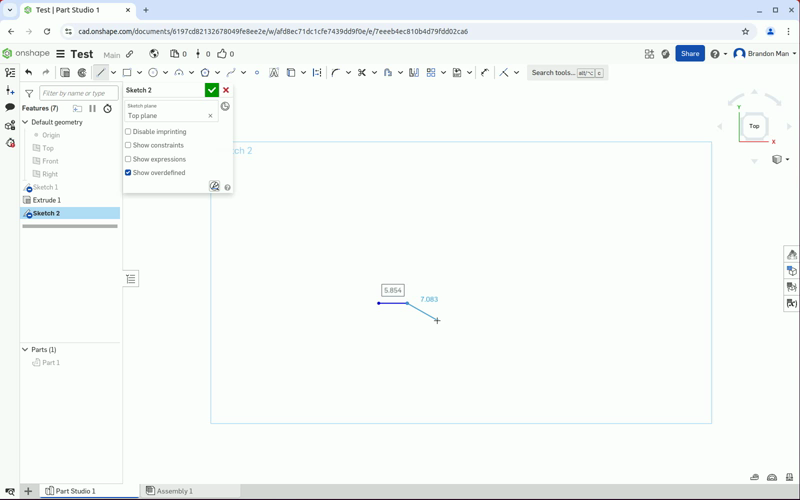
key_up(shift)
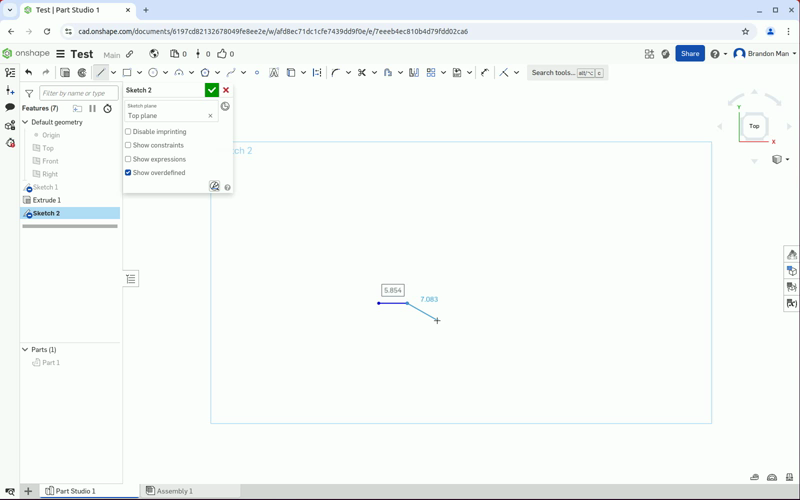
key_down(shift)
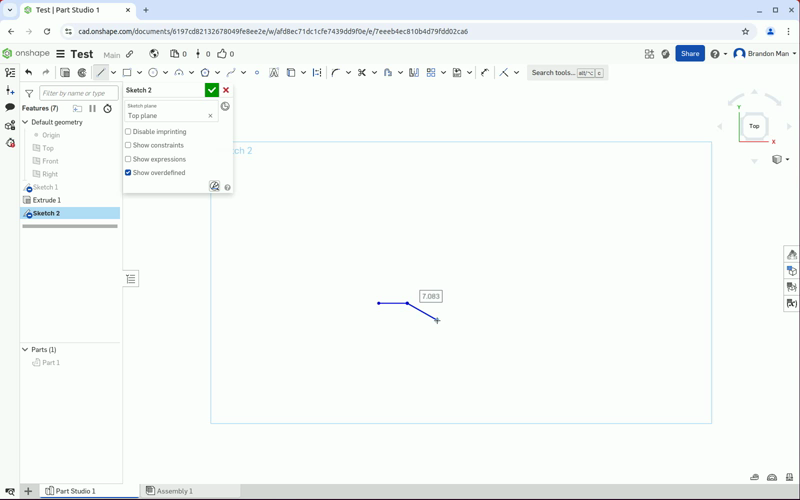
mouse_move(467, 320)
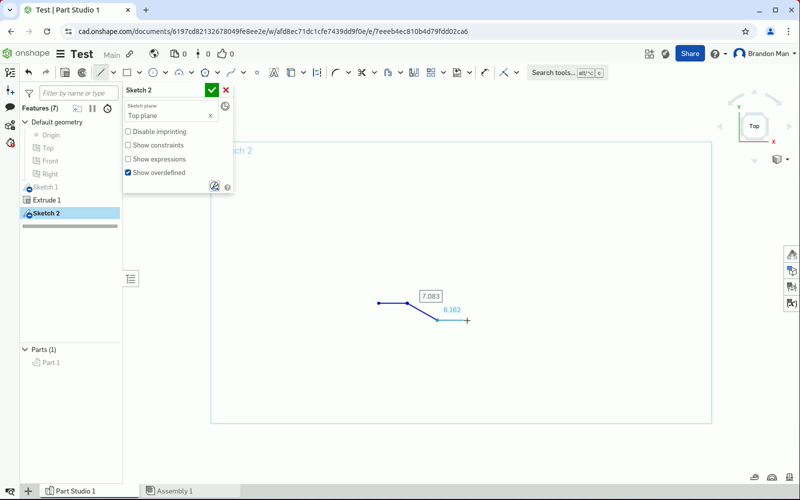
mouse_move(460, 320)
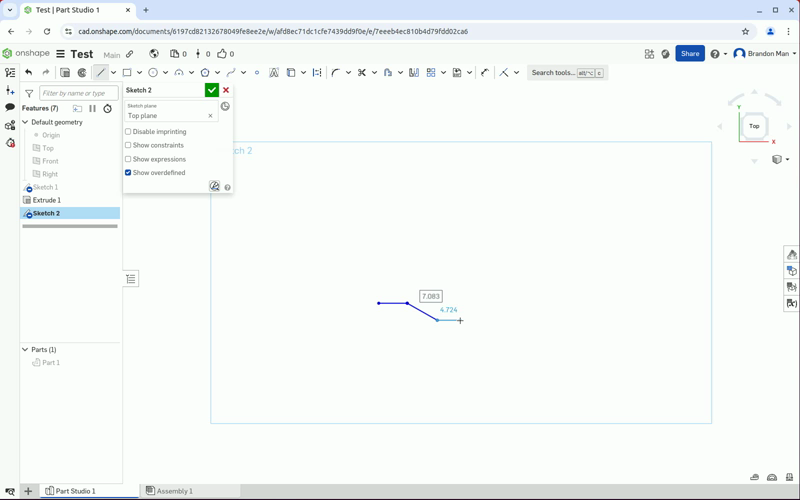
click(460, 320)
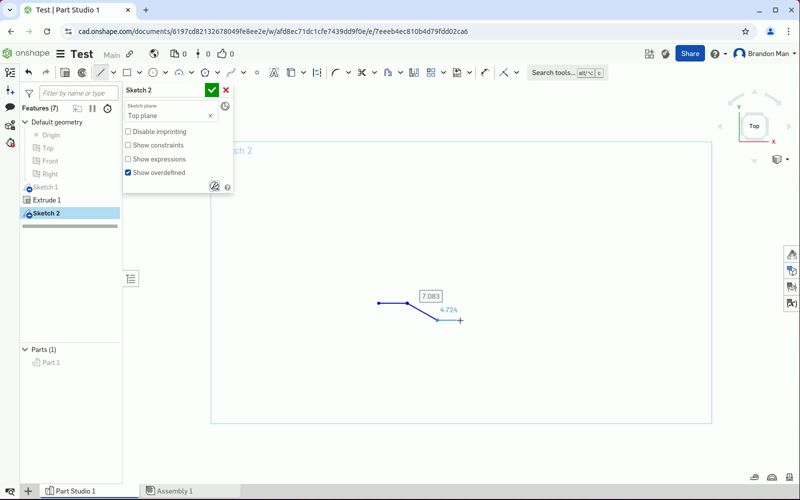
key_up(shift)
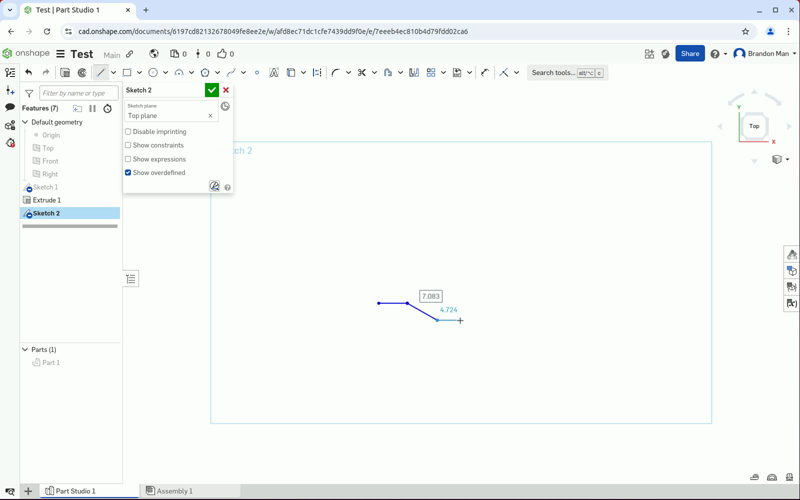
key(esc)
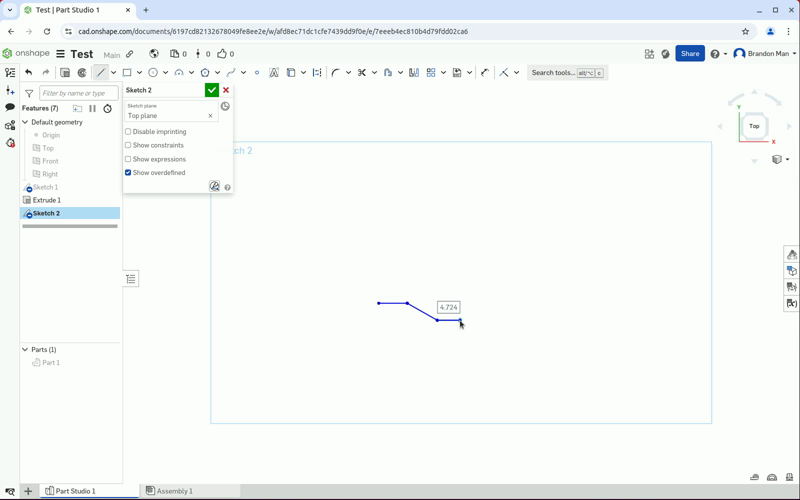
key(a)
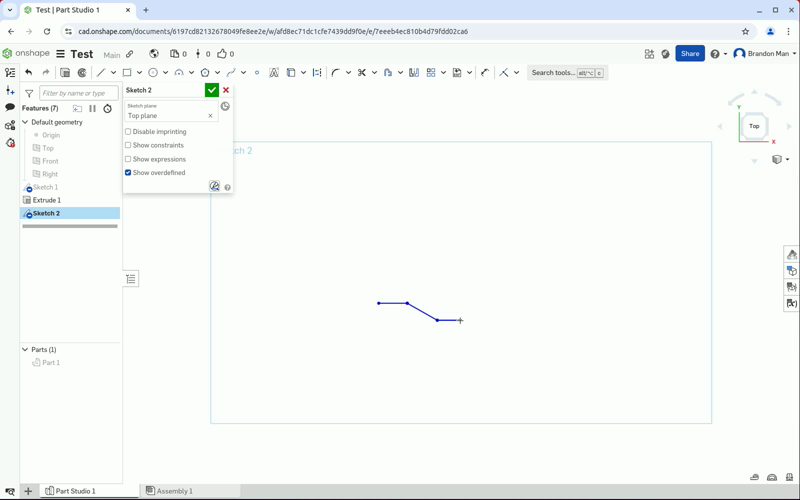
mouse_move(460, 320)
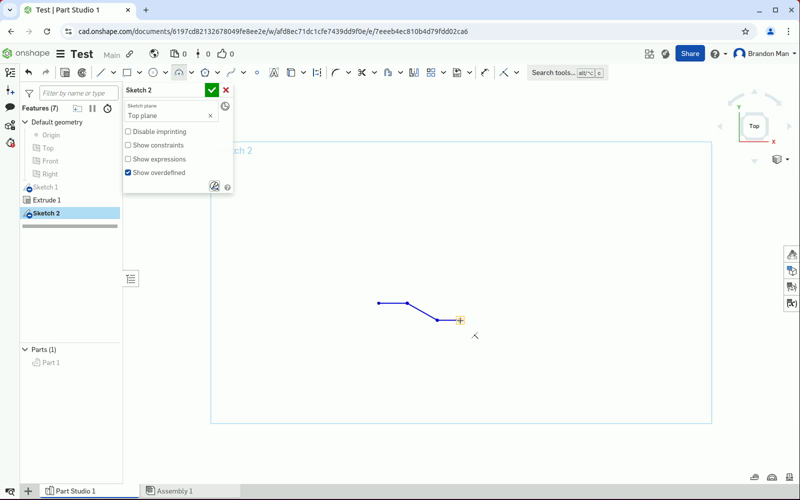
click(460, 320)
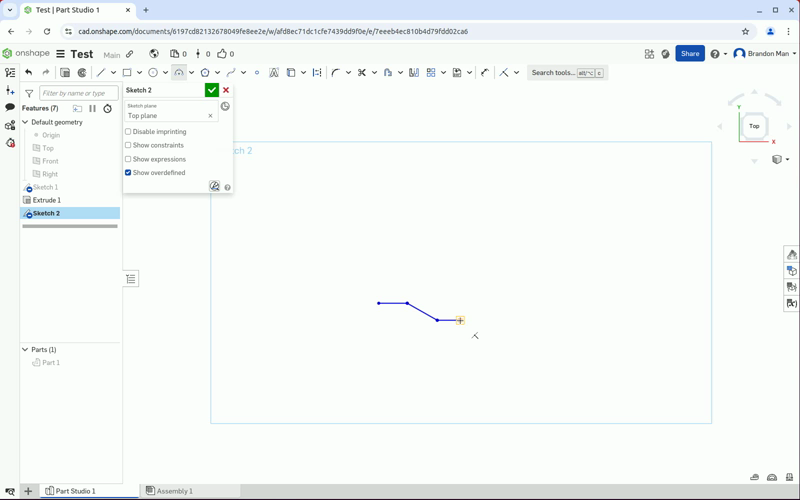
key_down(shift)
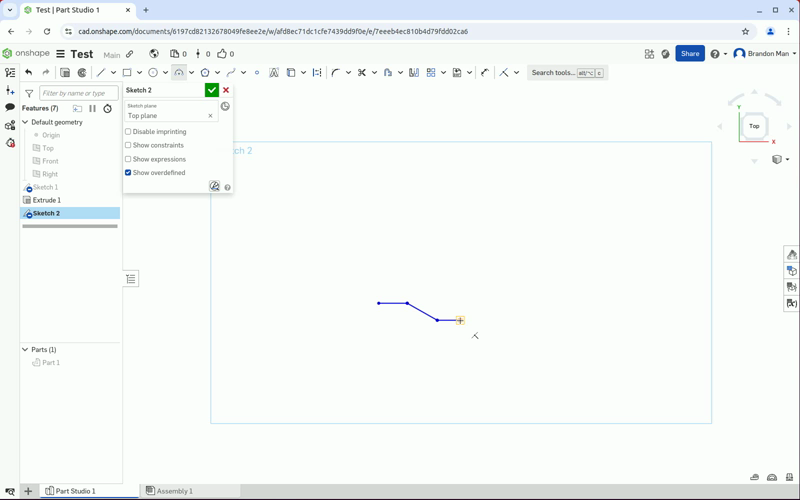
mouse_move(490, 343)
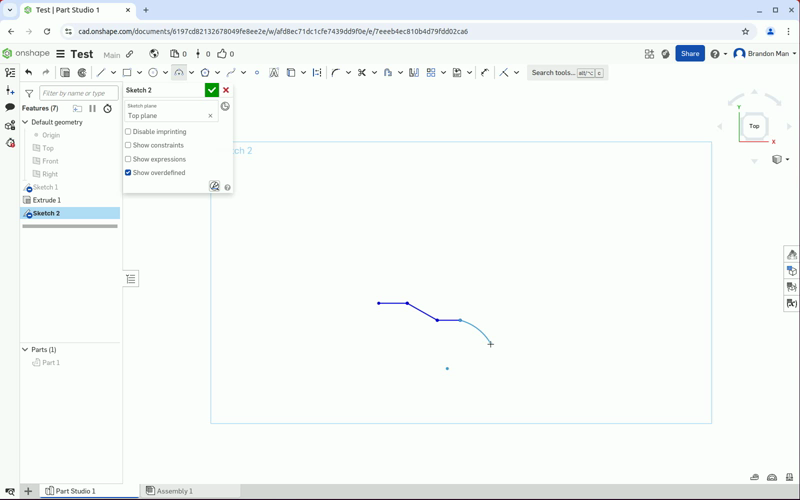
click(490, 343)
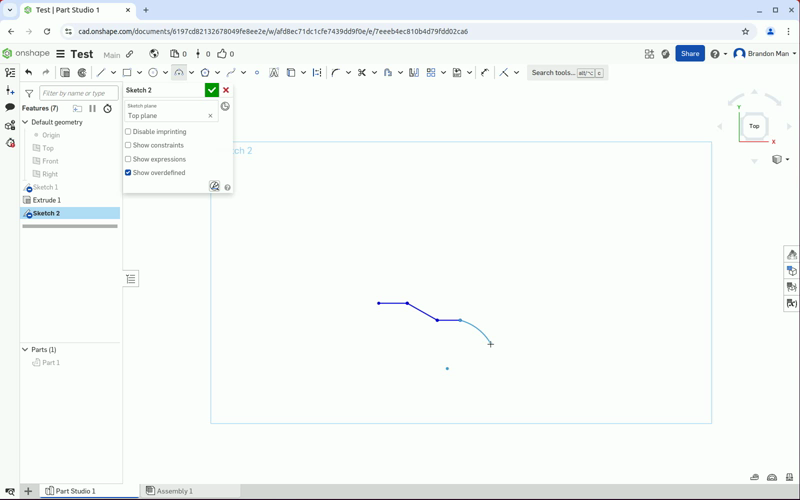
mouse_move(479, 327)
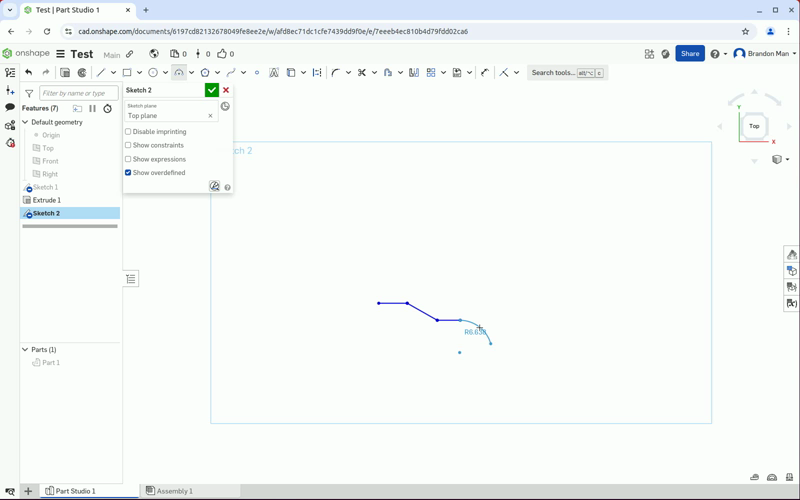
click(479, 327)
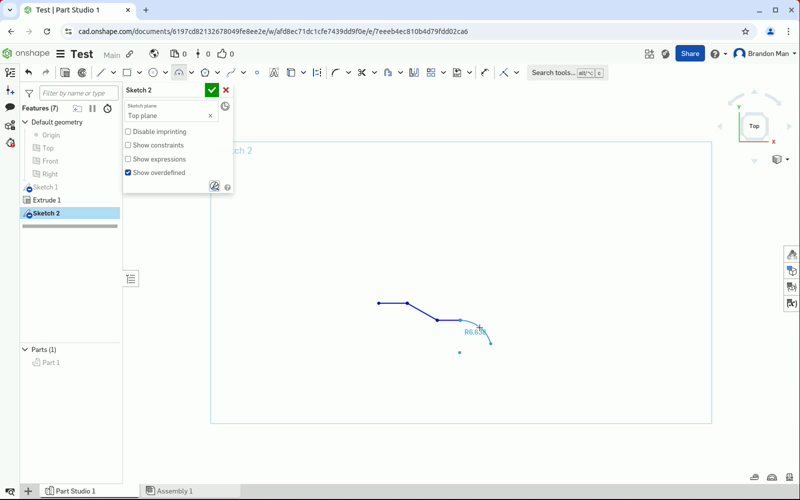
key_up(shift)
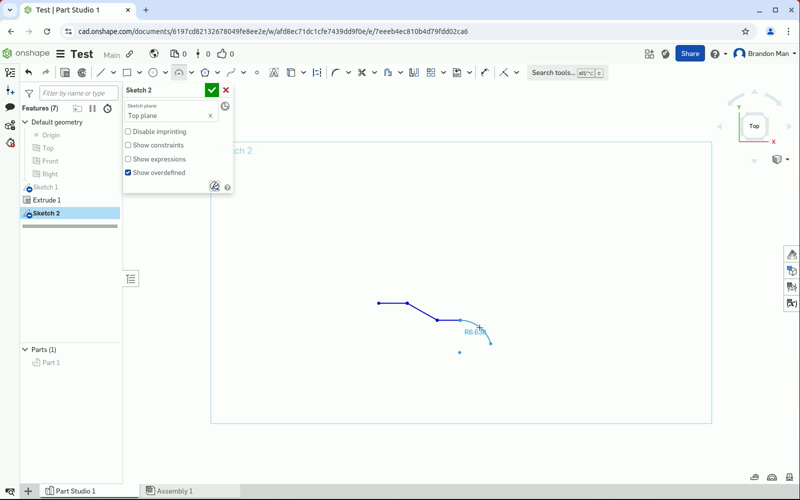
key(esc)
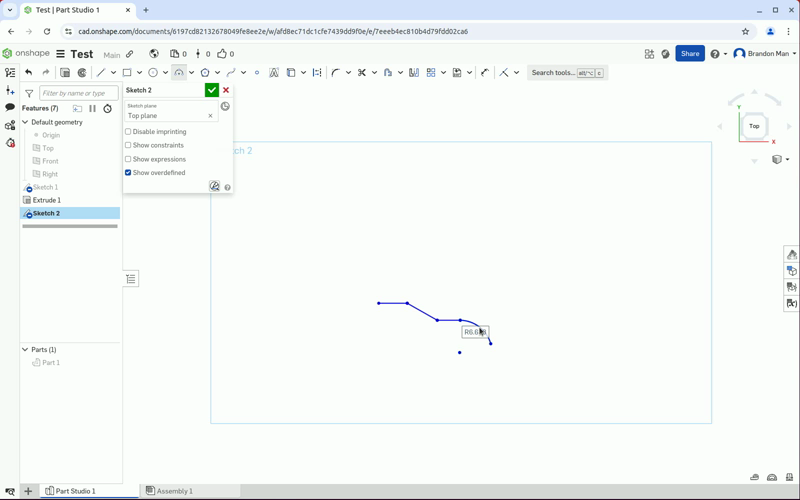
key(l)
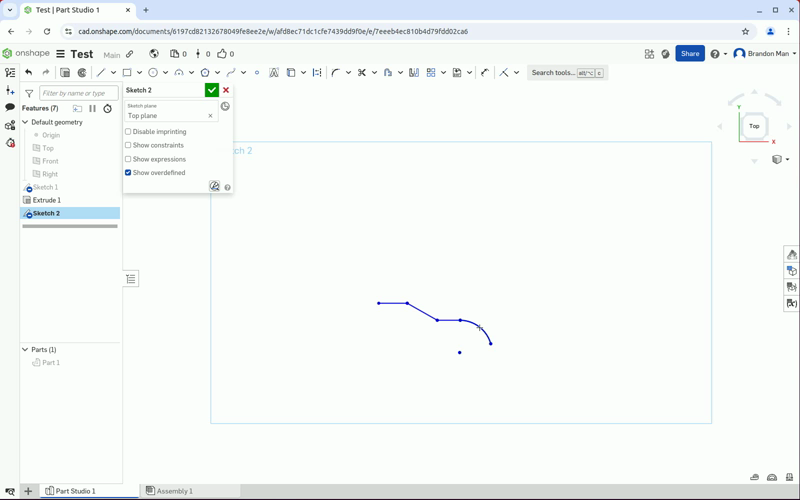
mouse_move(490, 343)
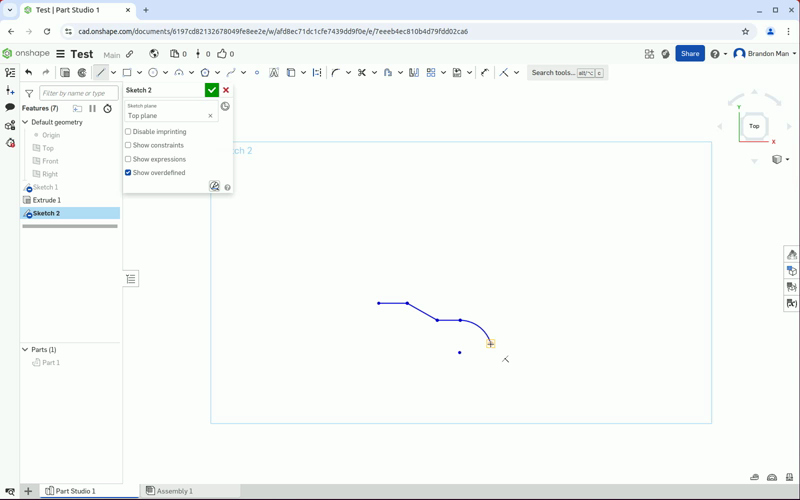
click(490, 343)
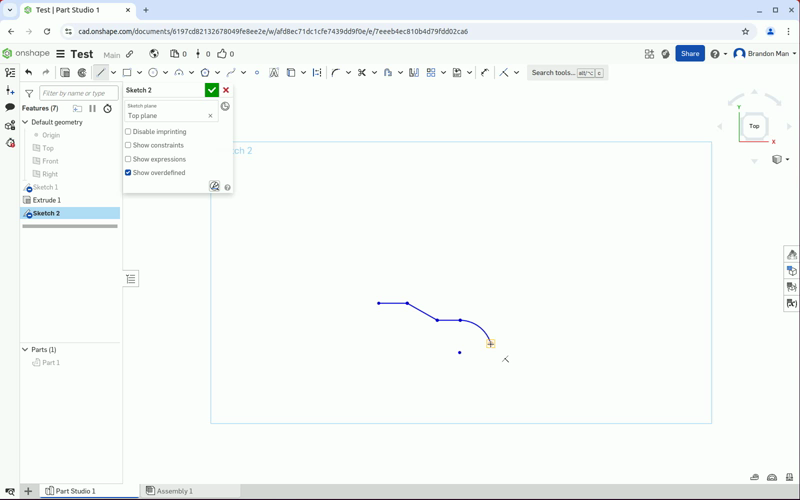
key_down(shift)
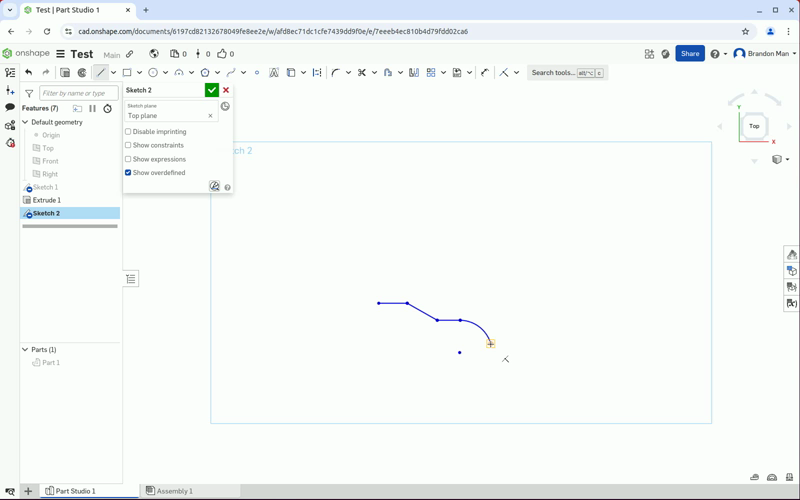
mouse_move(520, 343)
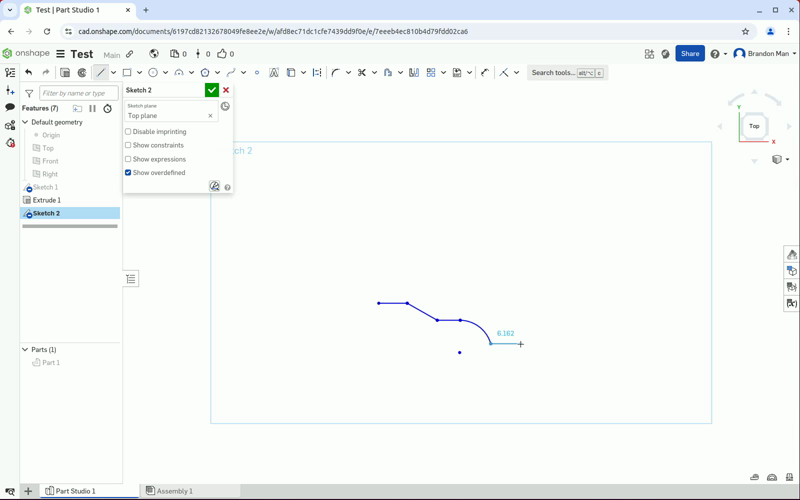
mouse_move(504, 392)
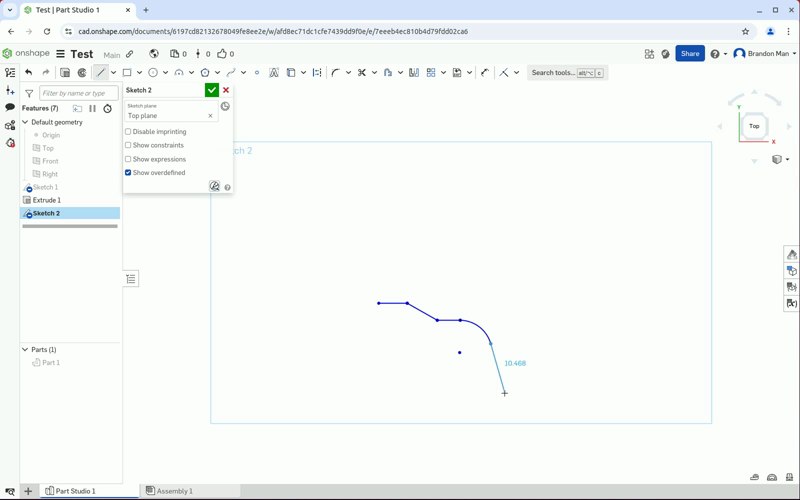
click(504, 392)
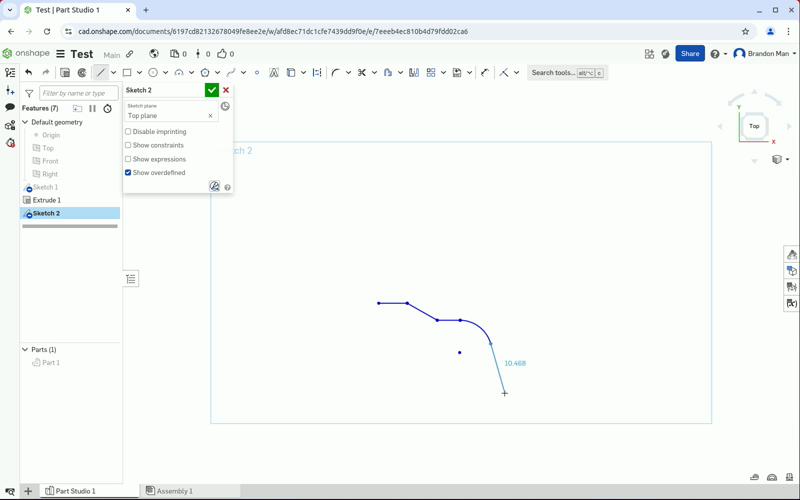
key_up(shift)
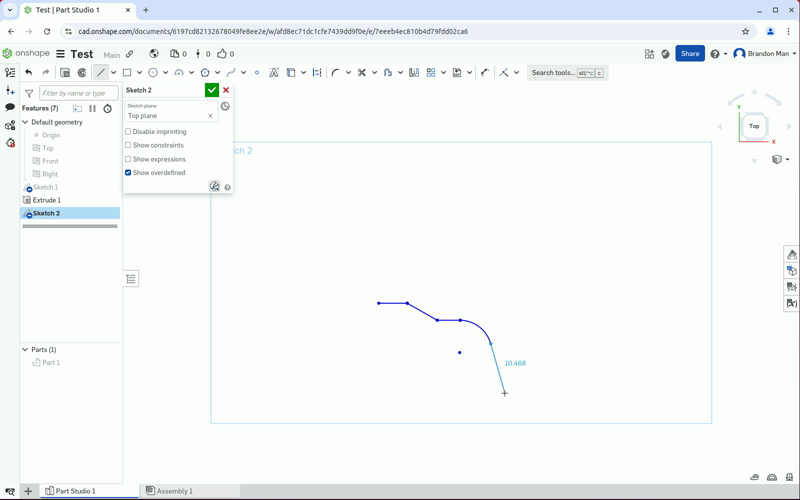
key_down(shift)
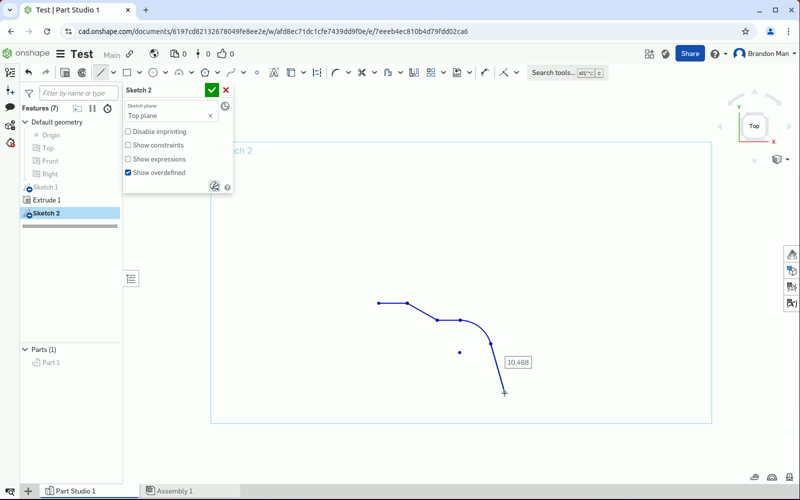
mouse_move(534, 392)
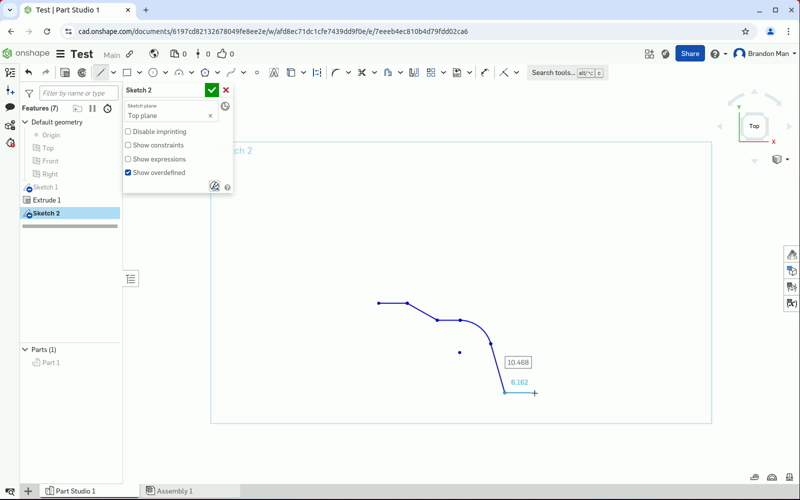
mouse_move(528, 386)
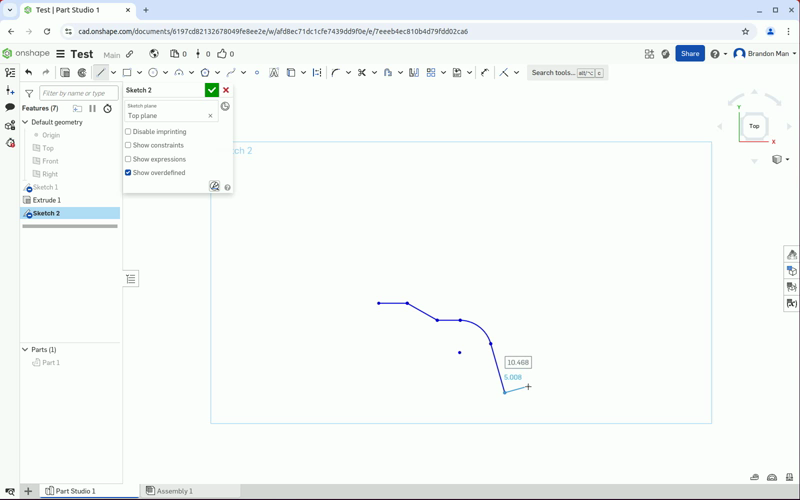
click(528, 386)
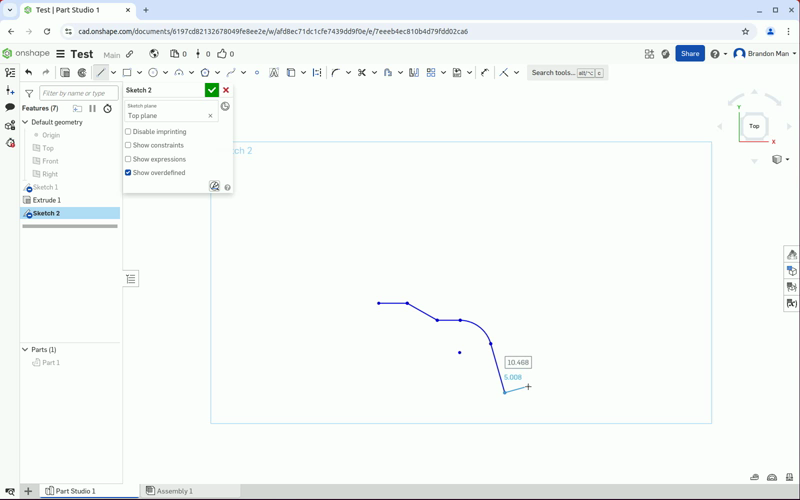
key_up(shift)
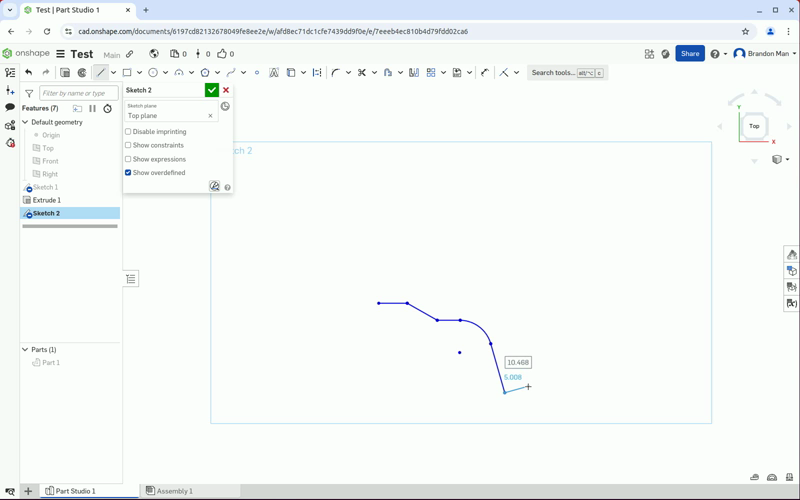
key_down(shift)
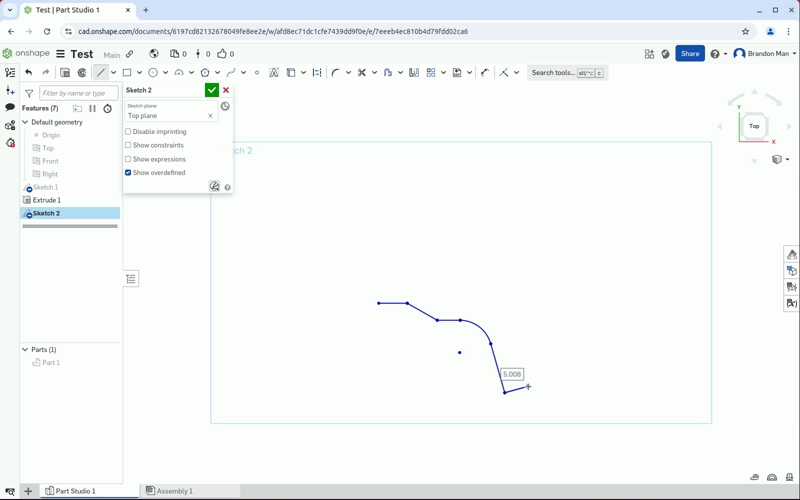
mouse_move(510, 324)
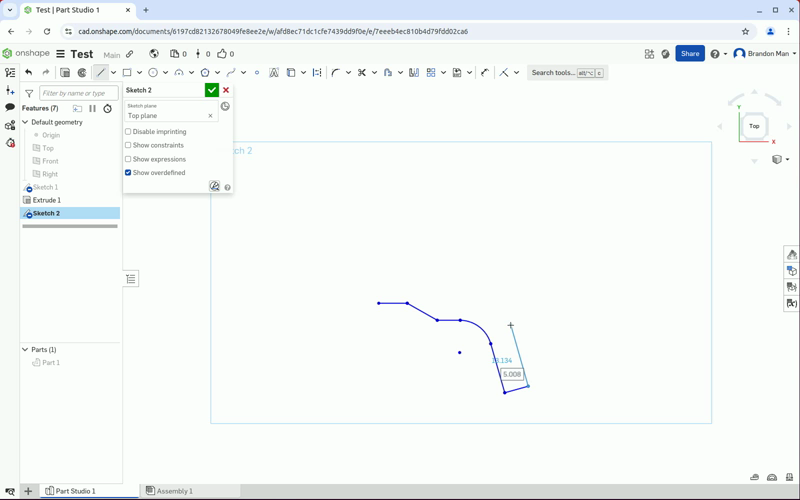
click(510, 324)
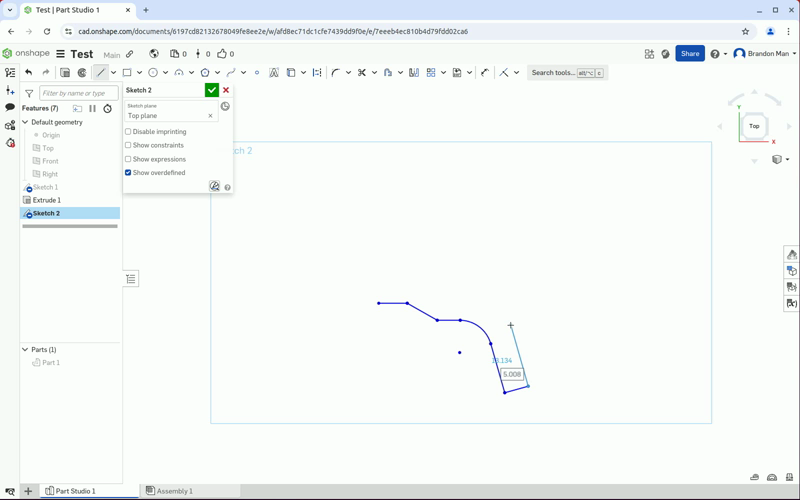
key_up(shift)
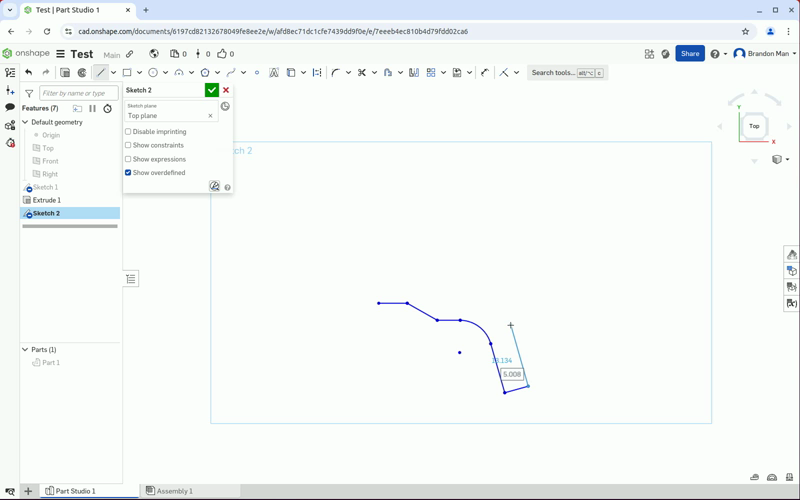
key(esc)
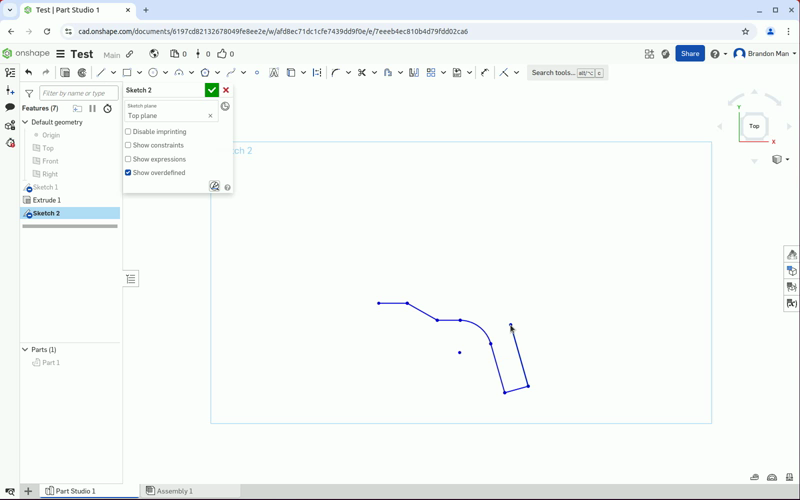
key(a)
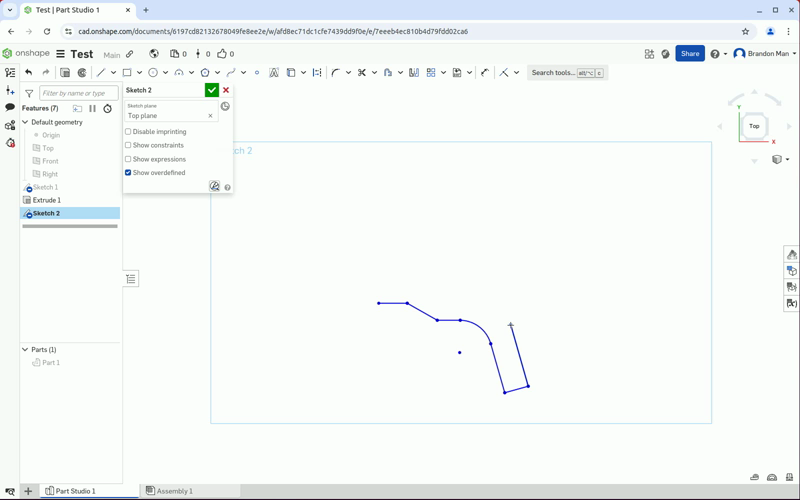
mouse_move(510, 324)
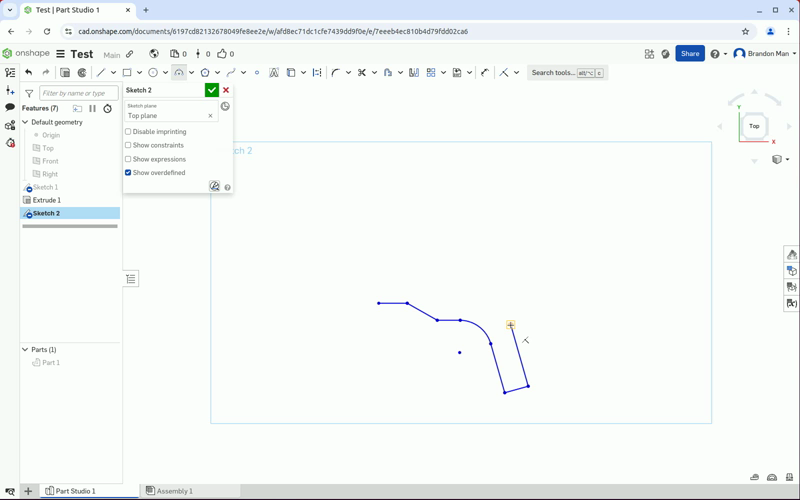
click(510, 324)
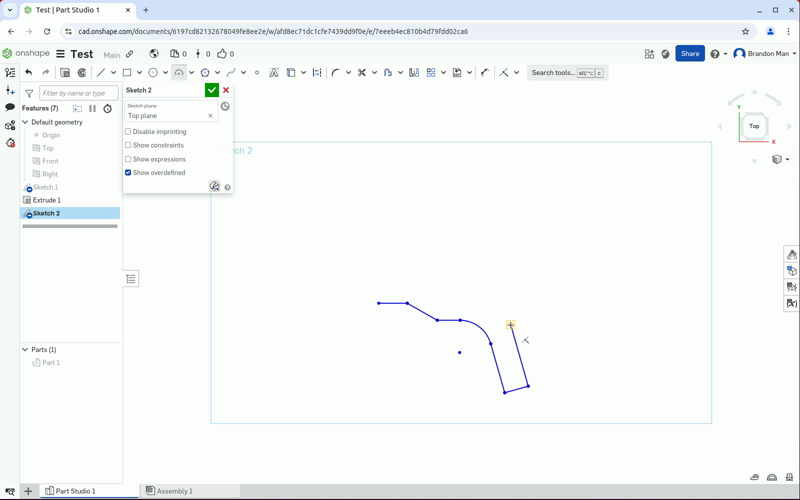
key_down(shift)
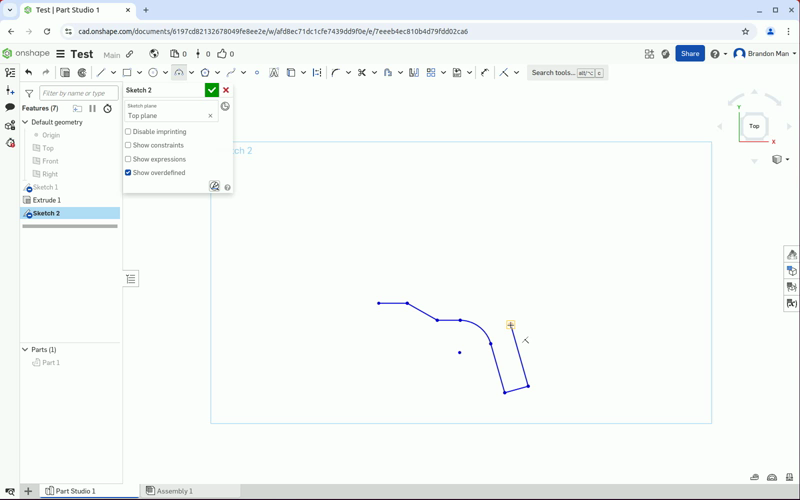
mouse_move(460, 285)
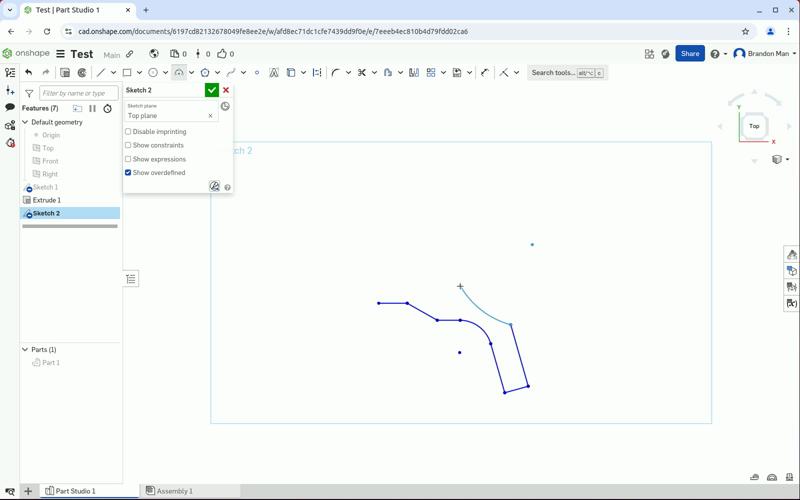
click(460, 285)
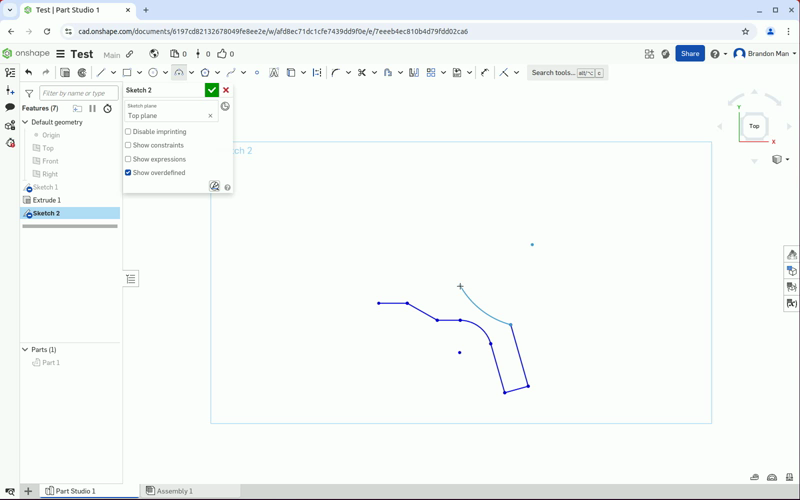
mouse_move(492, 297)
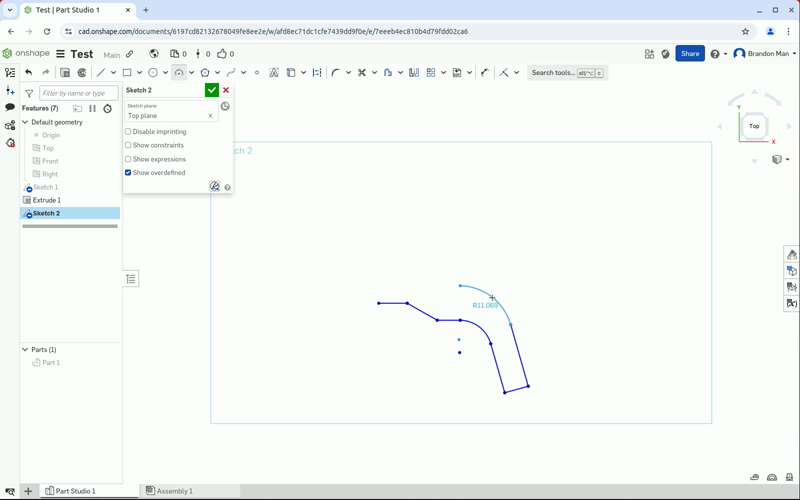
click(492, 297)
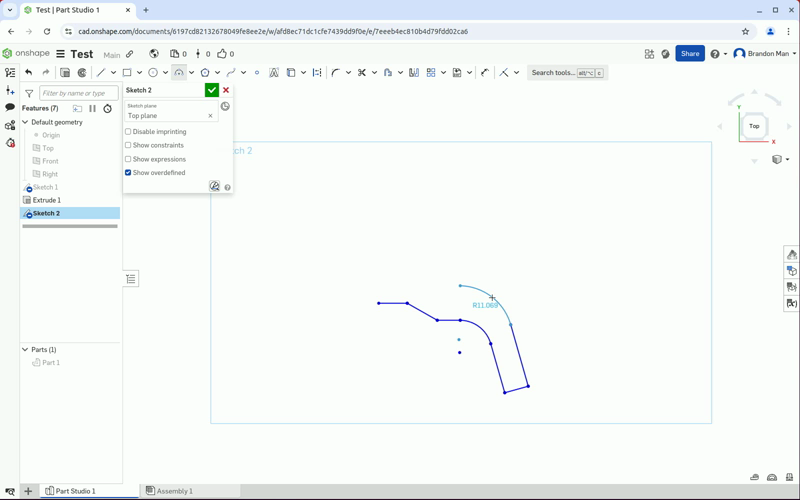
key_up(shift)
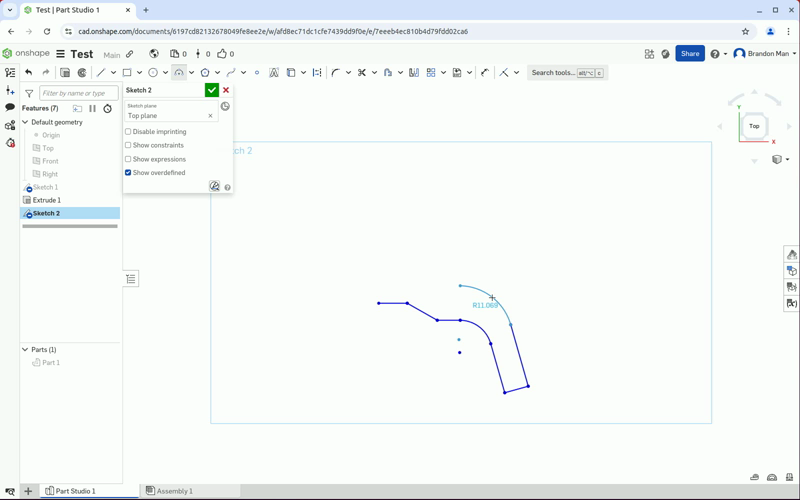
key(esc)
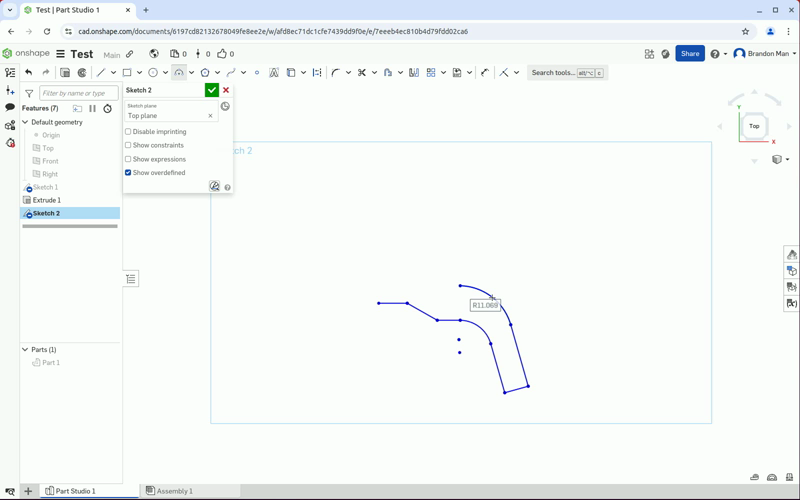
key(l)
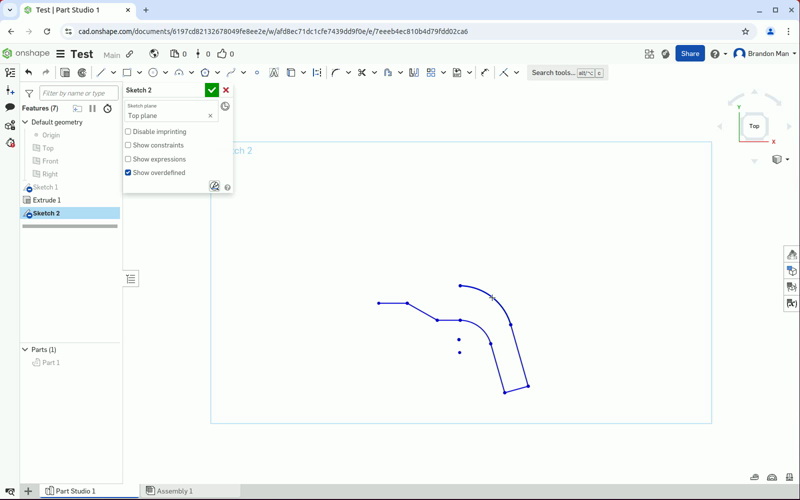
mouse_move(460, 285)
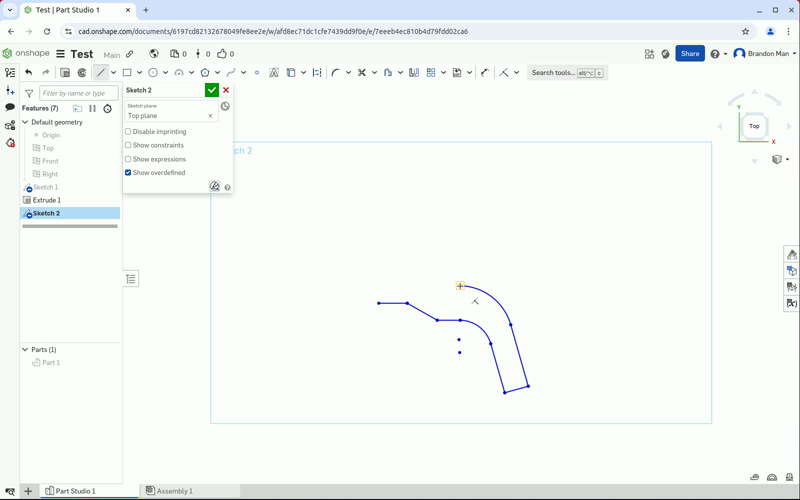
click(460, 285)
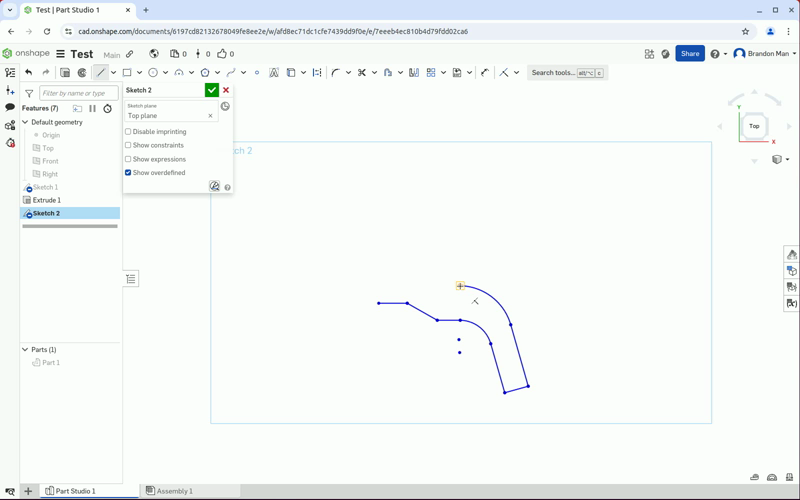
key_down(shift)
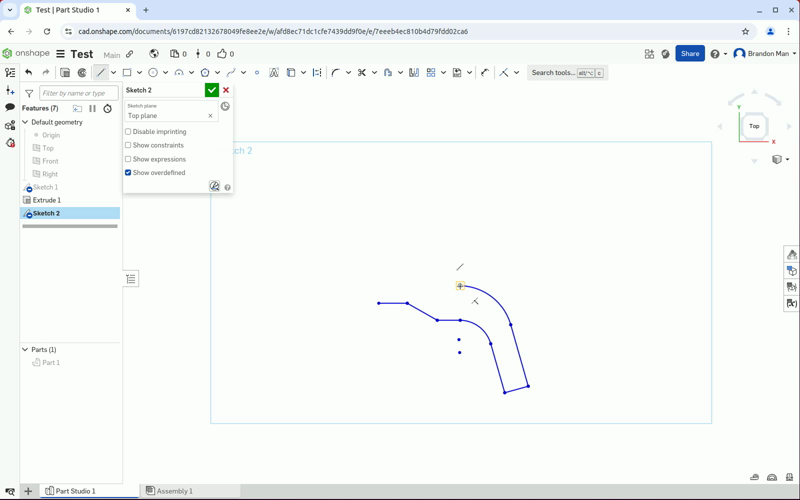
mouse_move(378, 285)
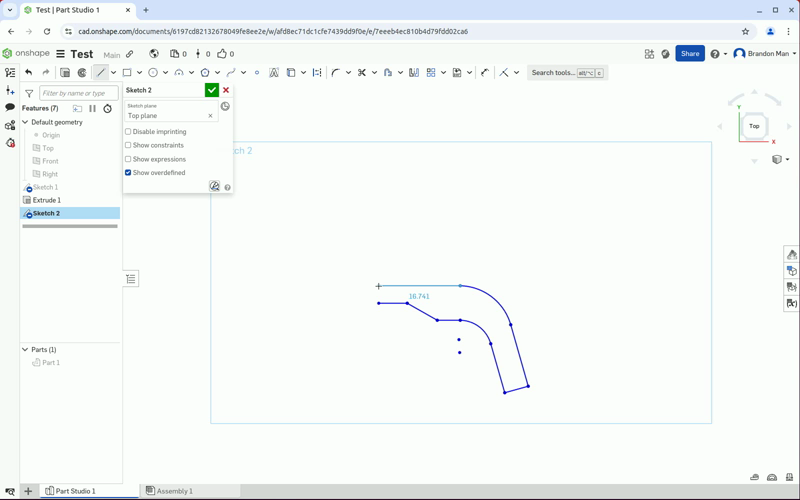
click(378, 285)
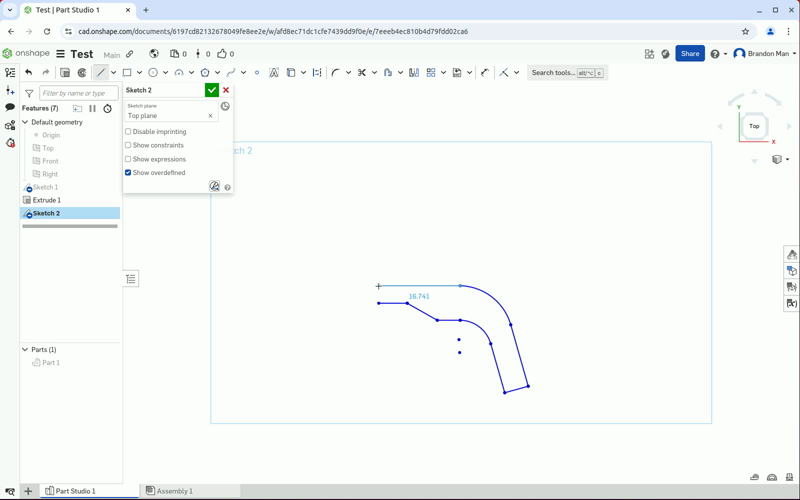
key_up(shift)
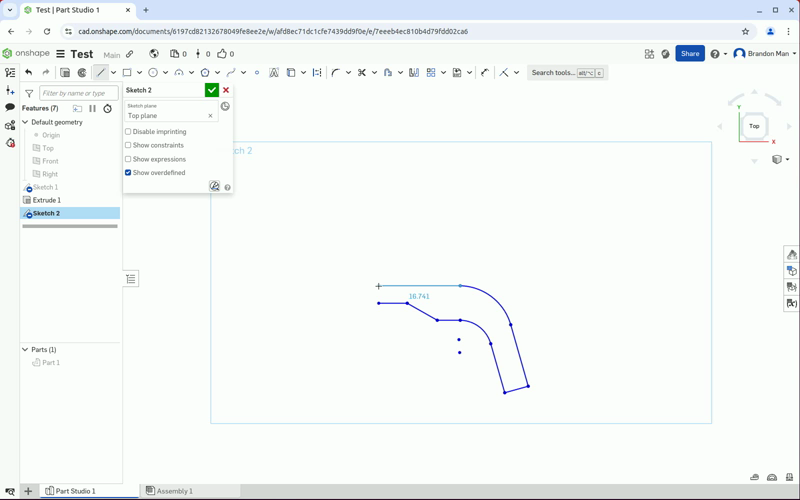
mouse_move(408, 285)
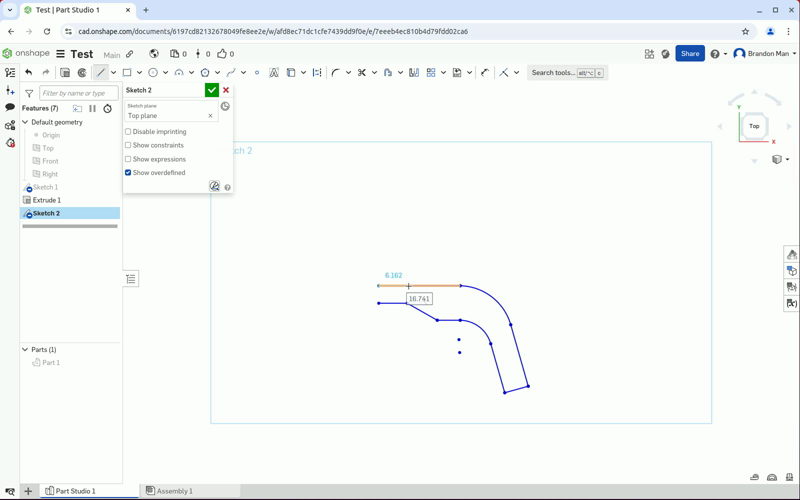
key_down(shift)
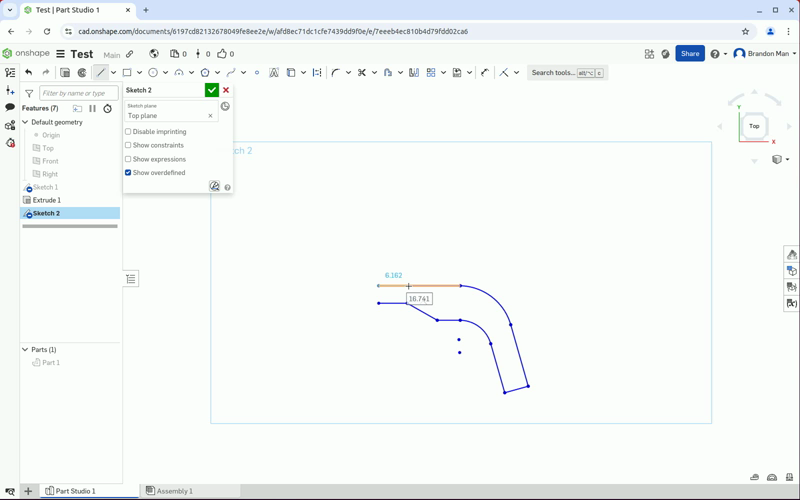
mouse_move(378, 303)
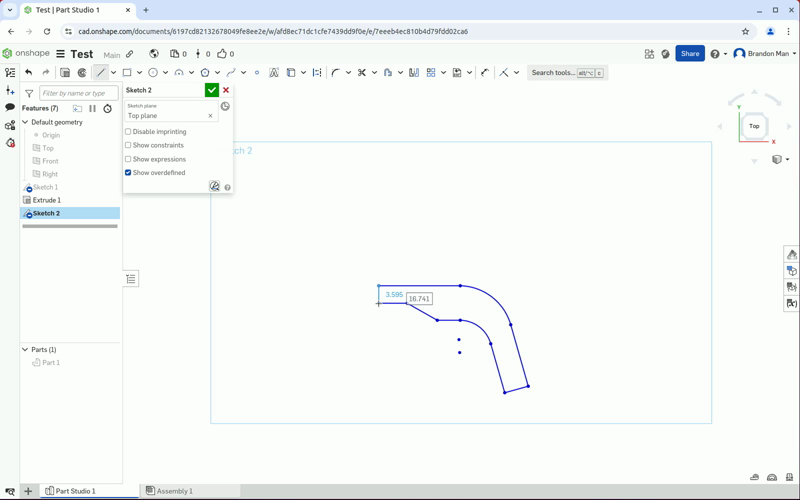
key_up(shift)
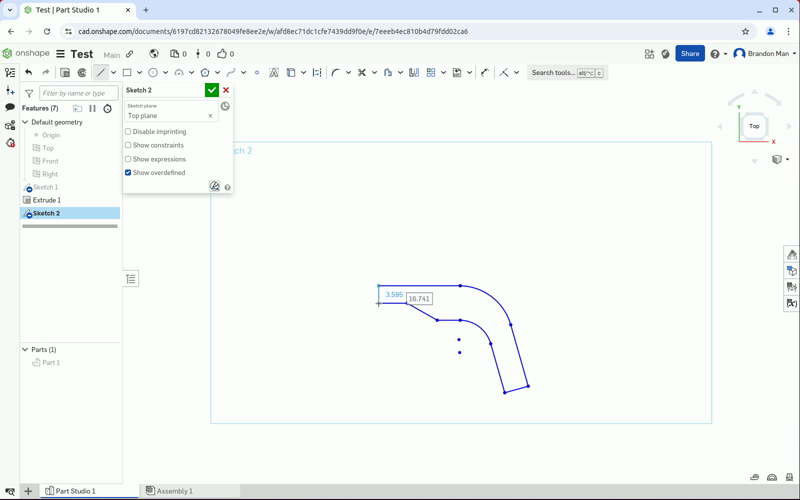
click(378, 303)
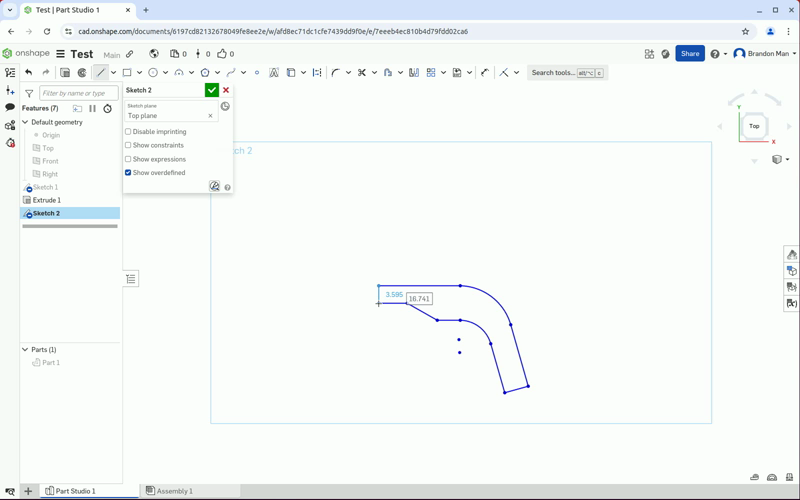
key(esc)
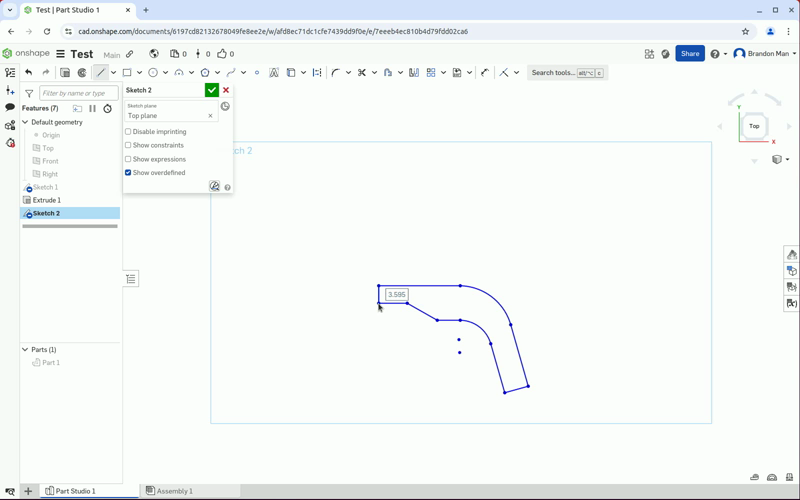
mouse_move(475, 294)
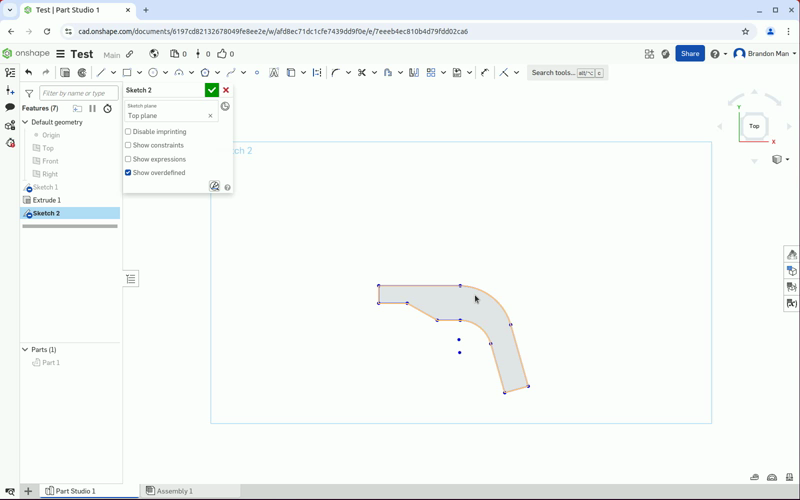
click(475, 294)
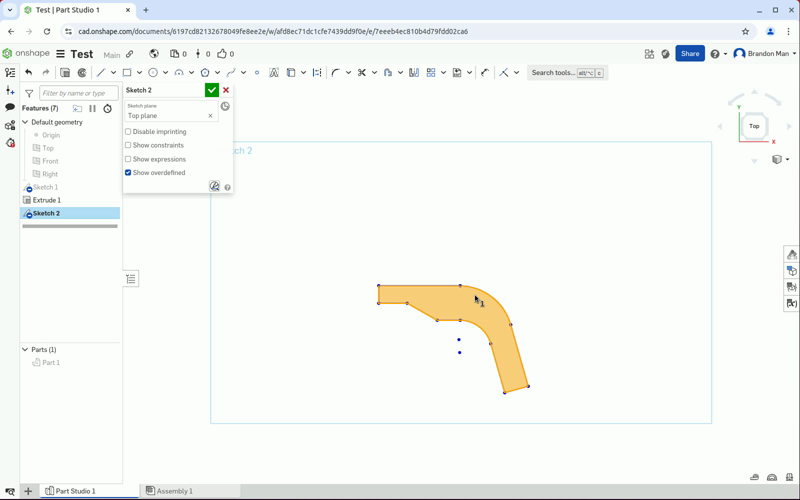
mouse_move(73, 352)
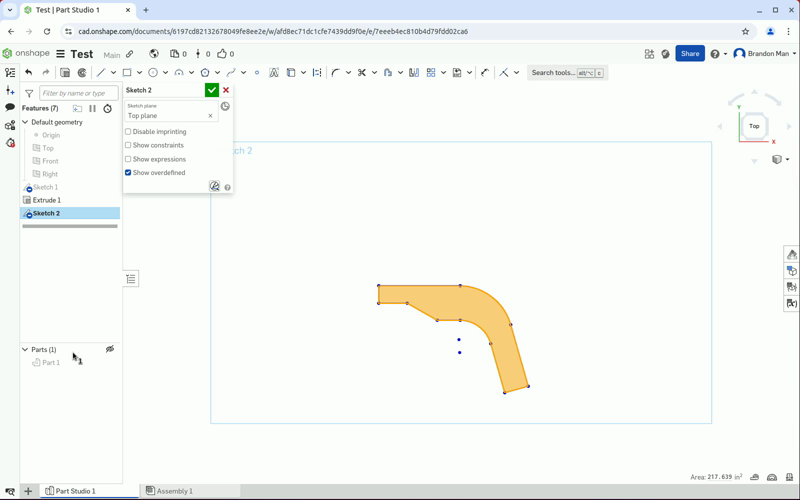
key(shift+y)
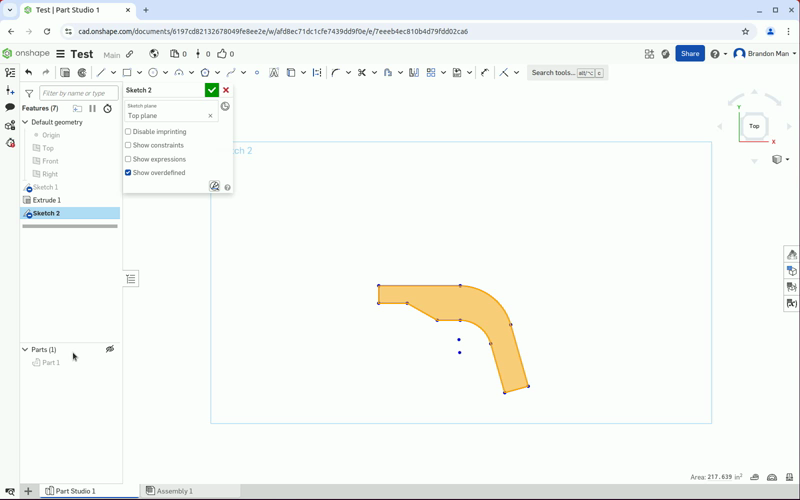
key(shift+e)
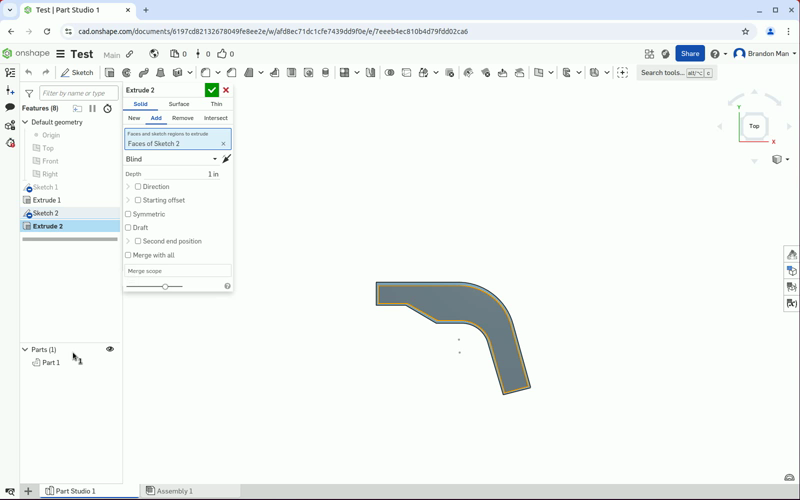
mouse_move(143, 106)
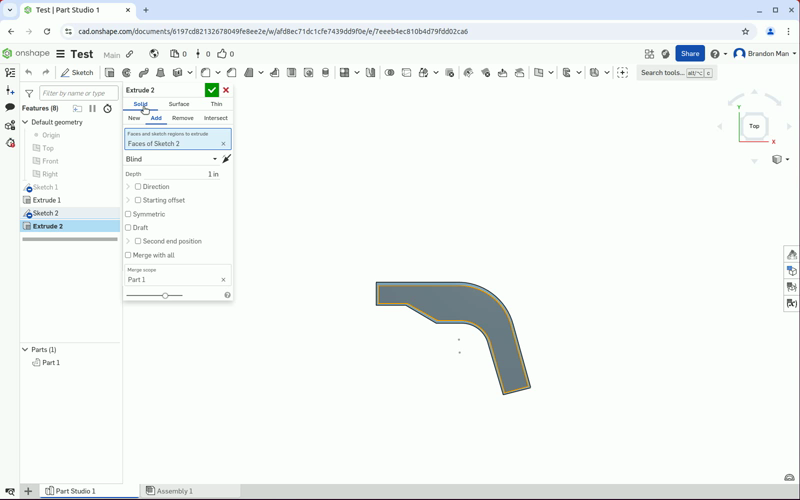
click(143, 106)
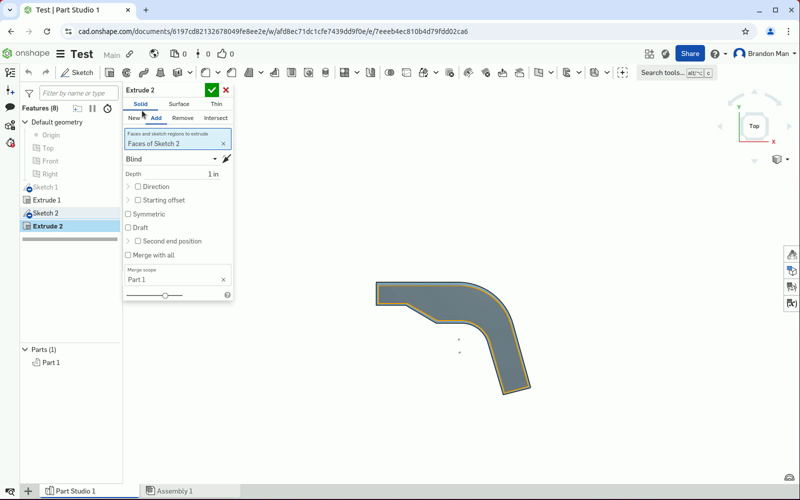
mouse_move(137, 120)
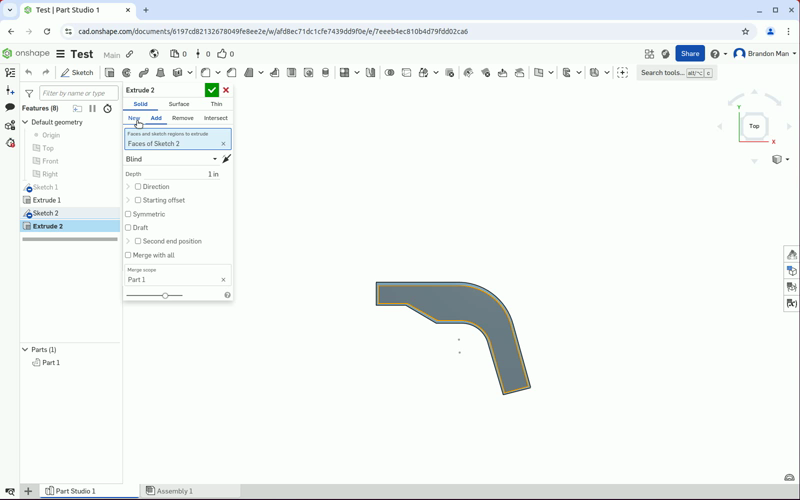
click(137, 120)
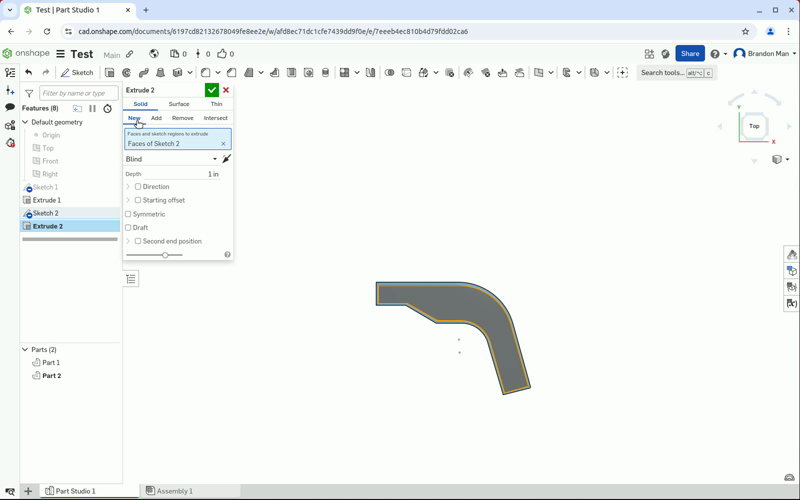
key(tab, 4)
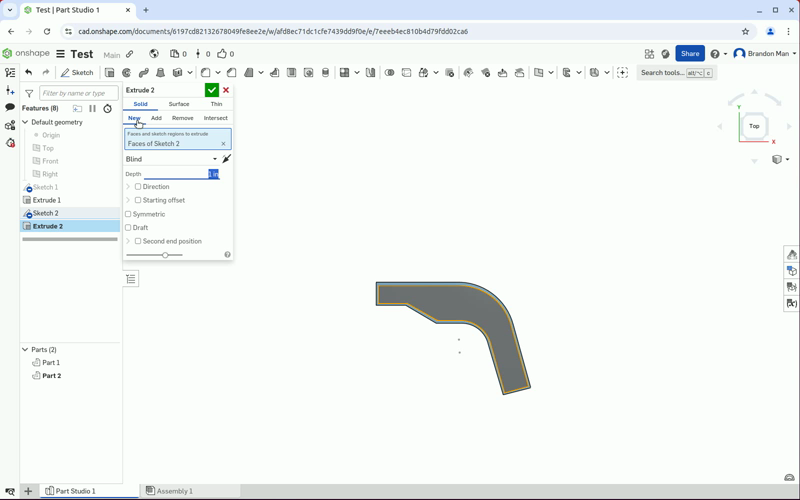
text(0.481)
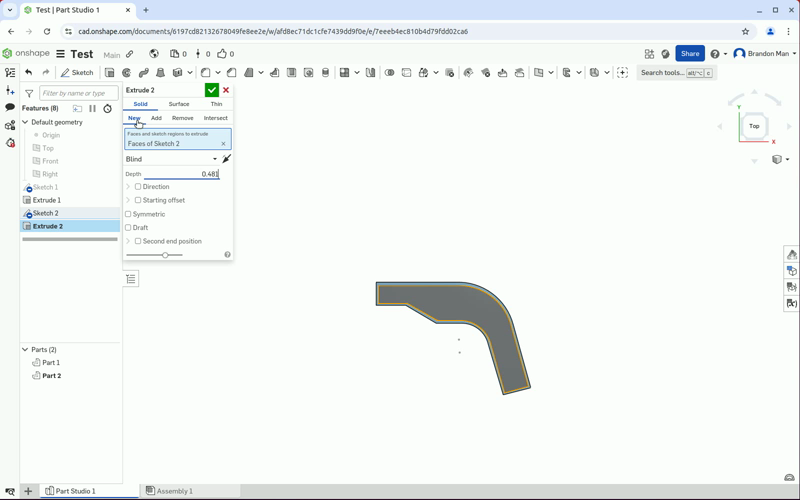
key(enter)
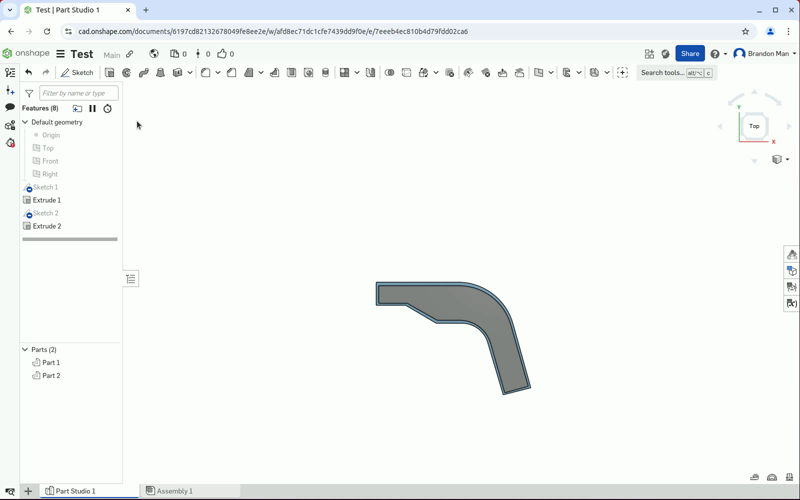
key(shift+h)
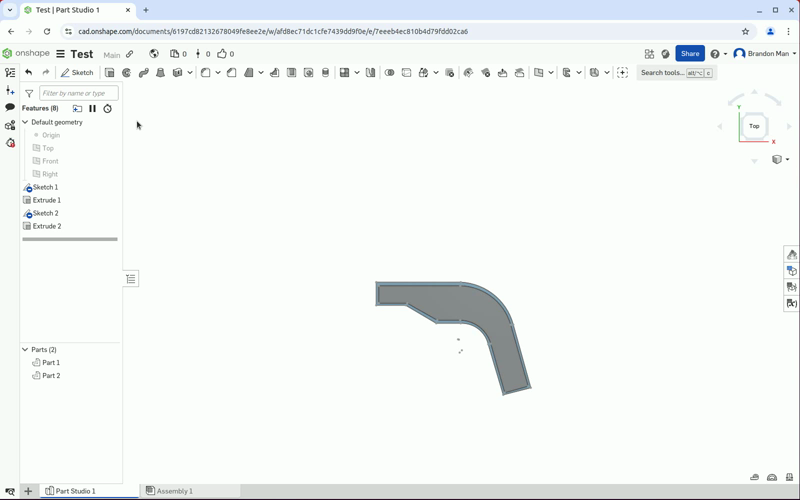
key(shift+h)
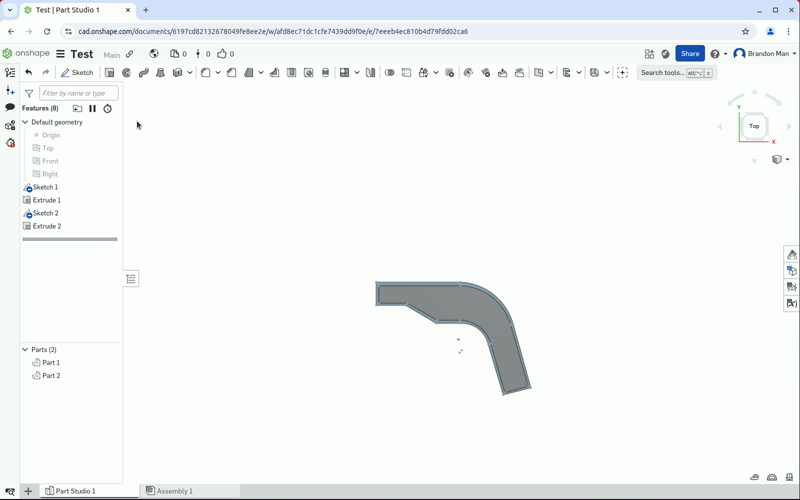
key(shift+7)
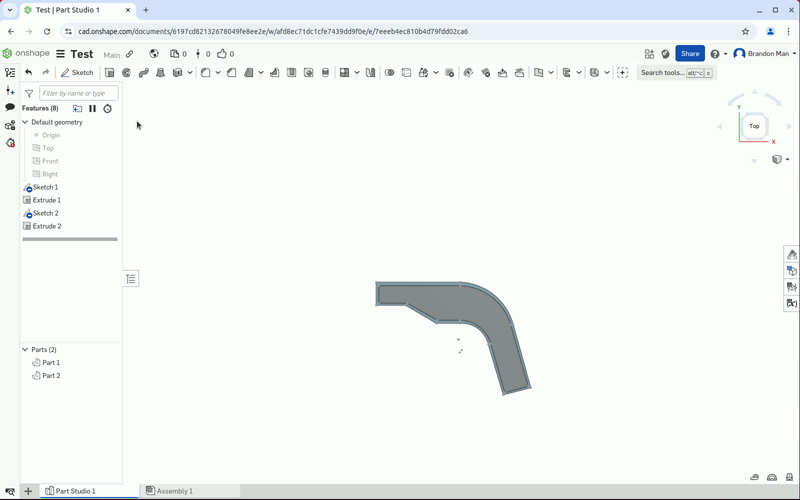
key(up, 3)
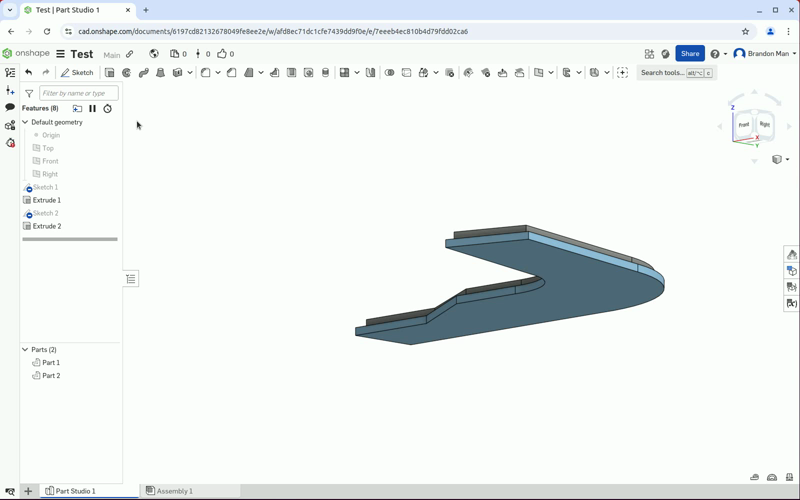
key(left, 3)
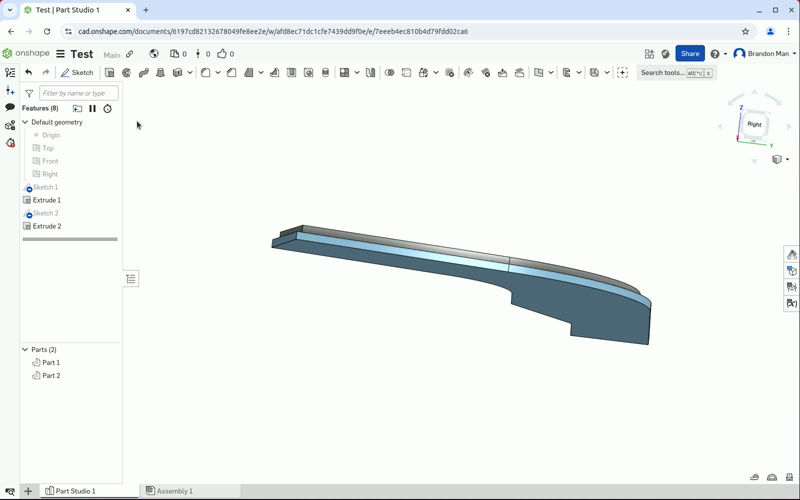
key(right, 3)
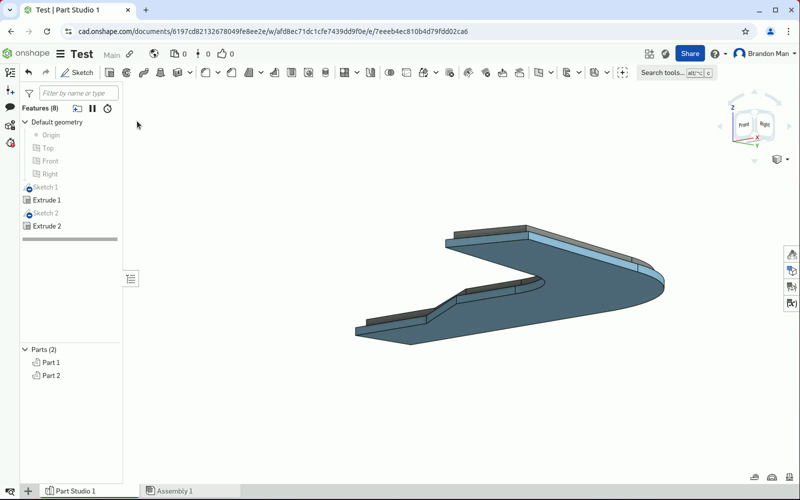
key(down, 3)
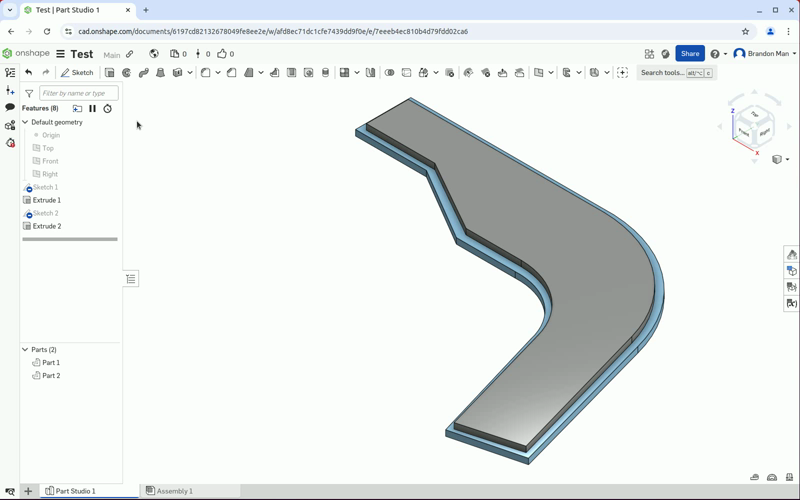
mouse_move(73, 189)
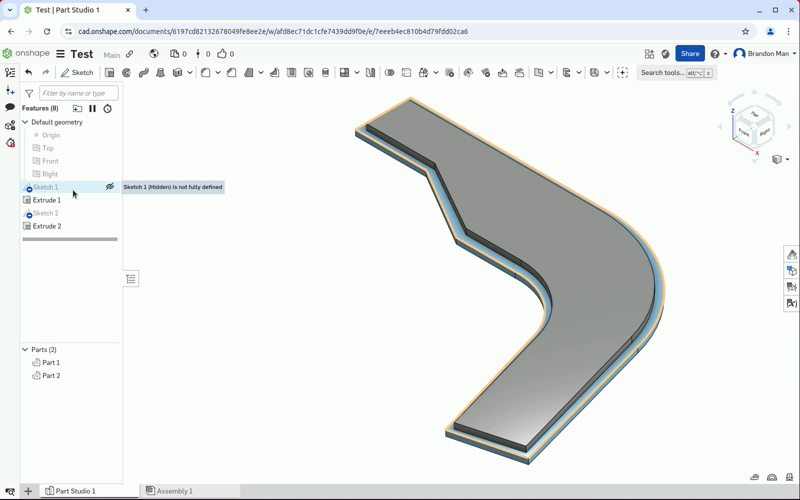
click(73, 189)